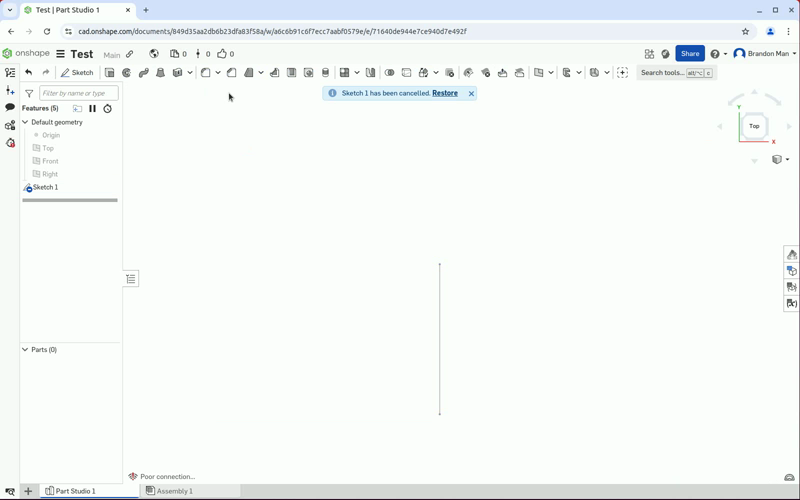
key(shift+h)
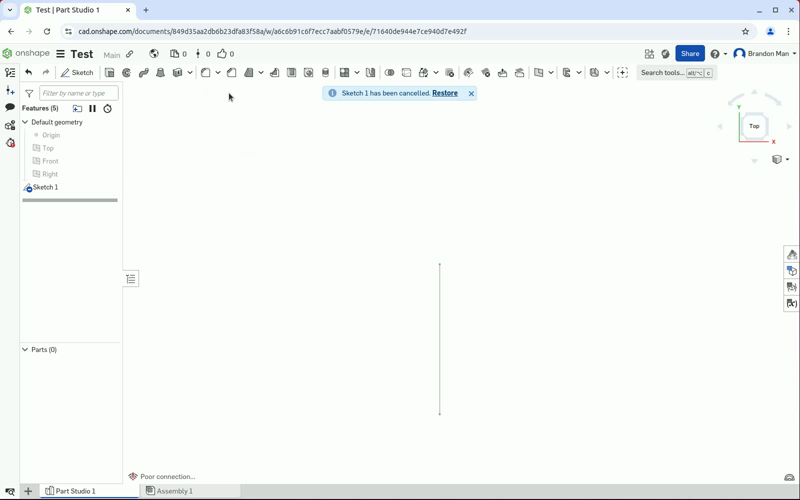
key(shift+s)
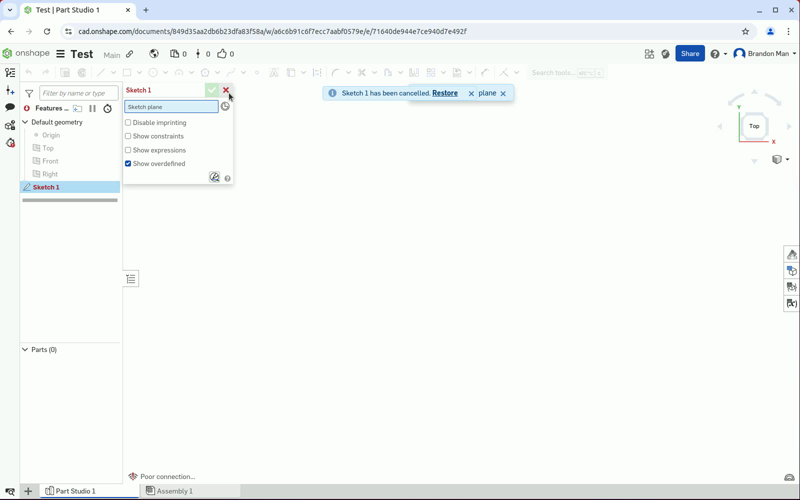
mouse_move(73, 150)
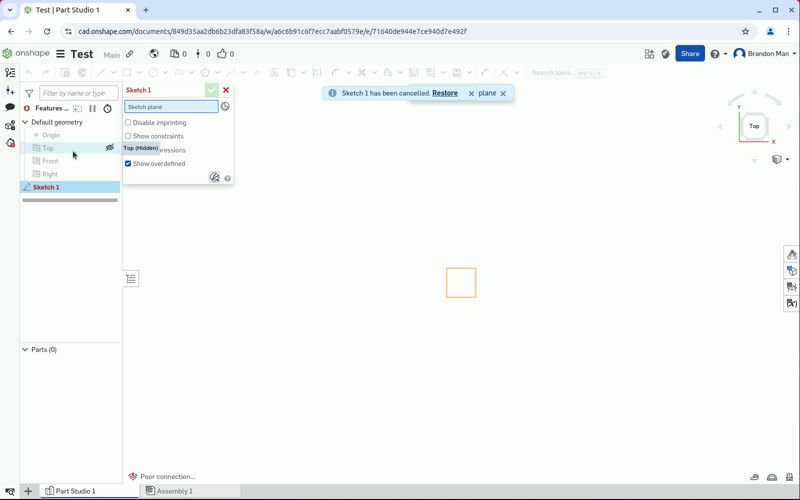
click(73, 150)
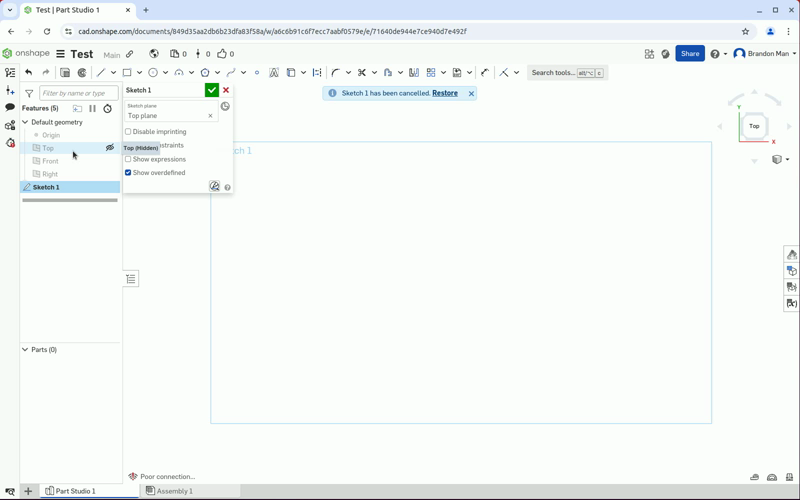
mouse_move(73, 352)
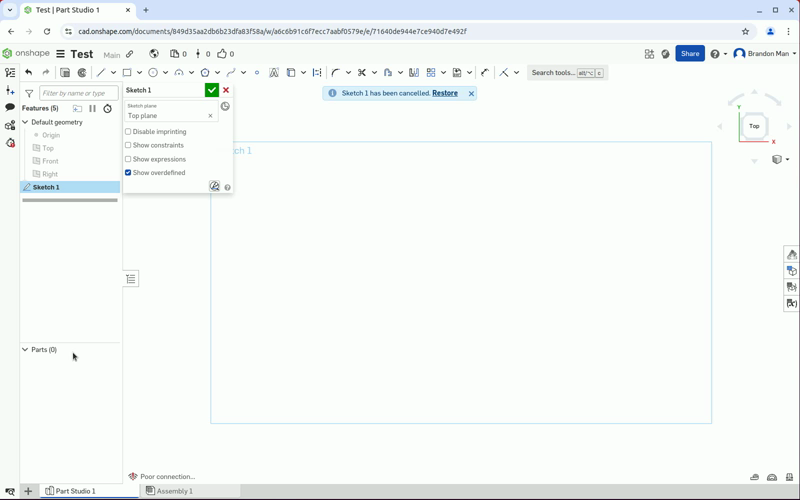
key(y)
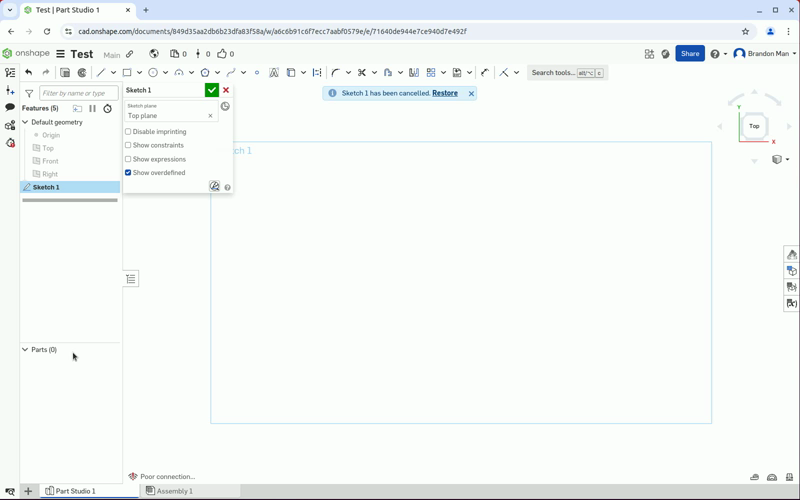
key(l)
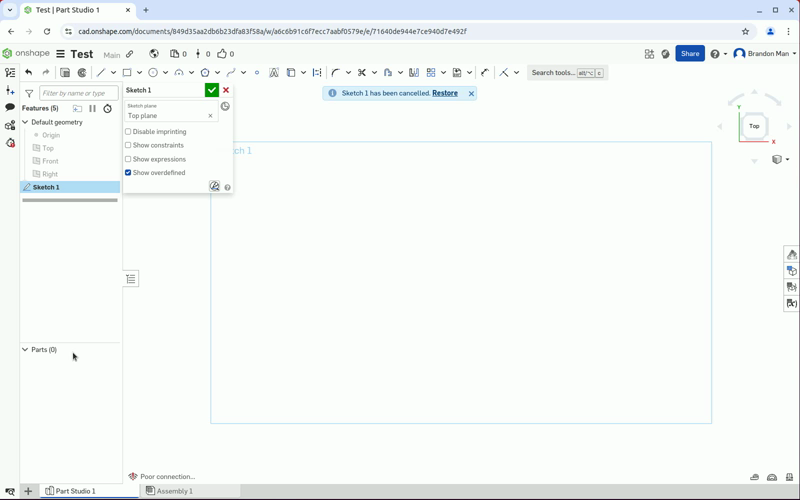
key_down(shift)
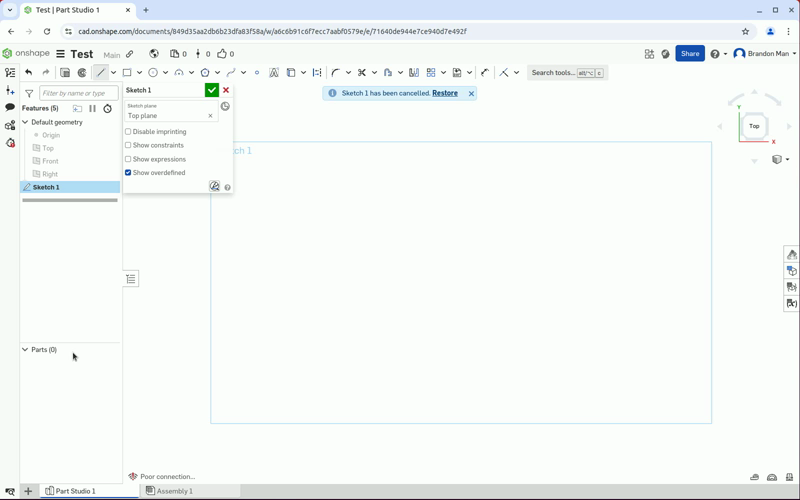
mouse_move(396, 395)
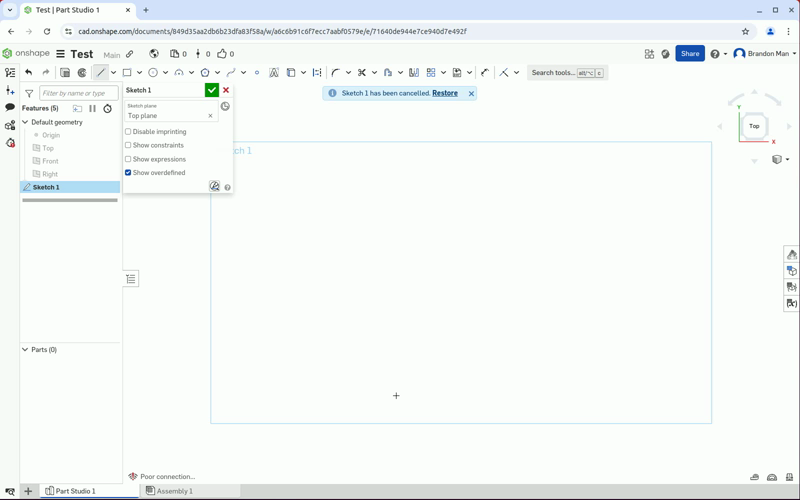
click(396, 395)
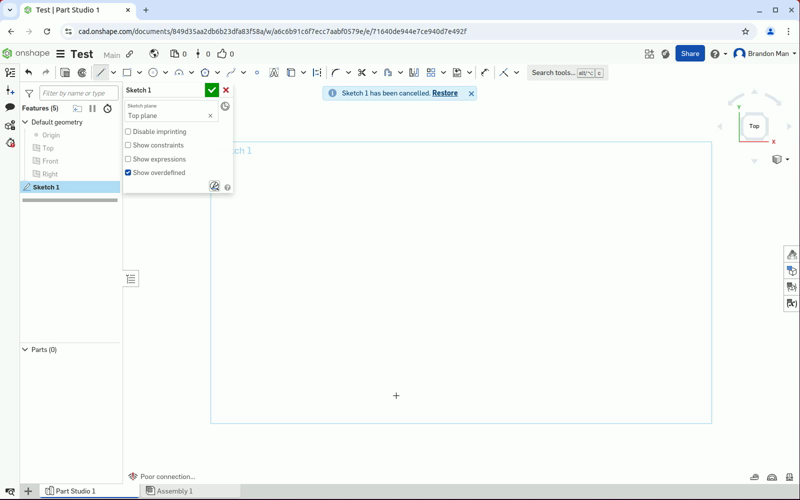
key_up(shift)
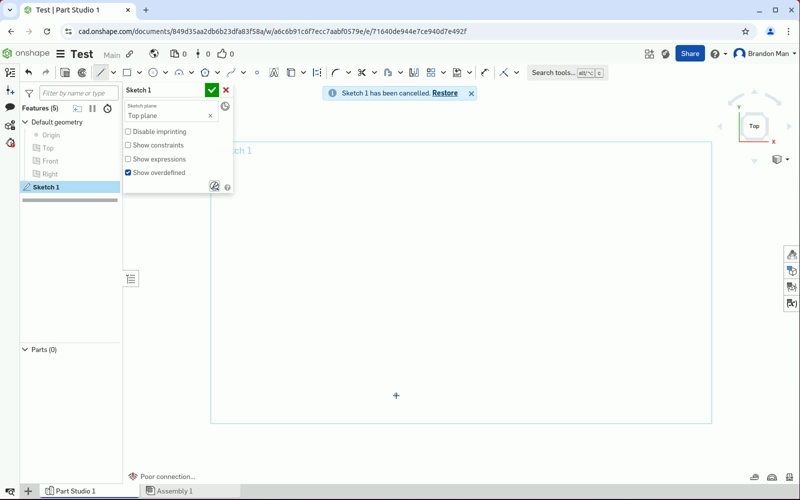
key_down(shift)
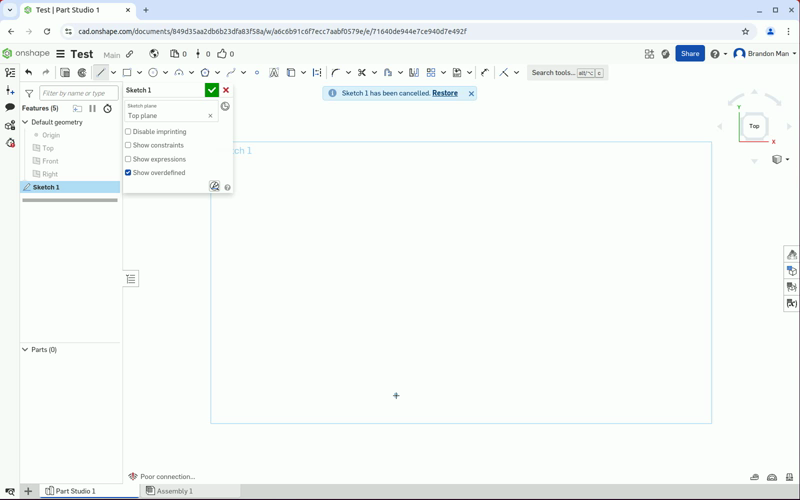
mouse_move(549, 395)
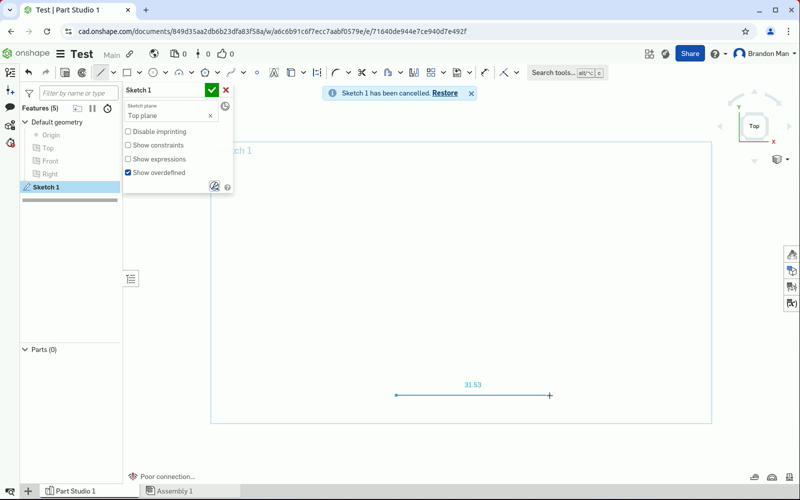
click(549, 395)
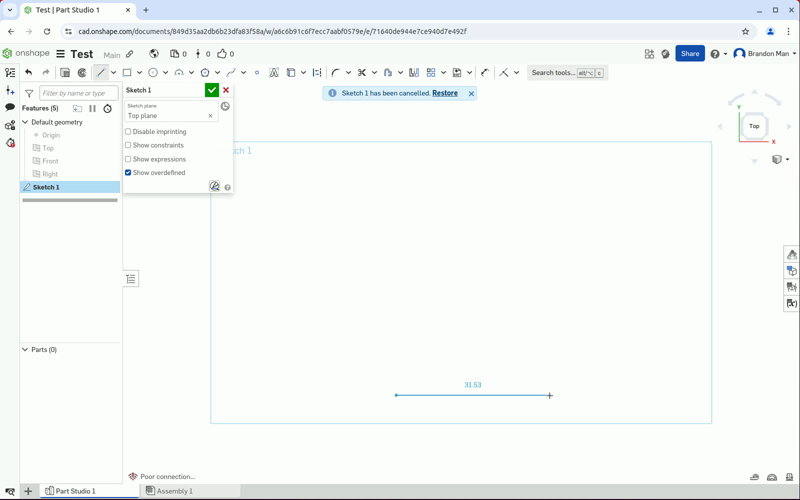
key_up(shift)
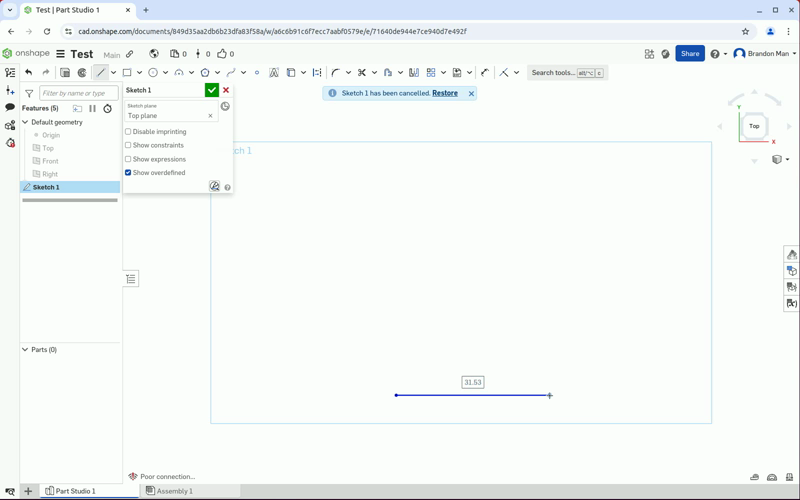
key_down(shift)
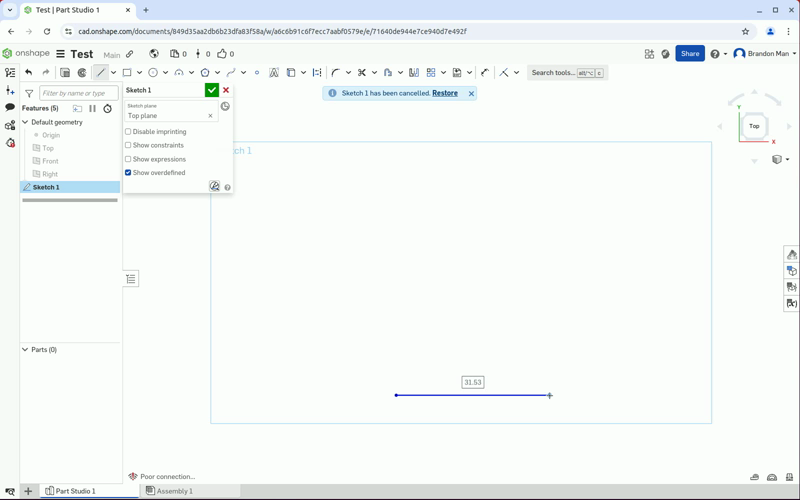
mouse_move(549, 229)
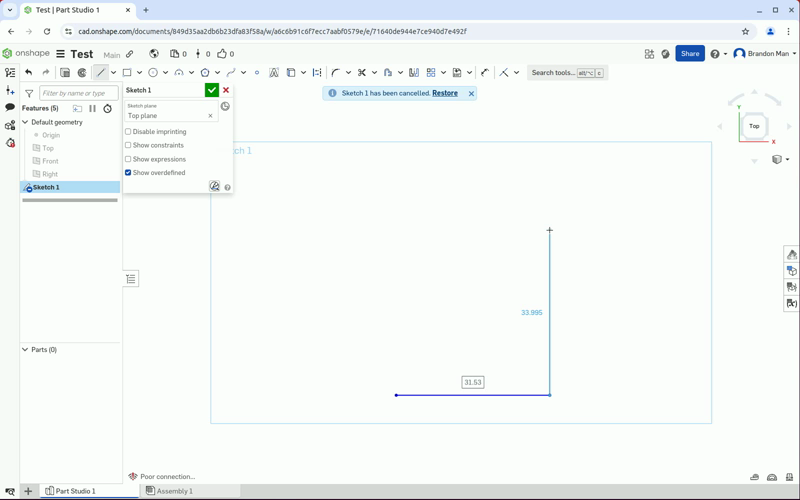
click(549, 229)
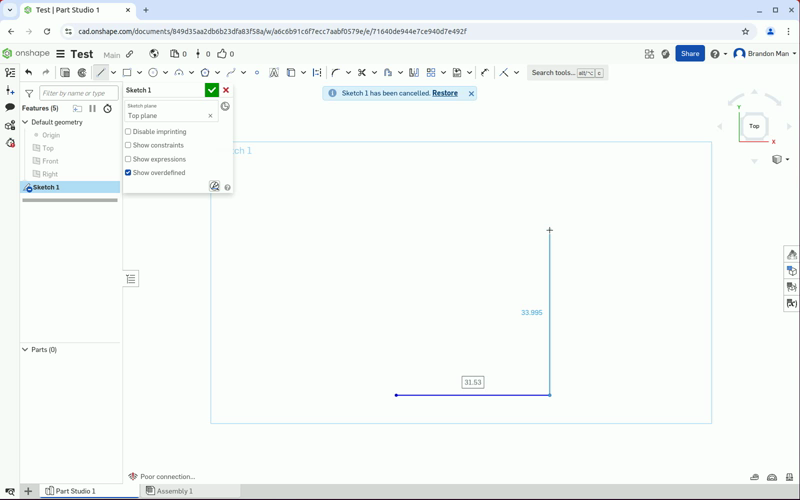
key_up(shift)
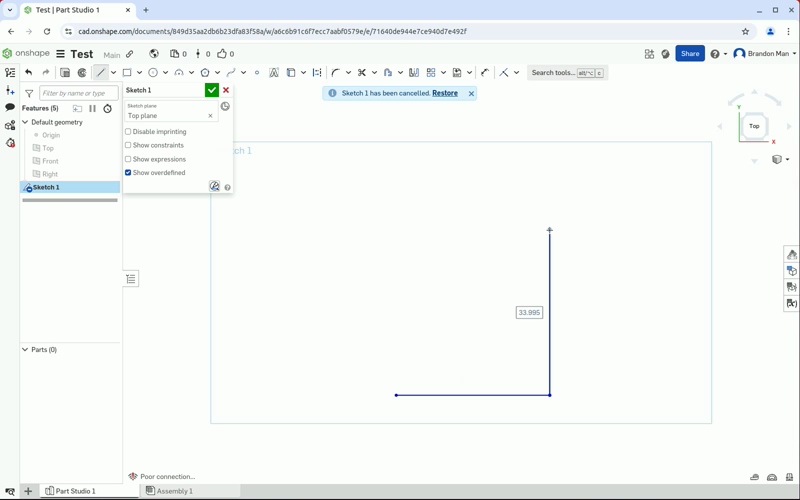
key_down(shift)
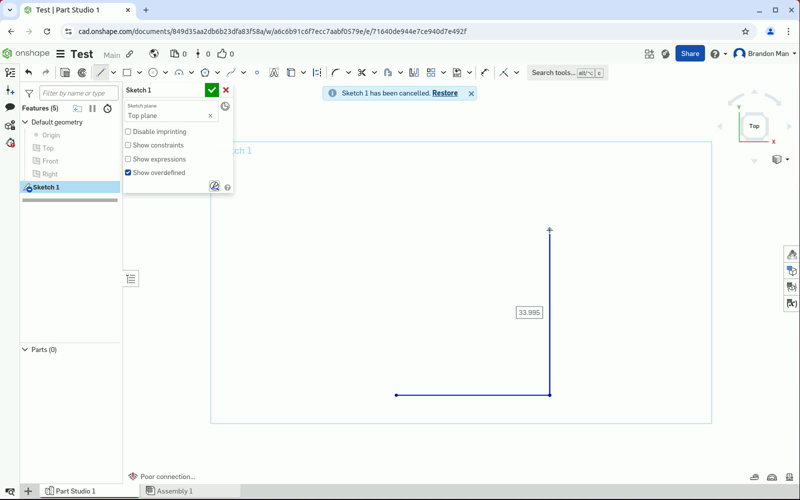
mouse_move(396, 229)
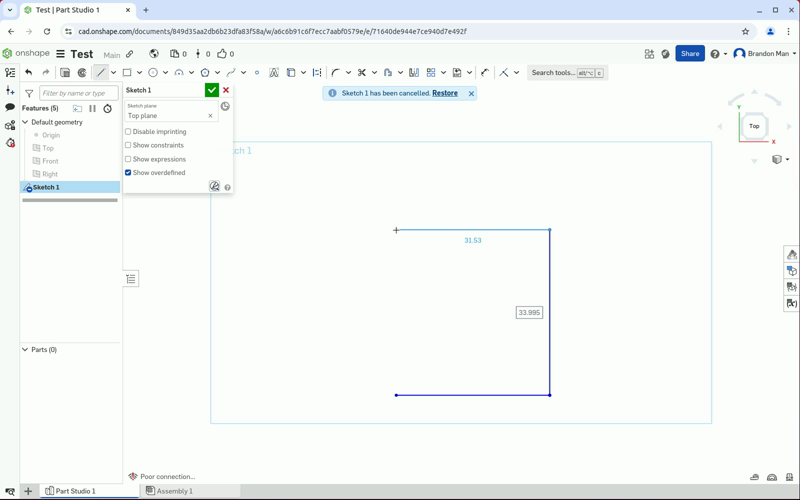
click(396, 229)
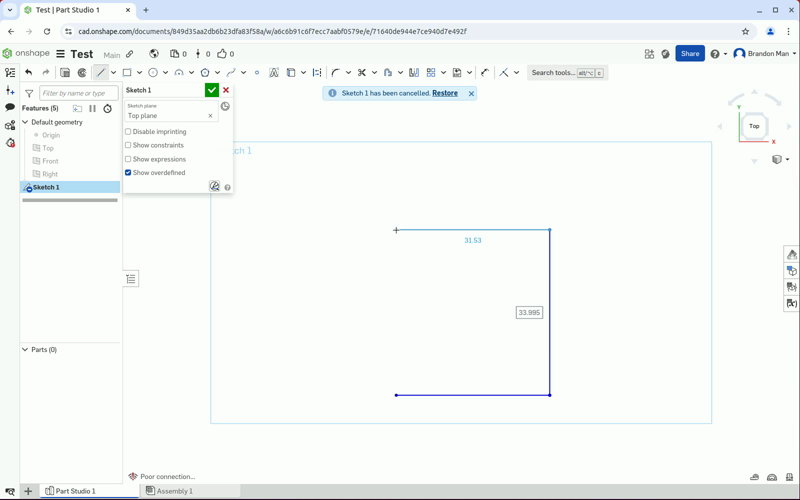
key_up(shift)
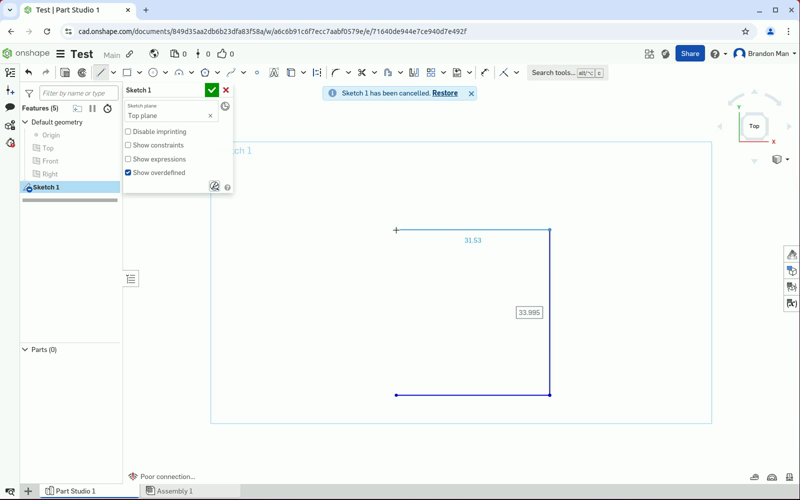
key_down(shift)
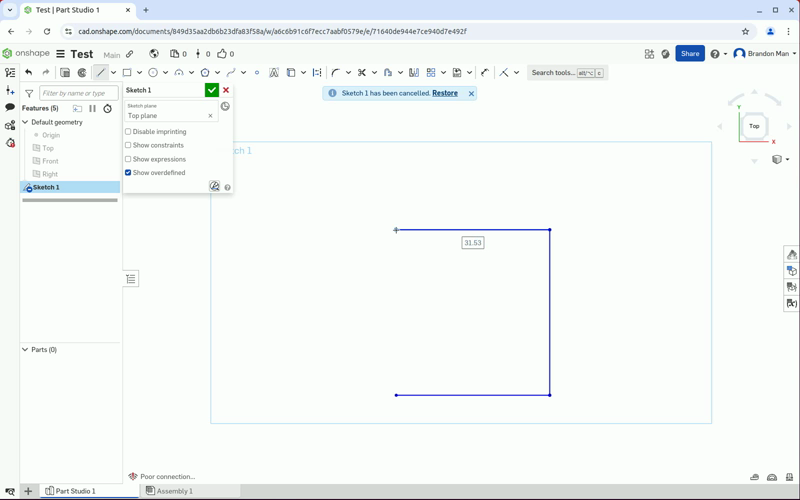
mouse_move(396, 395)
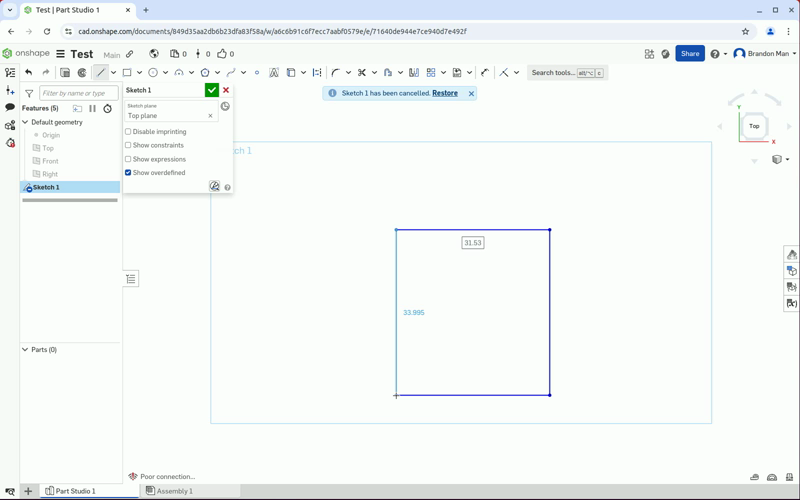
key_up(shift)
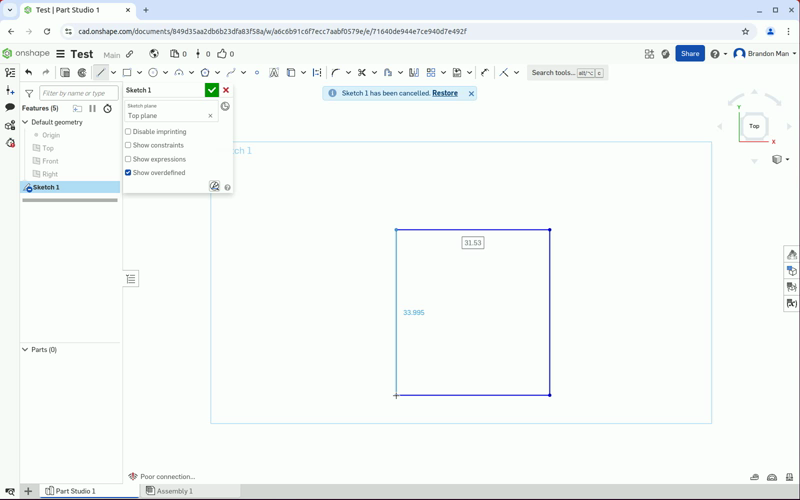
click(396, 395)
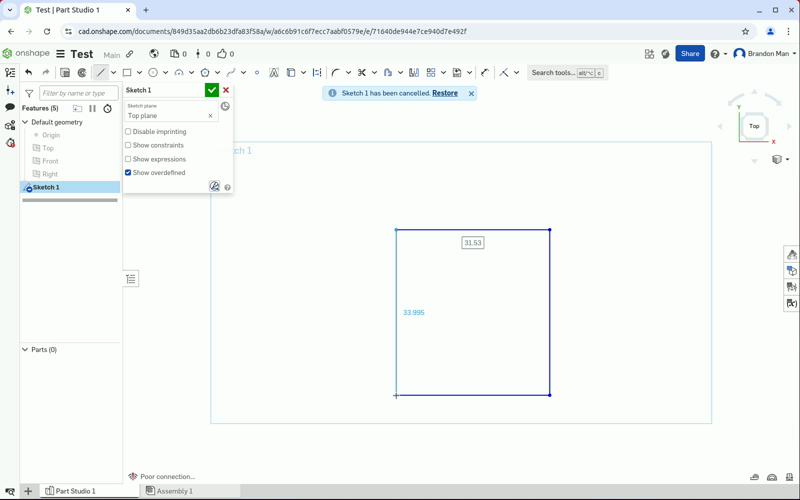
key(esc)
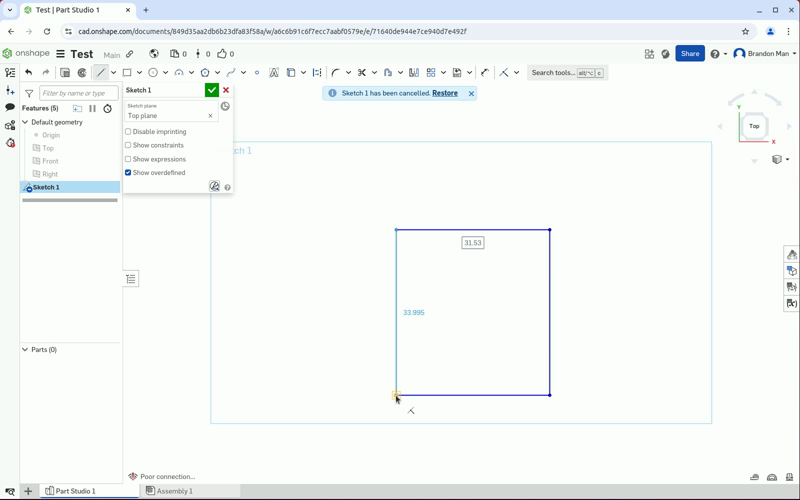
mouse_move(484, 370)
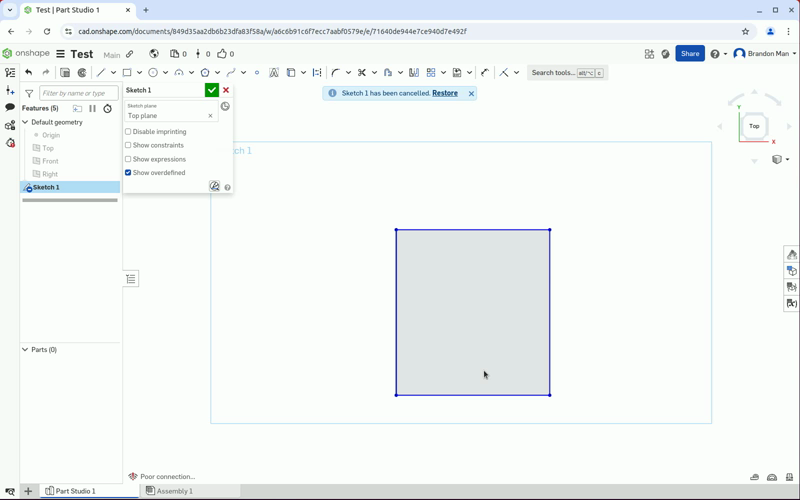
click(484, 370)
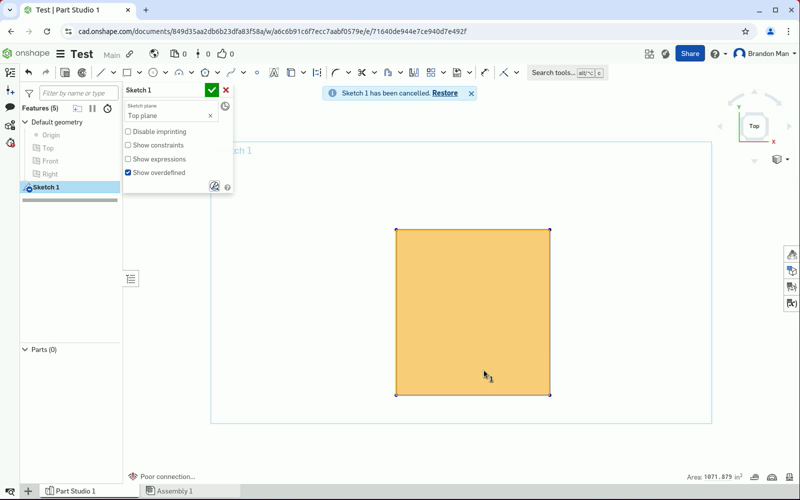
mouse_move(73, 352)
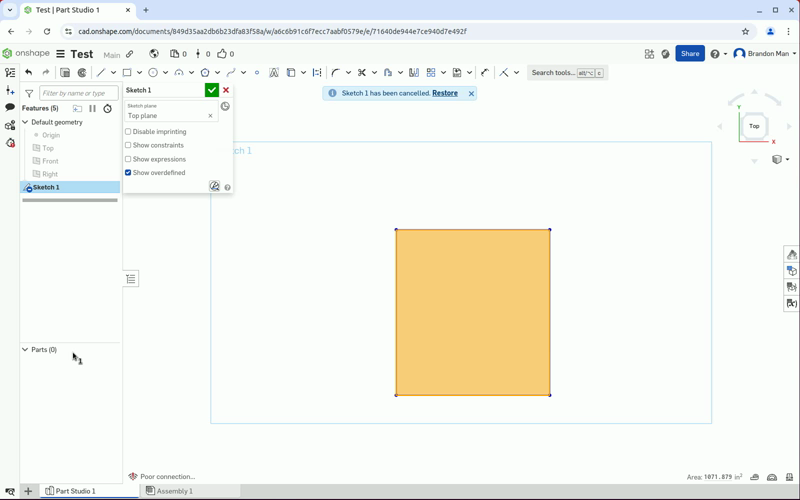
key(shift+y)
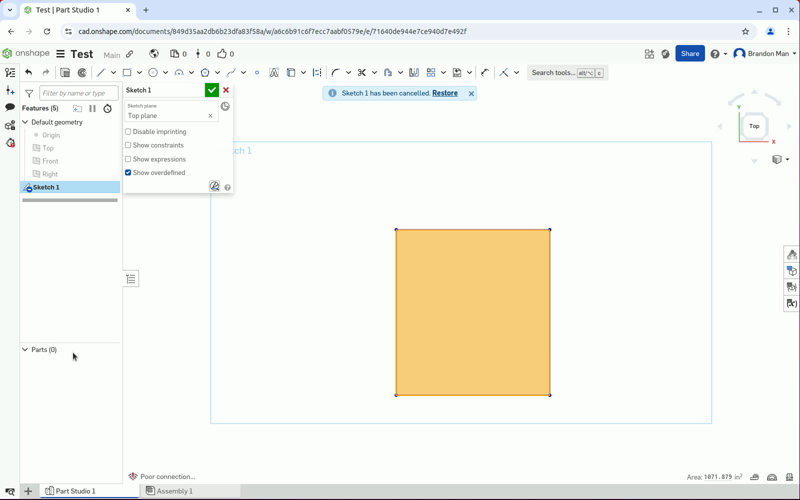
key(shift+e)
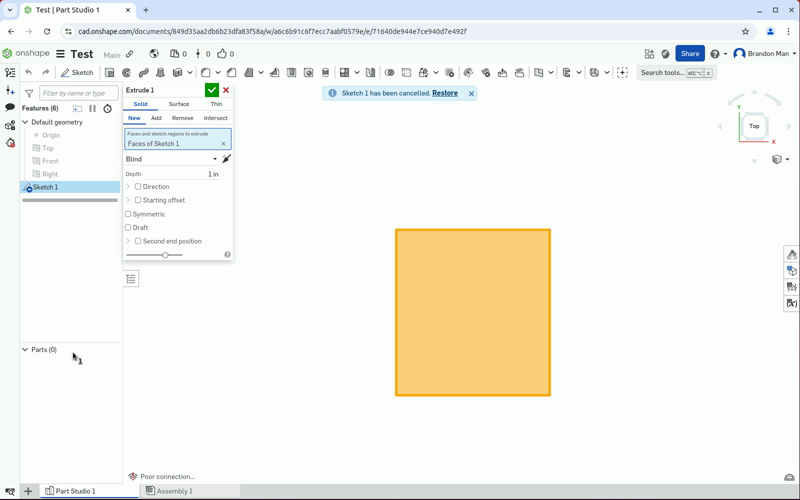
mouse_move(143, 106)
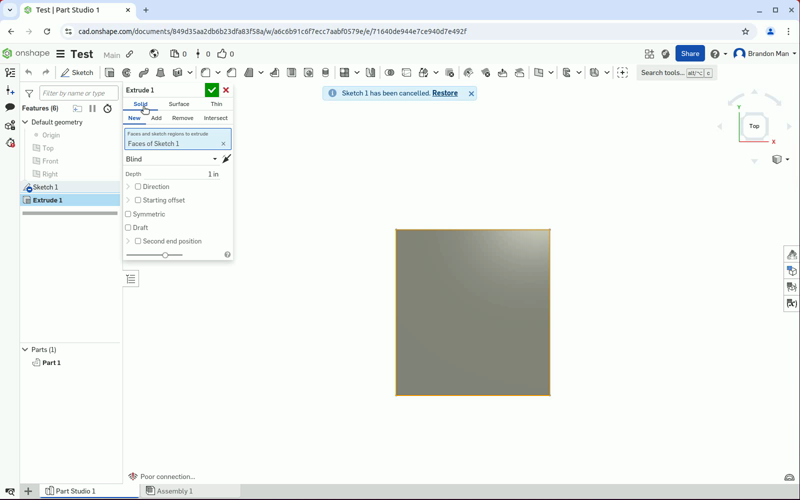
click(143, 106)
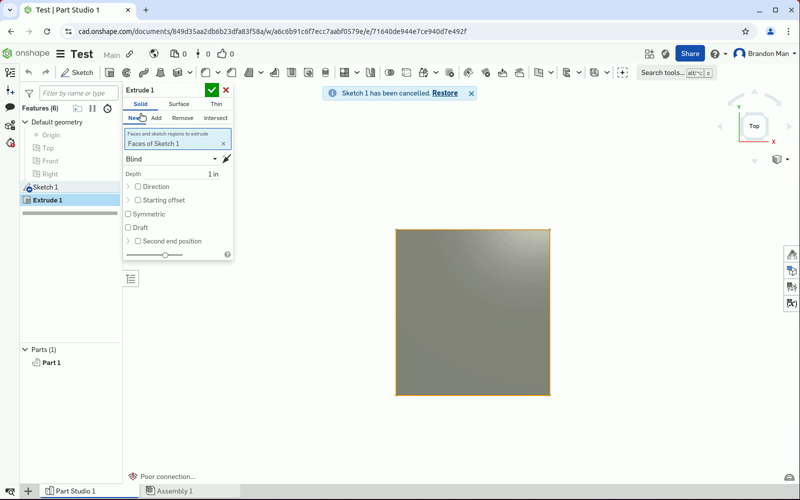
mouse_move(137, 120)
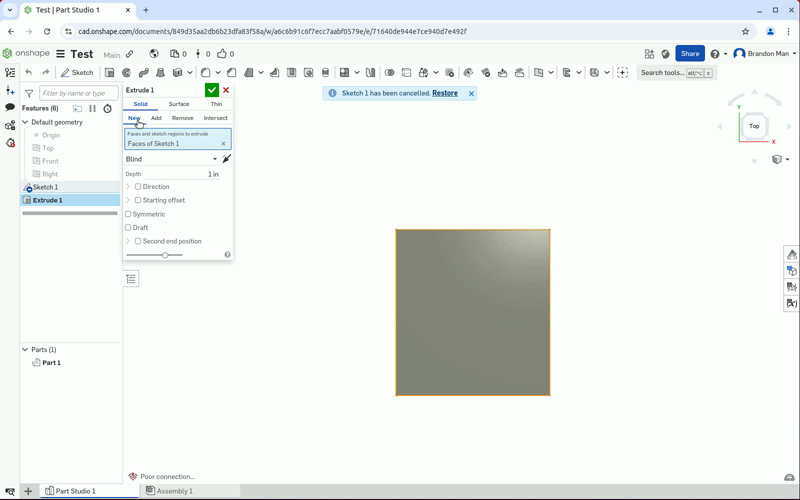
click(137, 120)
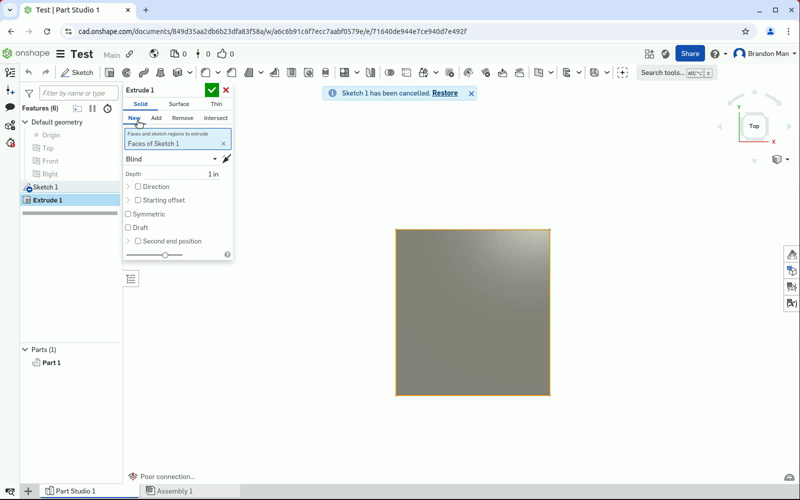
key(tab, 4)
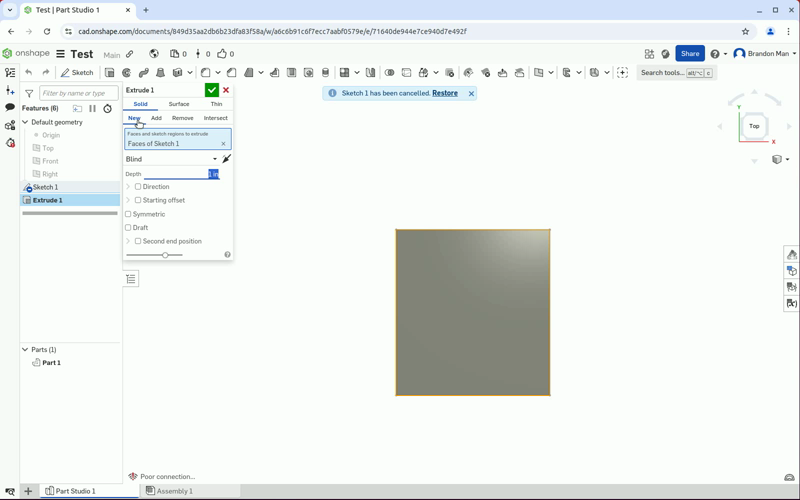
text(9.147)
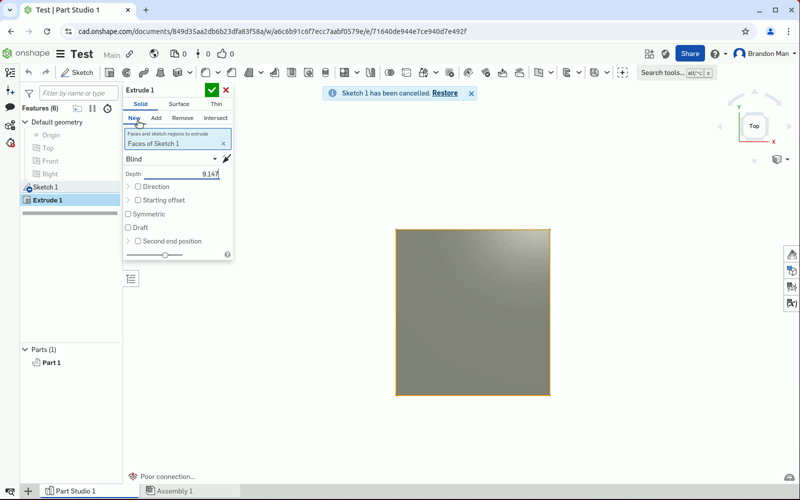
key(enter)
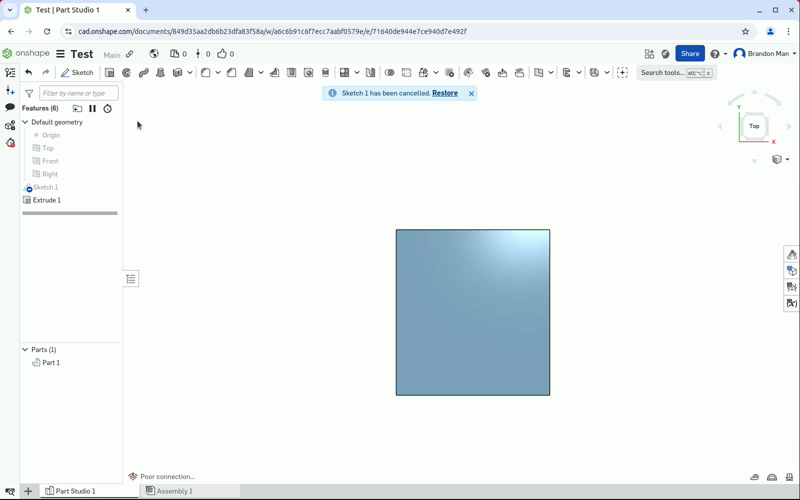
key(shift+h)
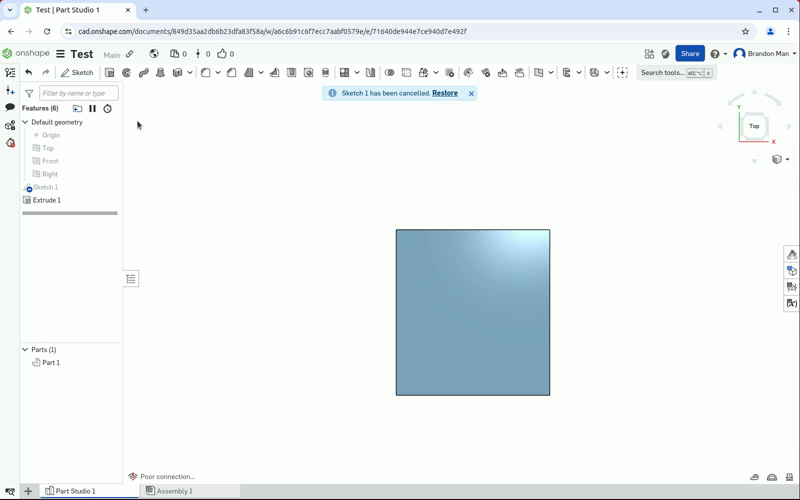
key(shift+h)
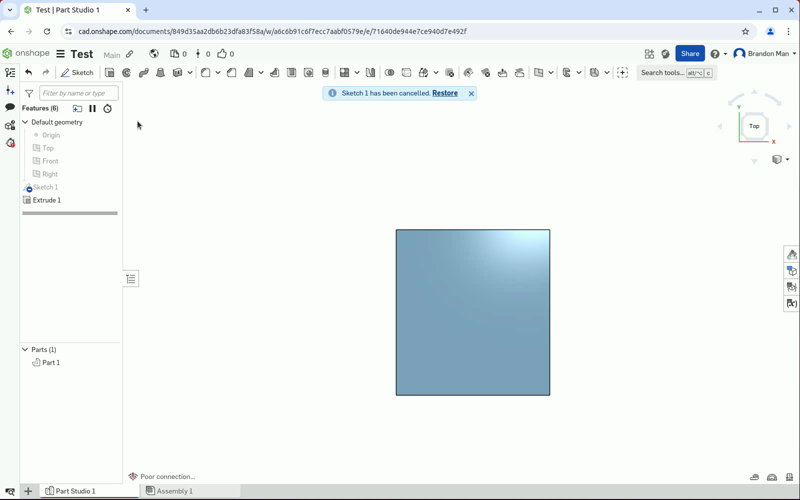
mouse_move(73, 189)
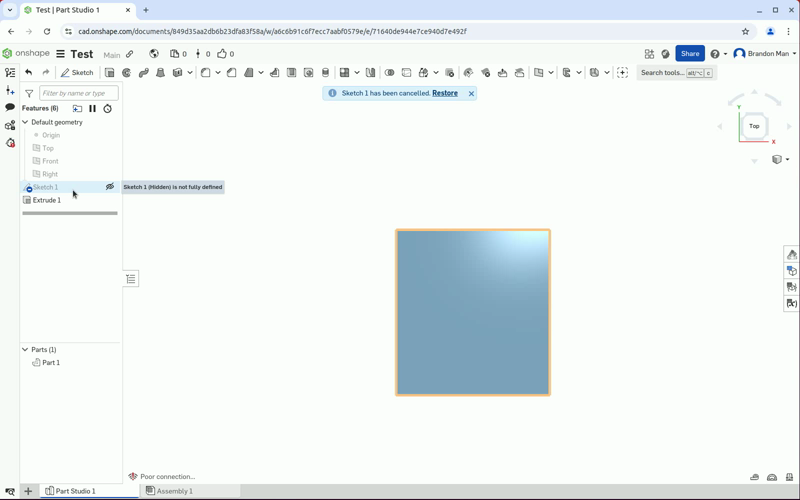
click(73, 189)
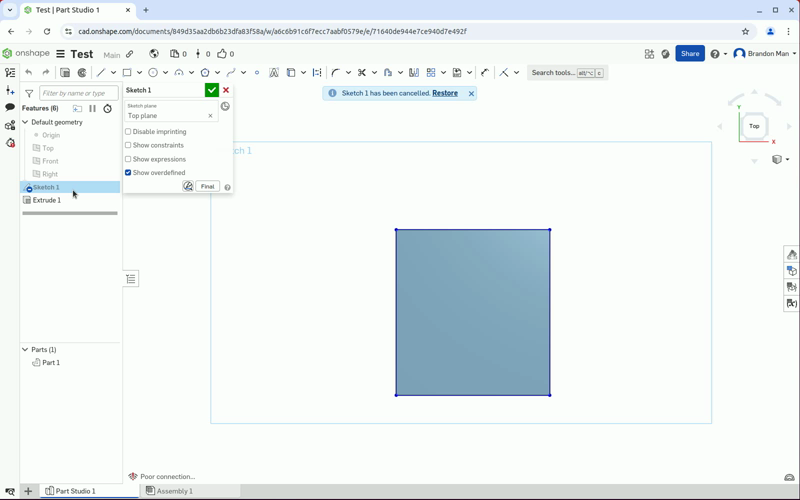
mouse_move(229, 92)
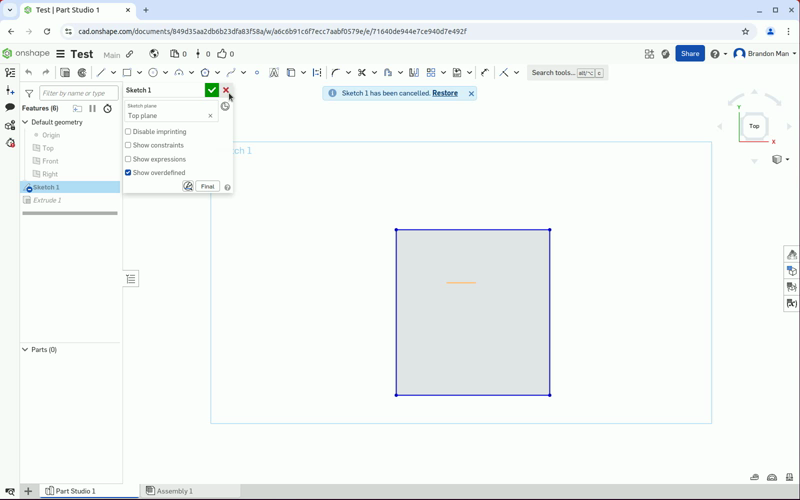
click(229, 92)
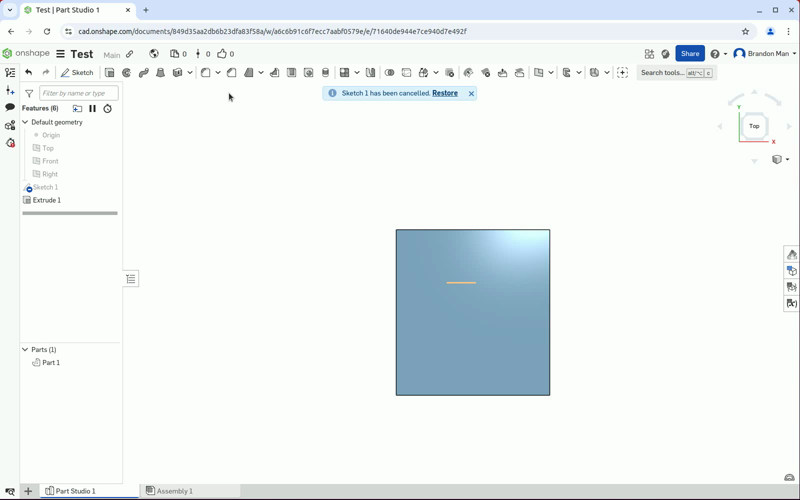
mouse_move(541, 75)
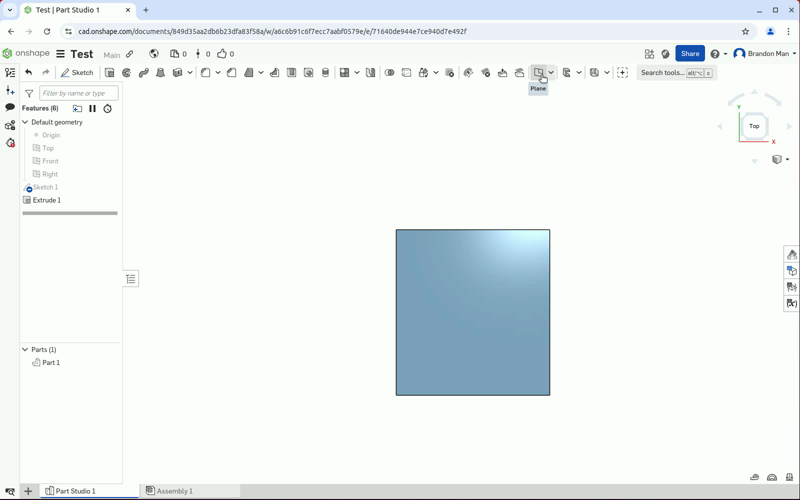
click(541, 75)
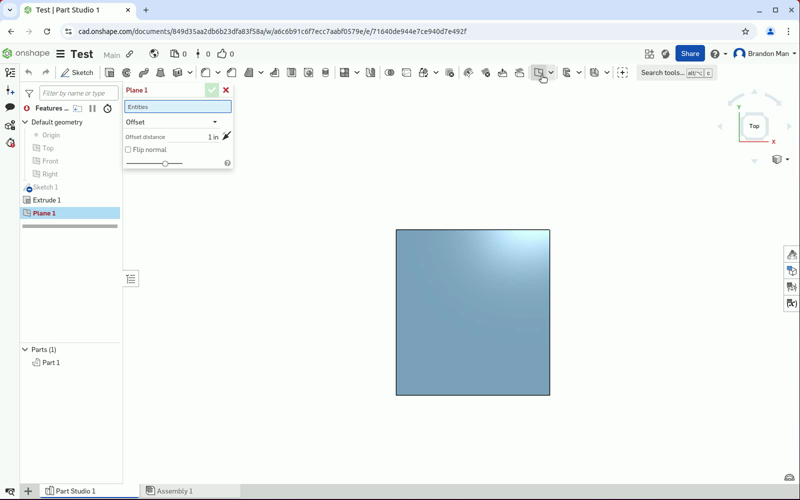
mouse_move(73, 150)
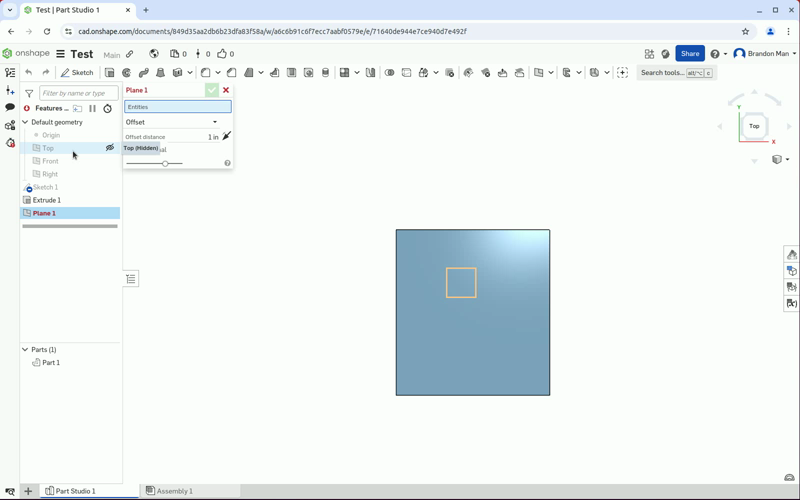
click(73, 150)
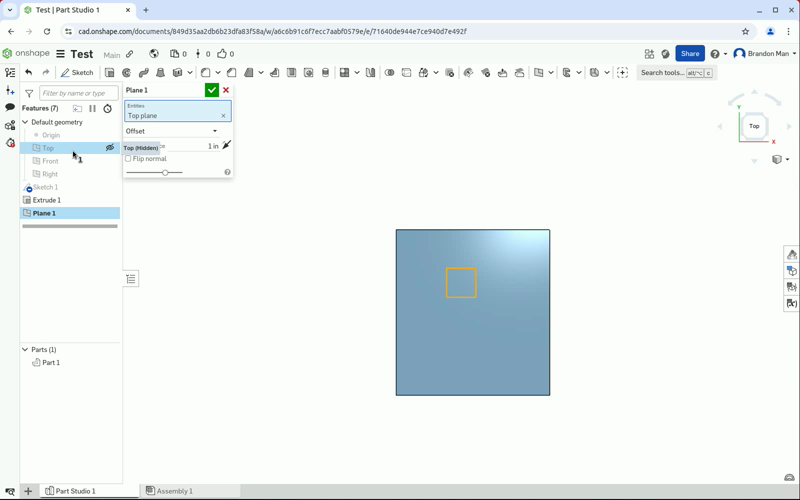
key(tab, 2)
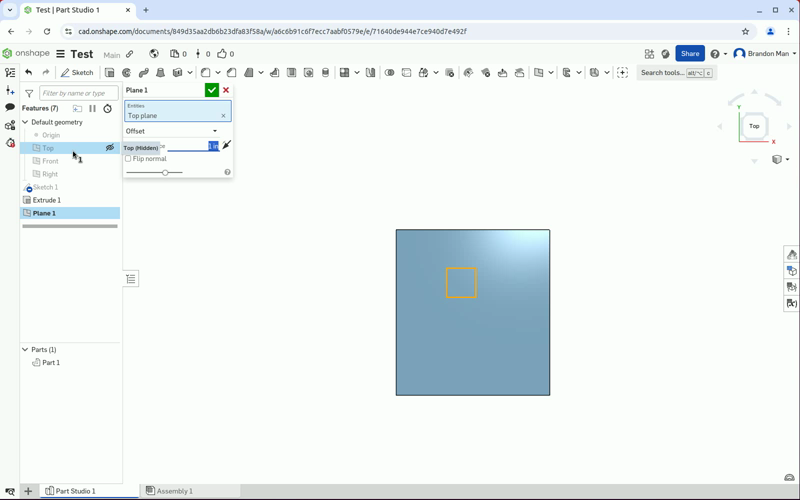
text(9.151)
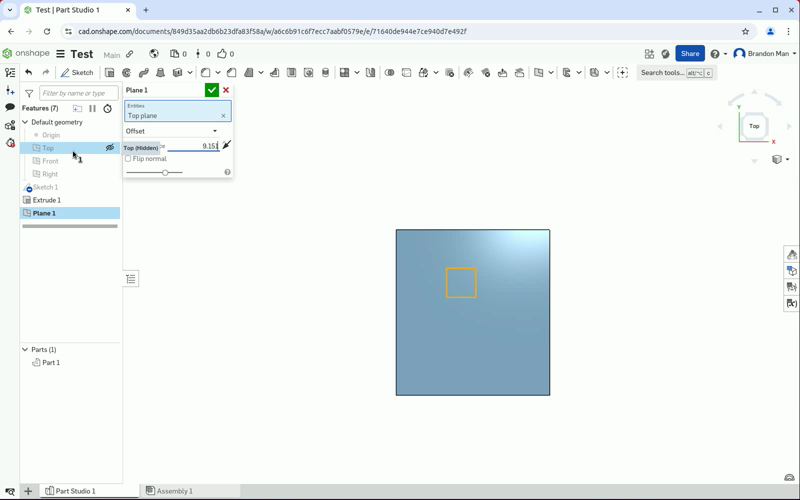
key(enter, 2)
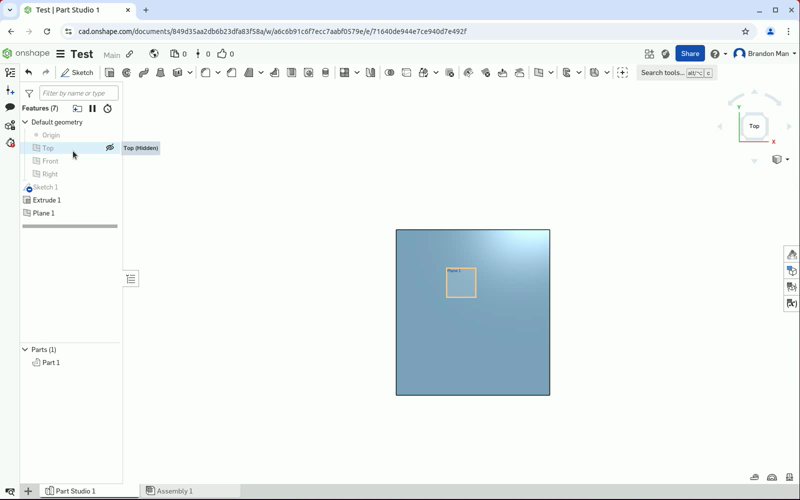
key(shift+s)
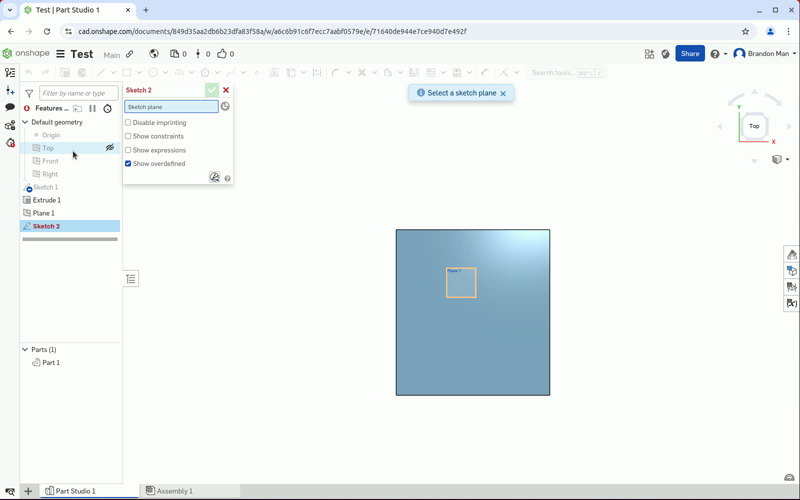
mouse_move(73, 215)
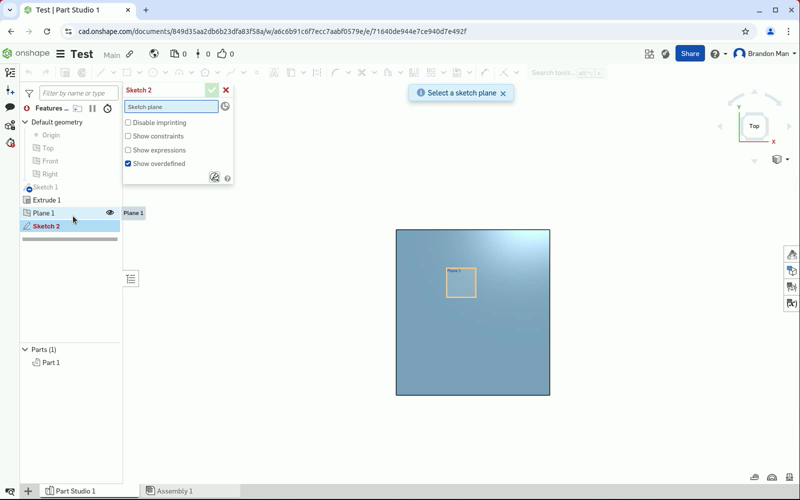
click(73, 215)
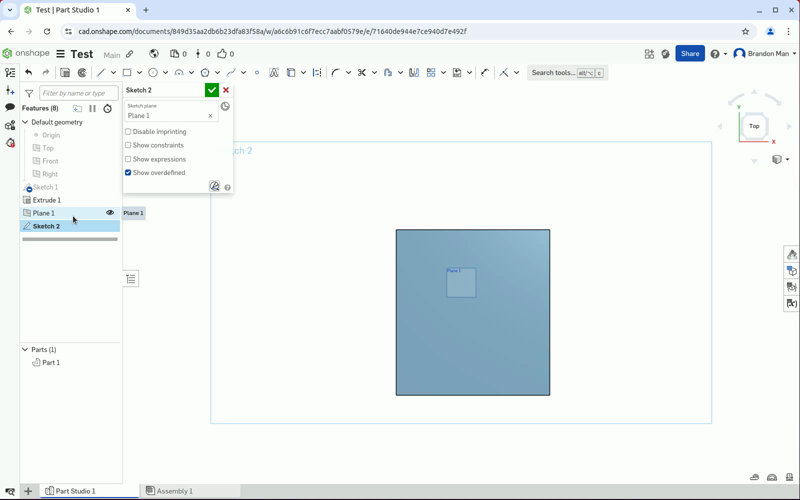
mouse_move(73, 352)
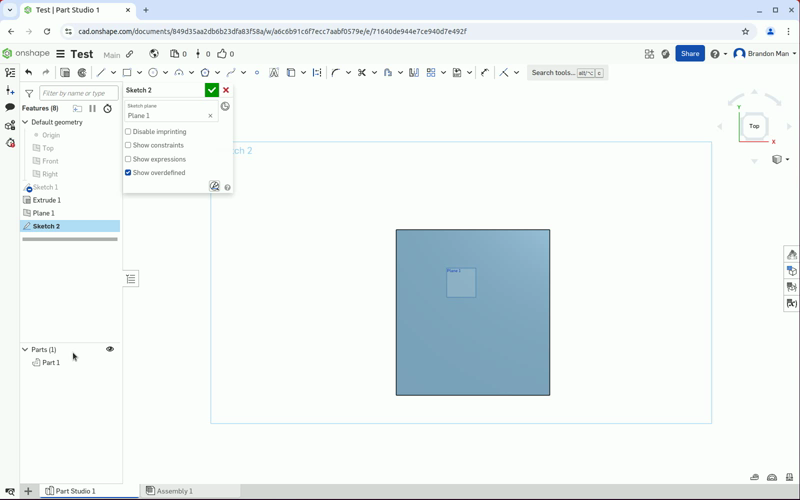
key(y)
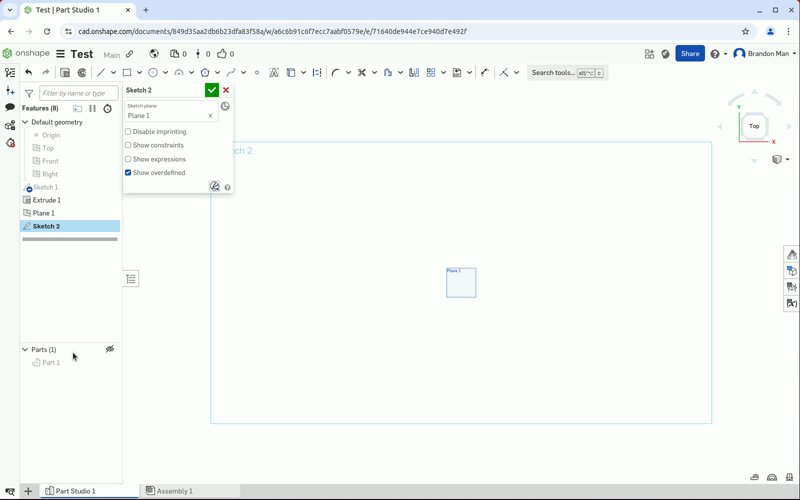
key(c)
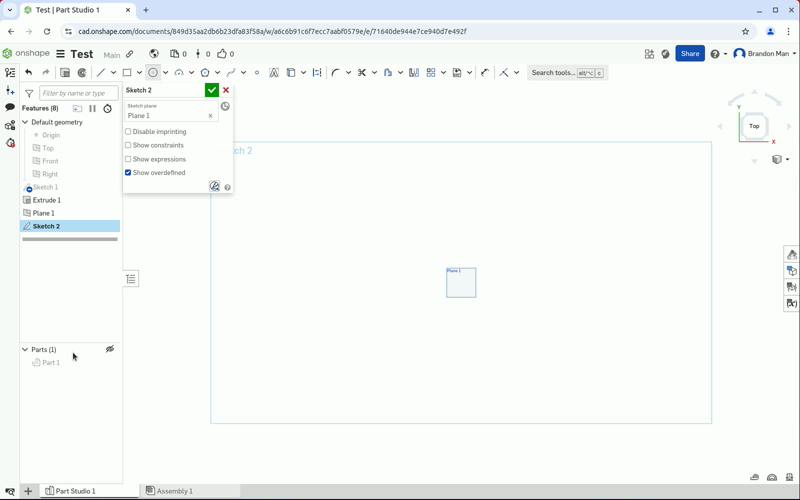
key_down(shift)
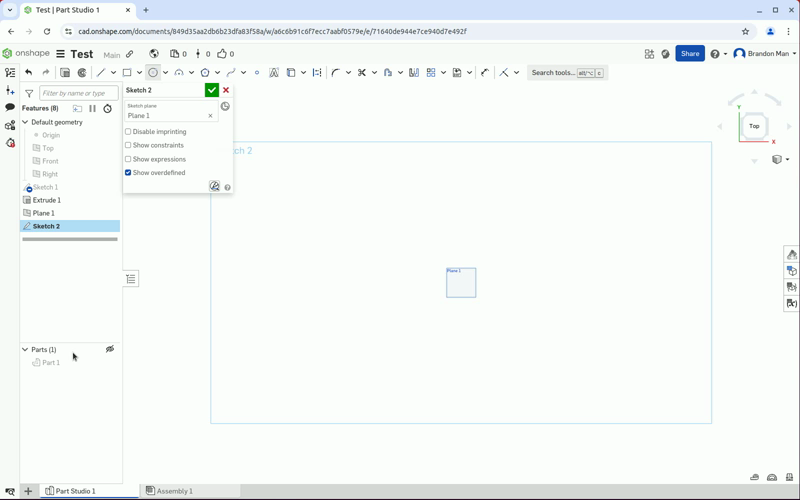
mouse_move(422, 259)
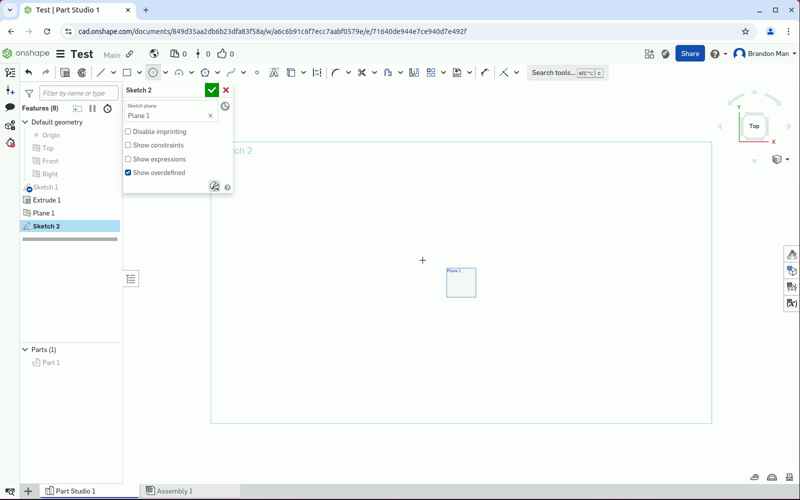
click(422, 259)
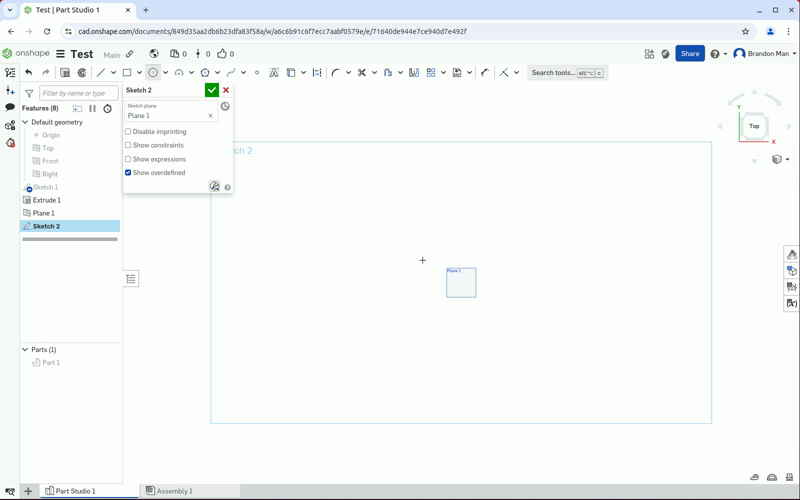
key_up(shift)
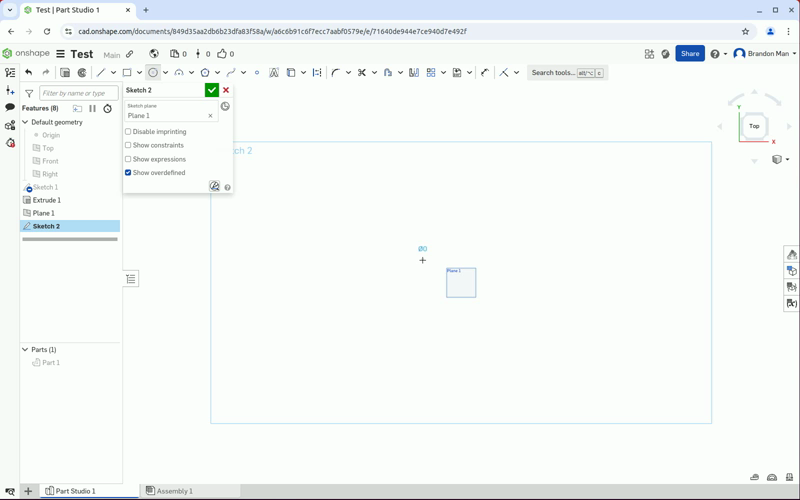
mouse_move(441, 259)
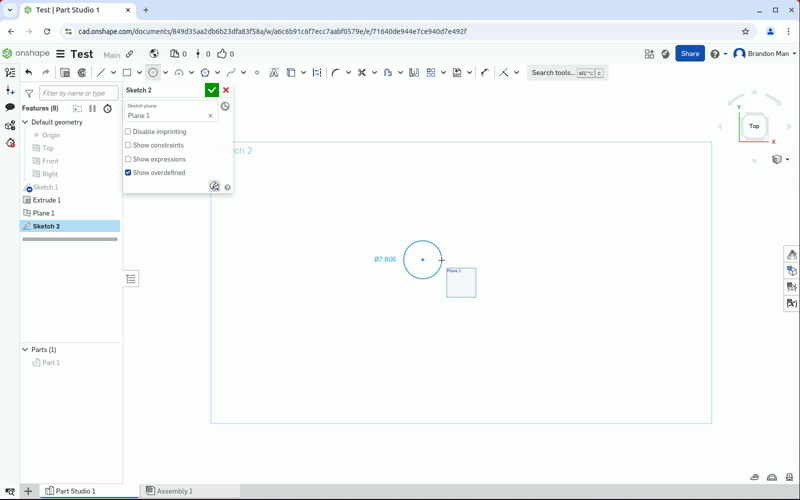
click(441, 259)
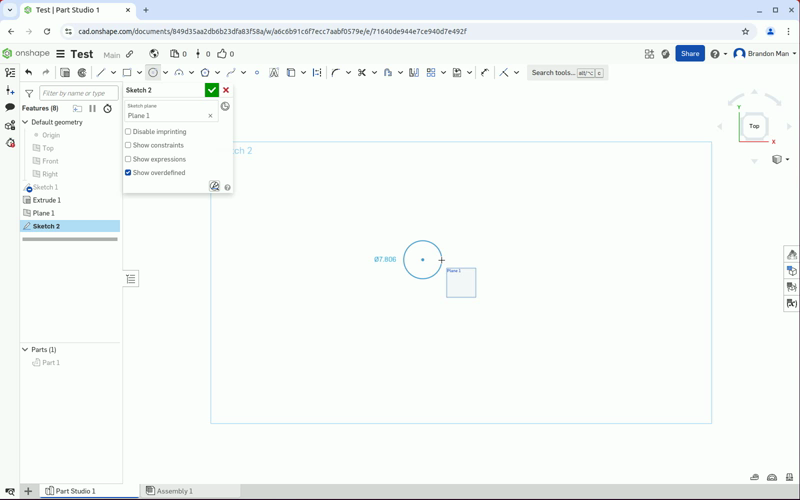
key(esc)
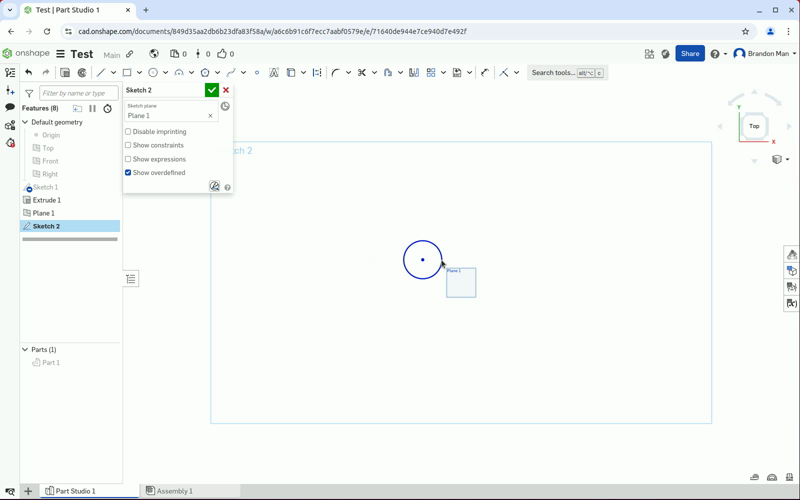
mouse_move(430, 253)
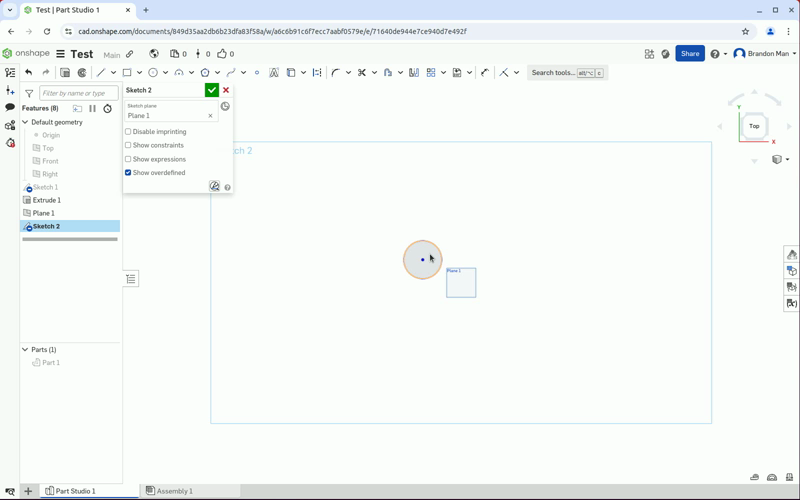
scroll(6)
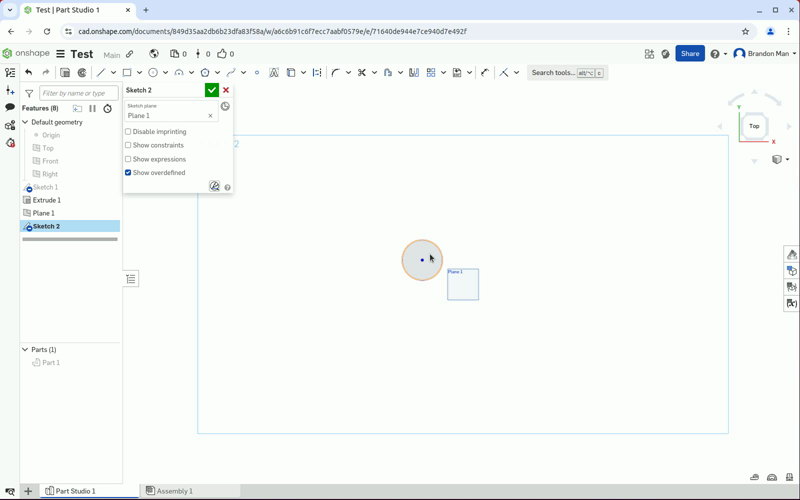
scroll(6)
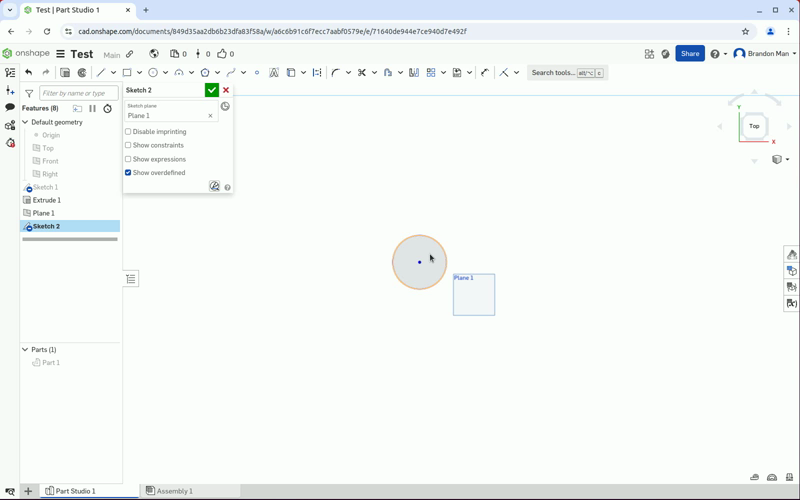
scroll(6)
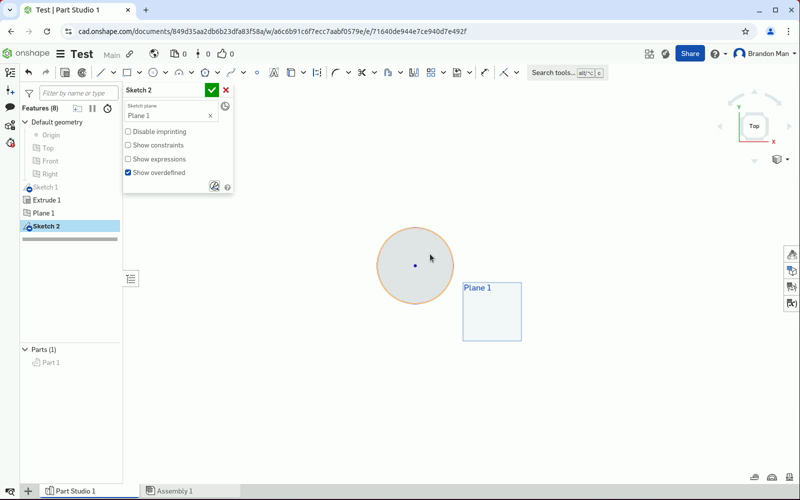
scroll(6)
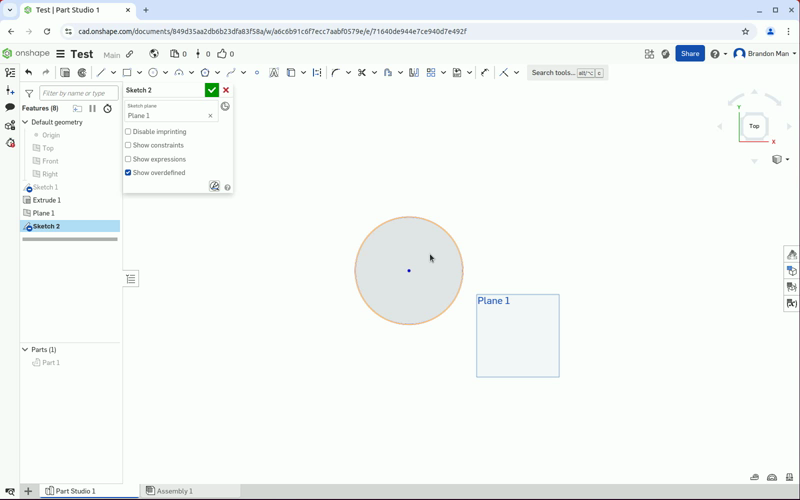
scroll(6)
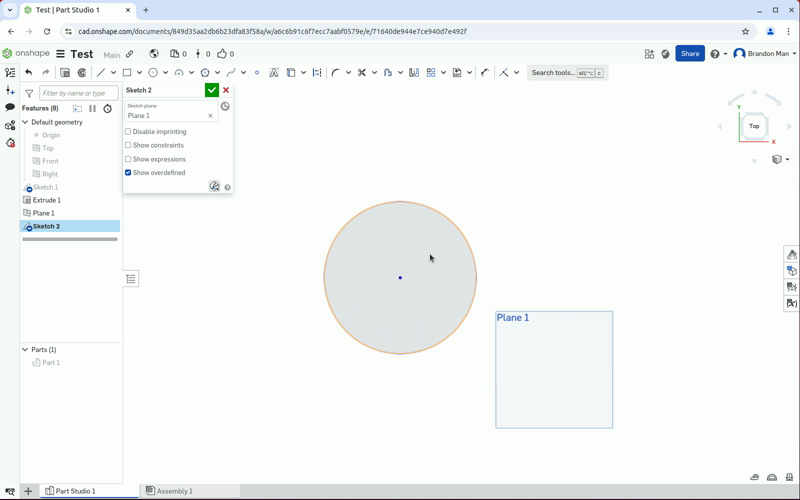
scroll(6)
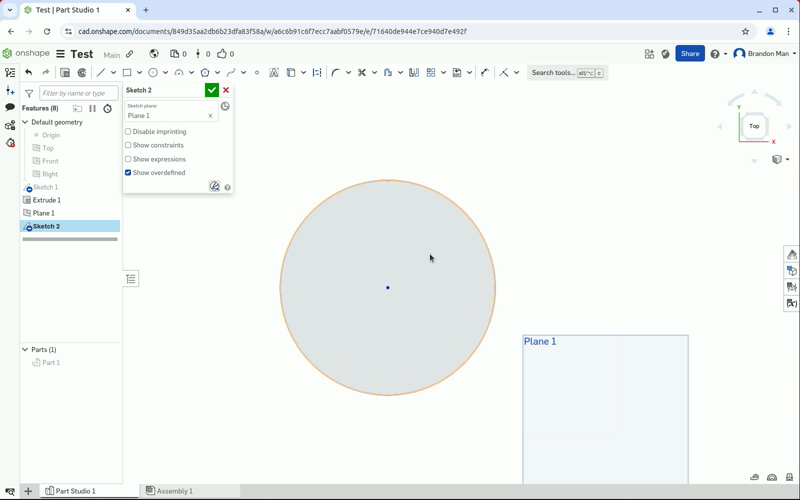
scroll(6)
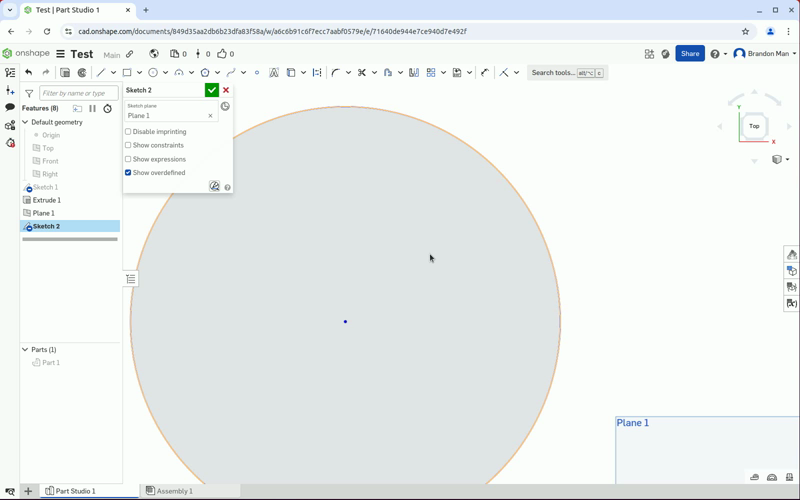
click(430, 253)
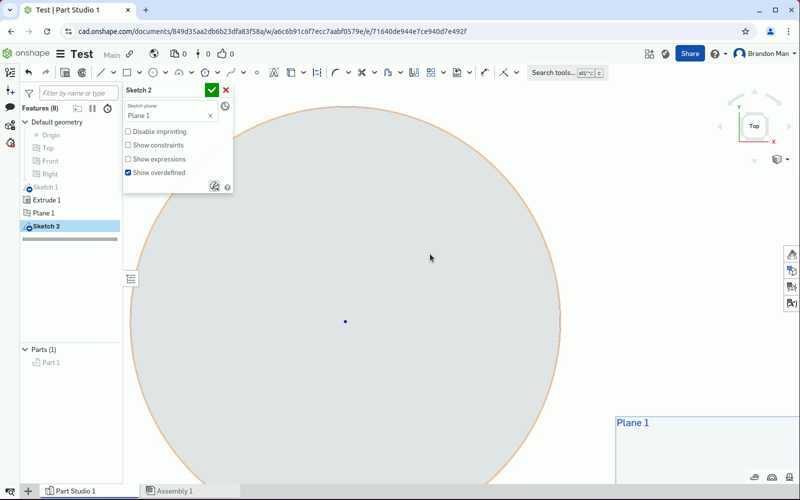
scroll(-6)
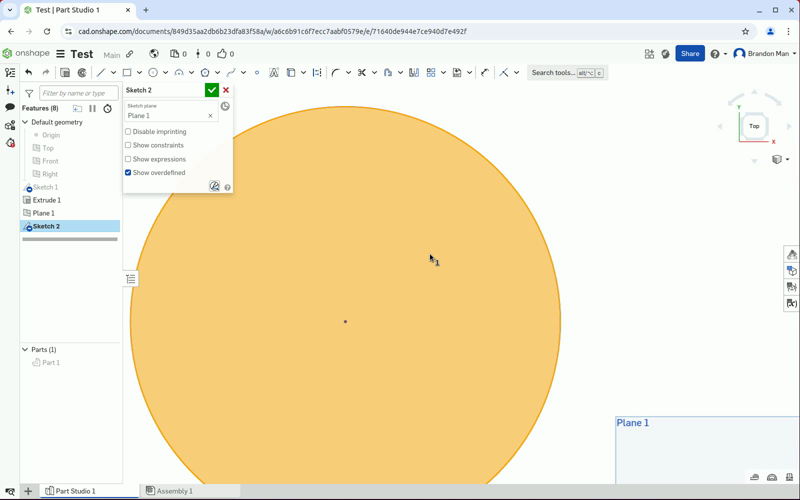
scroll(-6)
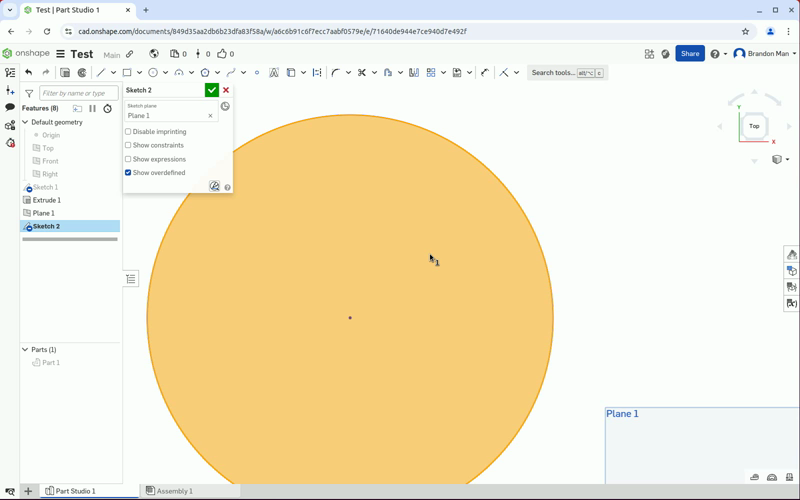
scroll(-6)
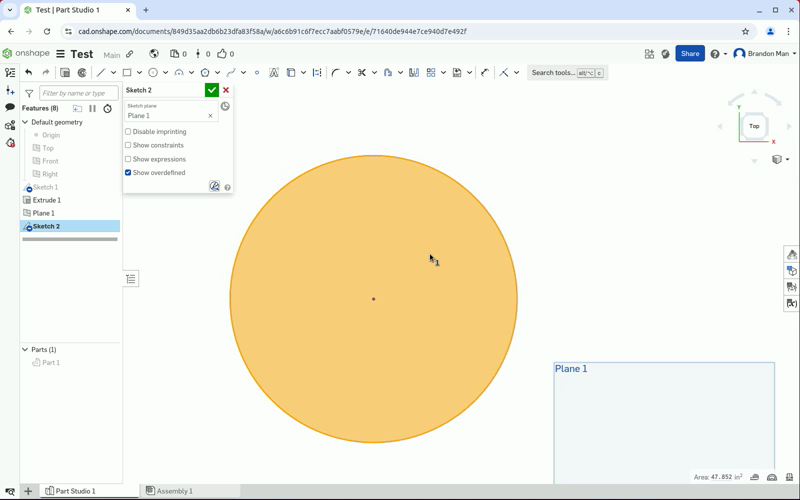
scroll(-6)
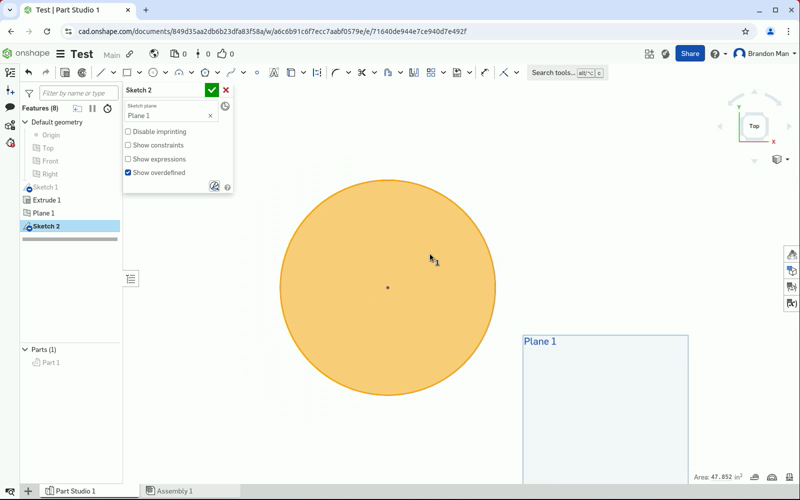
scroll(-6)
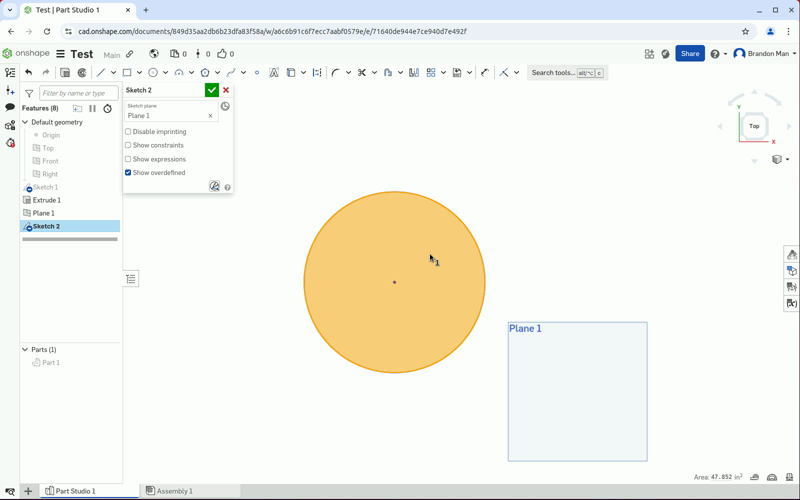
scroll(-6)
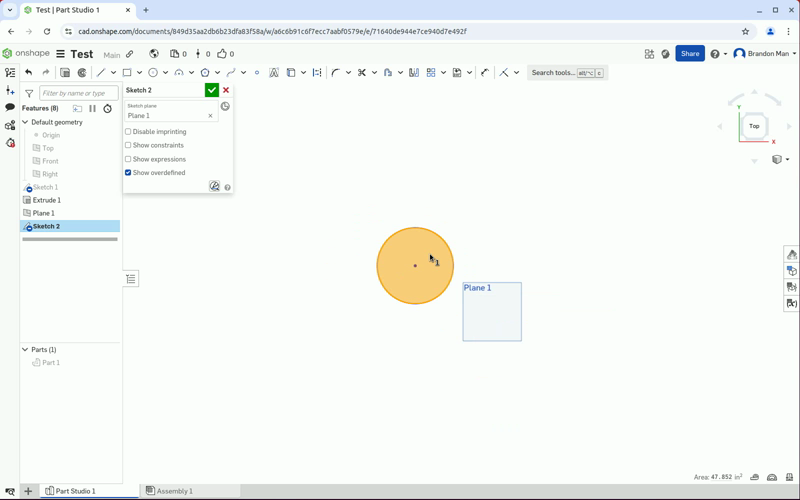
scroll(-6)
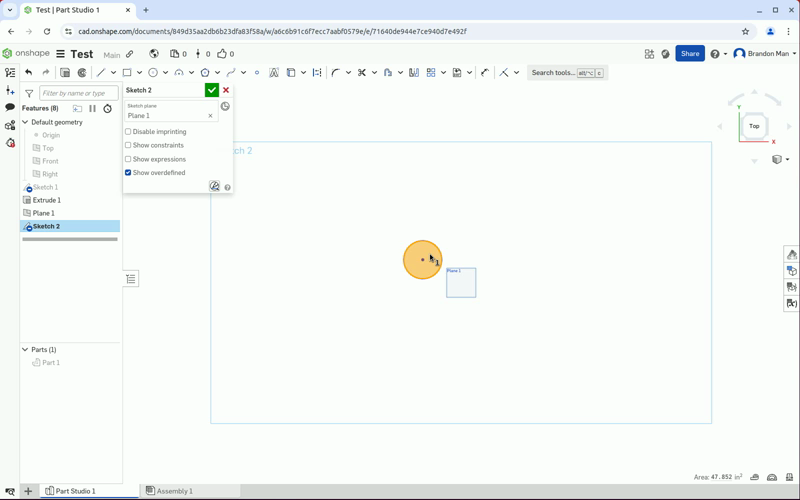
mouse_move(73, 352)
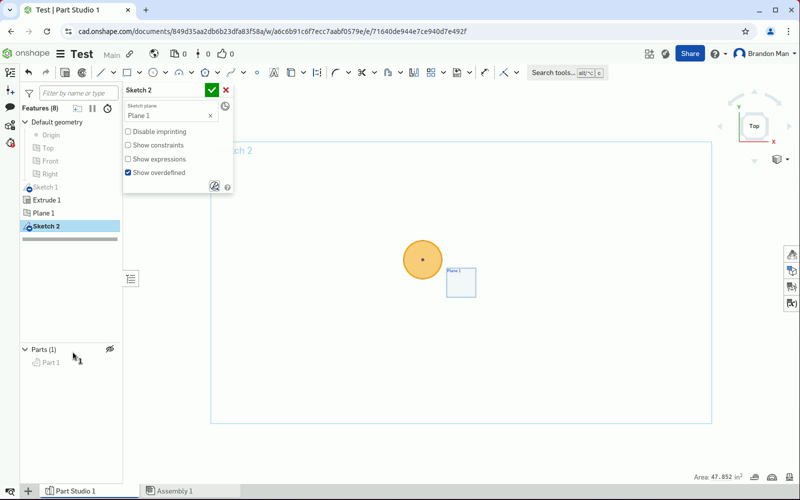
key(shift+y)
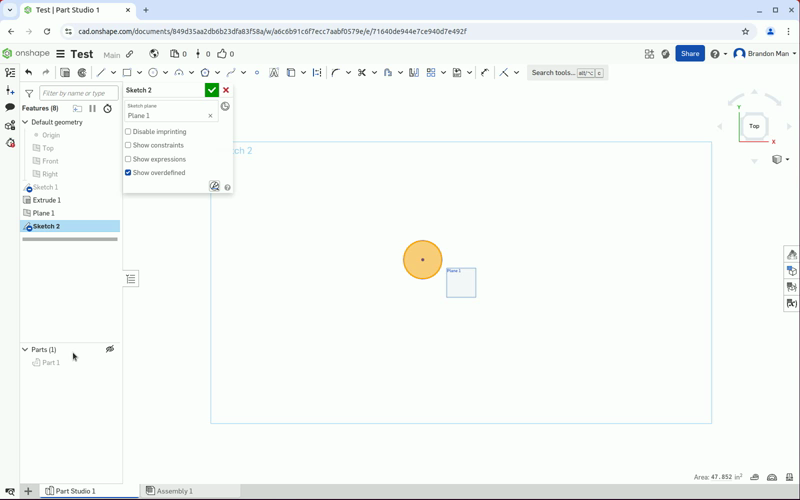
key(shift+e)
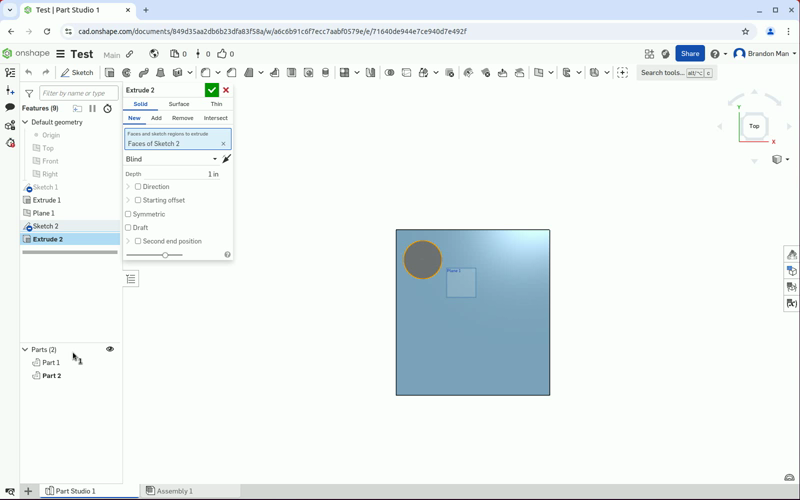
mouse_move(143, 106)
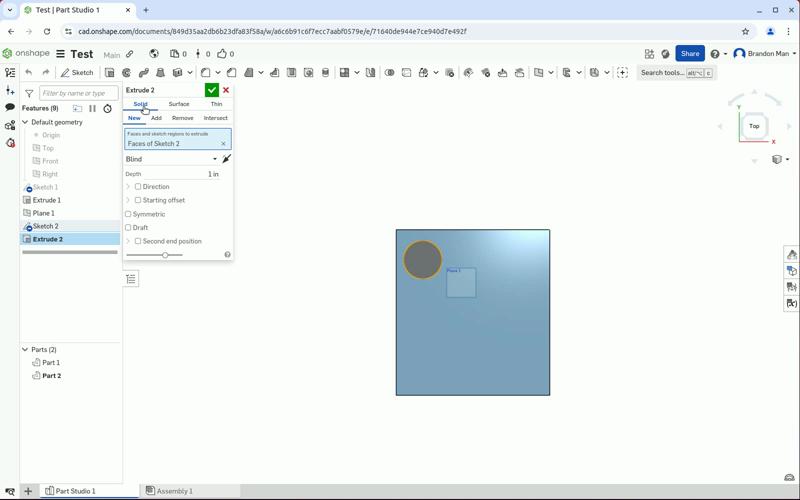
click(143, 106)
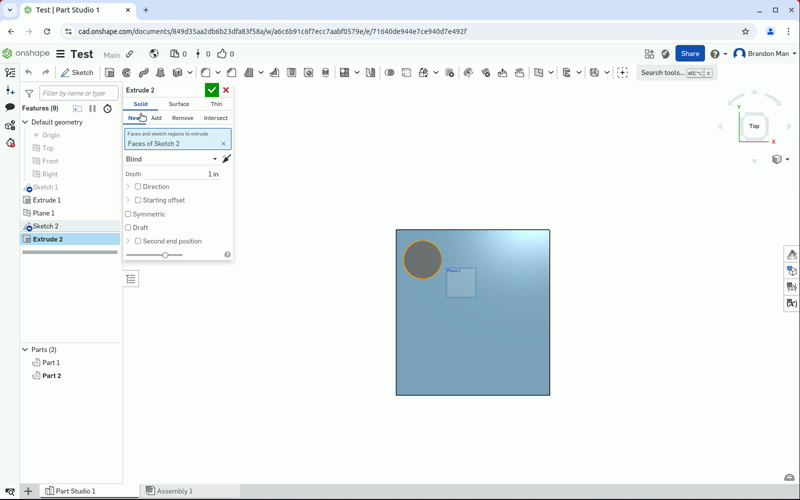
mouse_move(137, 120)
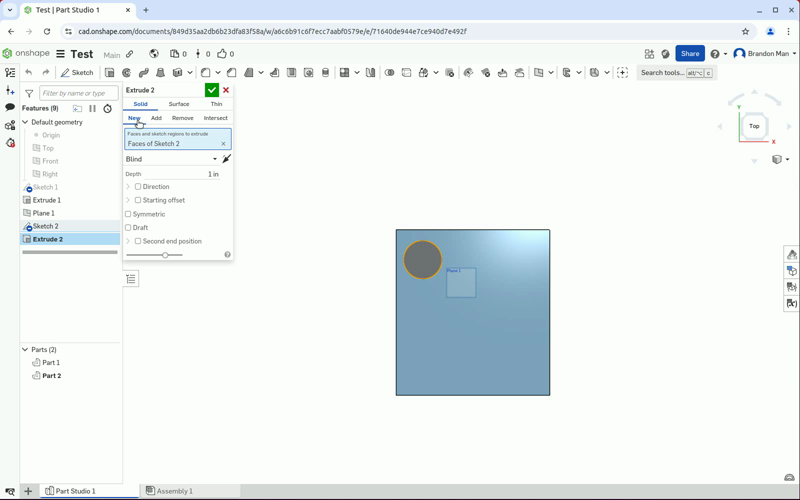
click(137, 120)
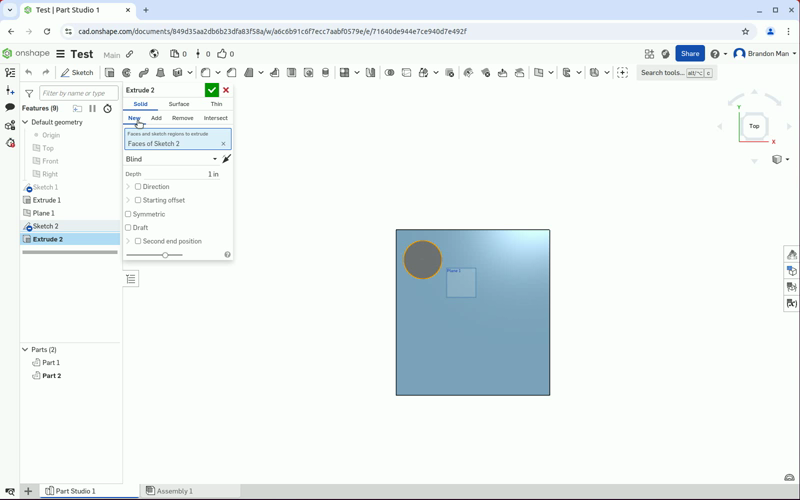
key(tab, 4)
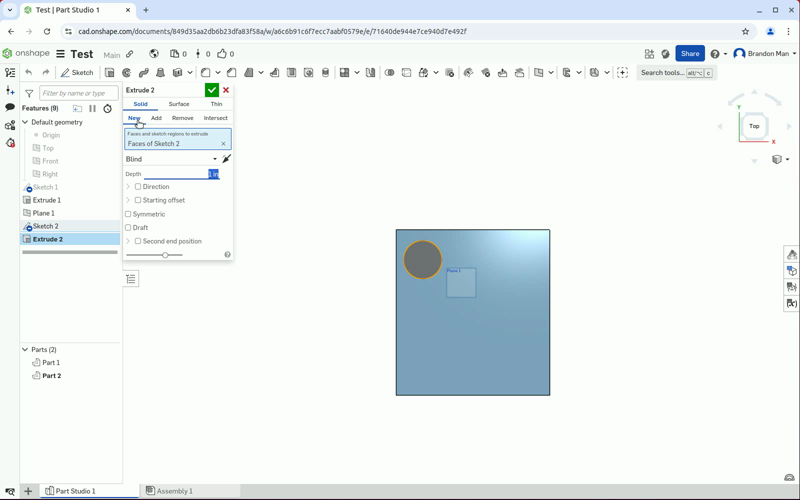
text(9.147)
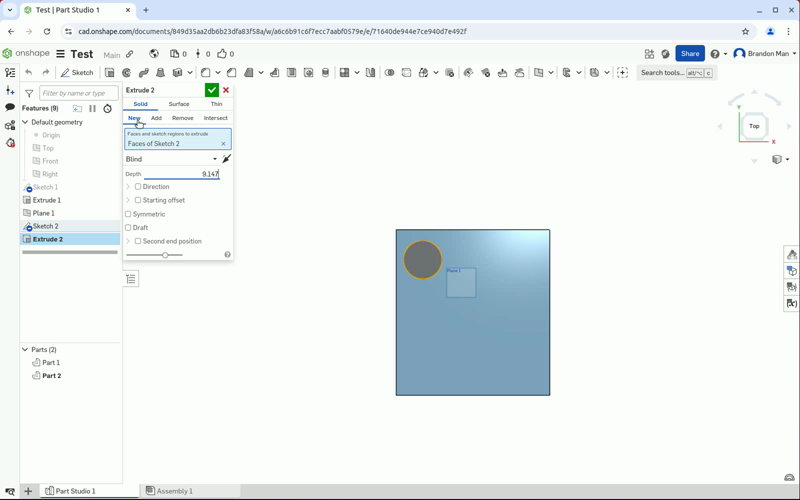
key(enter)
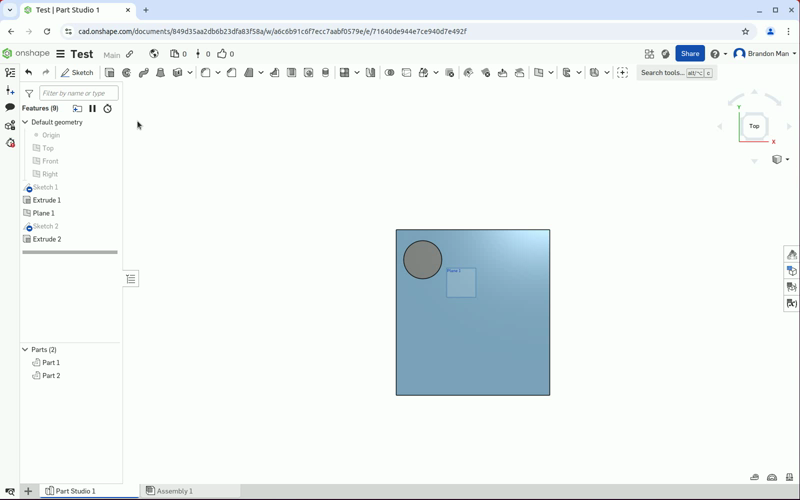
key(shift+h)
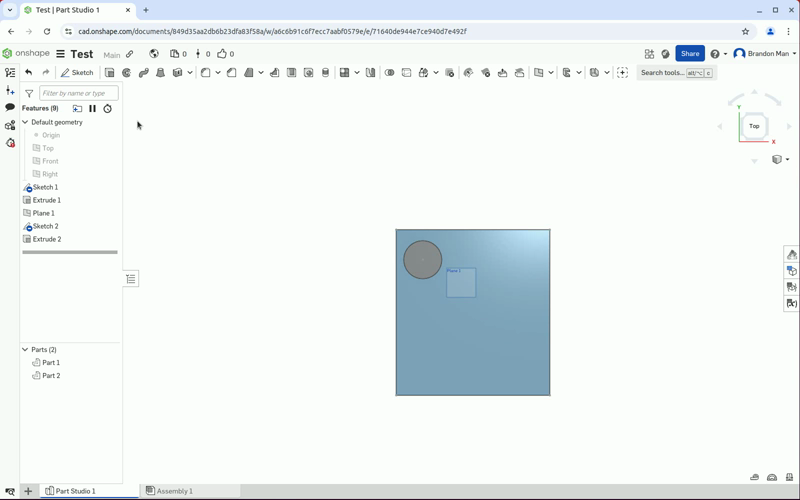
key(shift+h)
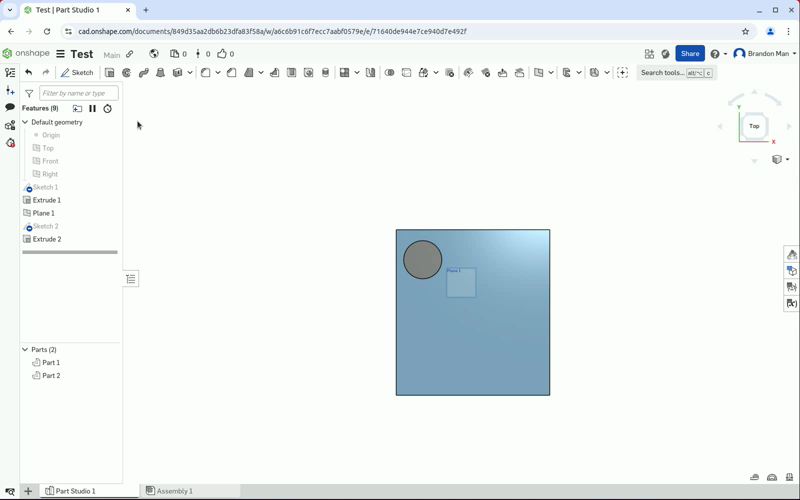
mouse_move(73, 189)
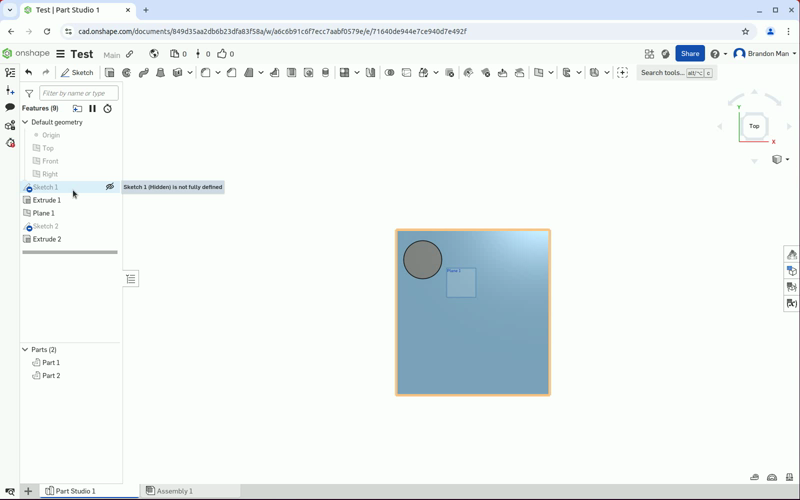
click(73, 189)
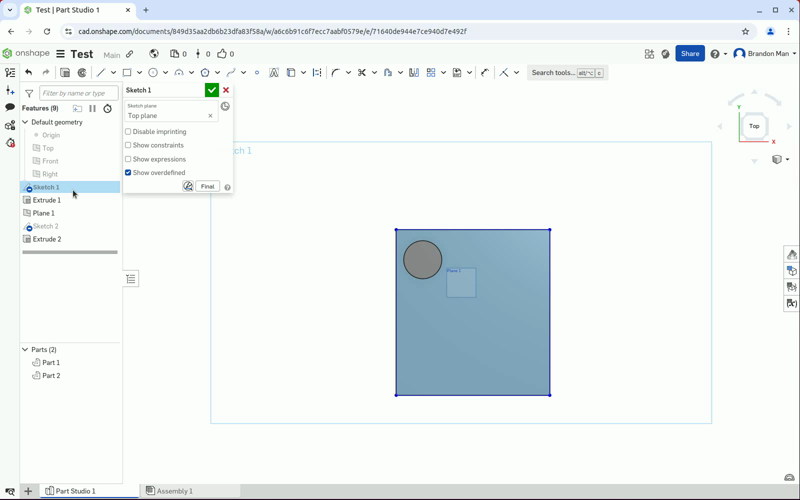
mouse_move(229, 92)
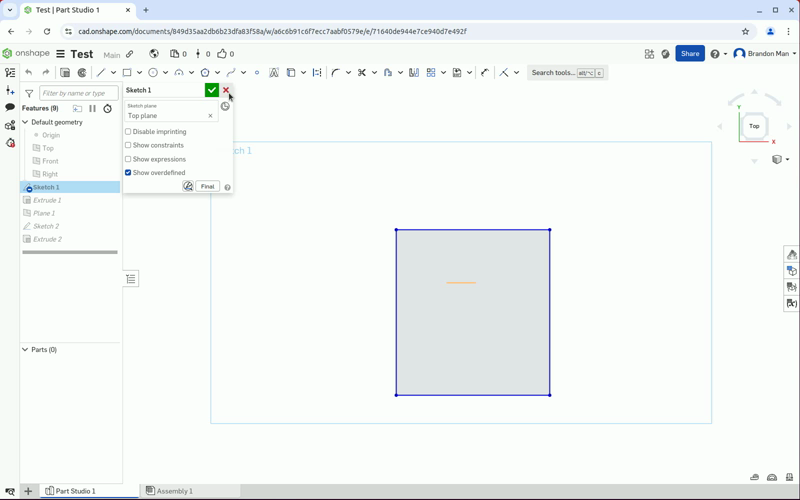
click(229, 92)
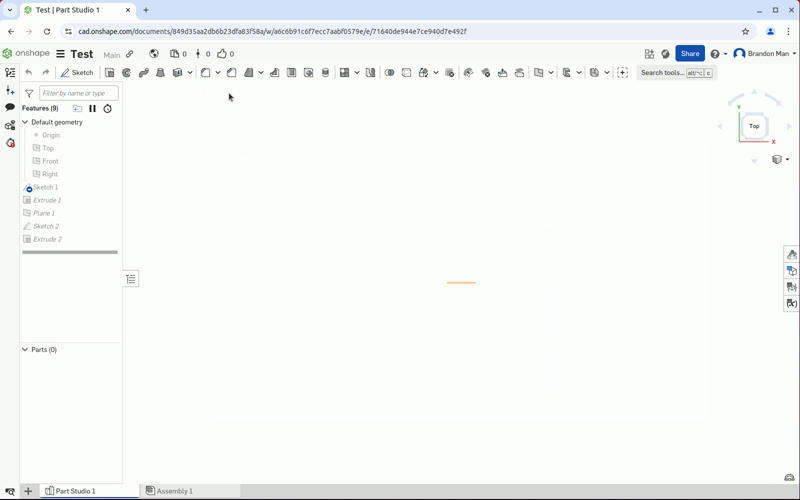
key(shift+s)
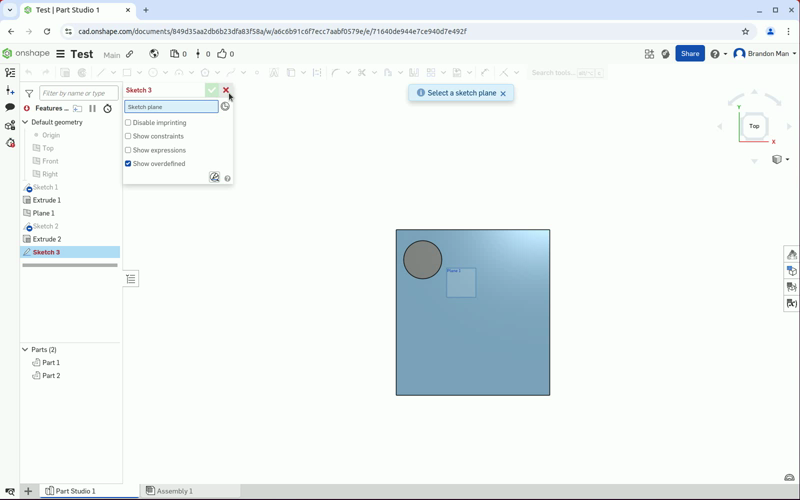
mouse_move(73, 215)
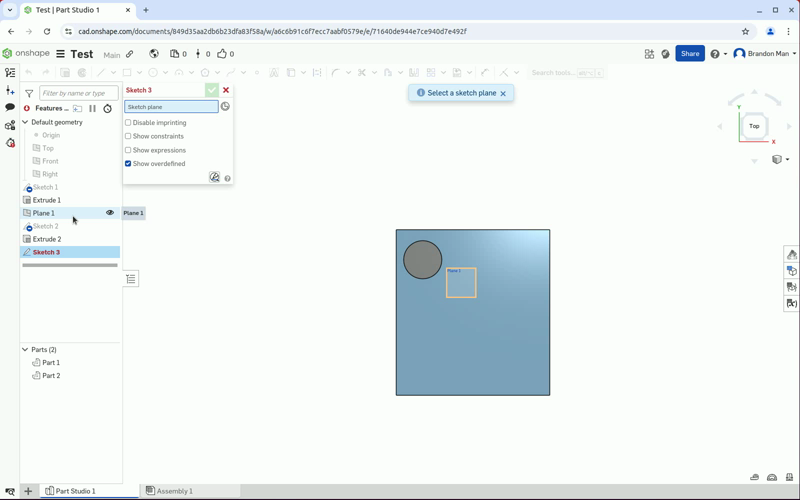
click(73, 215)
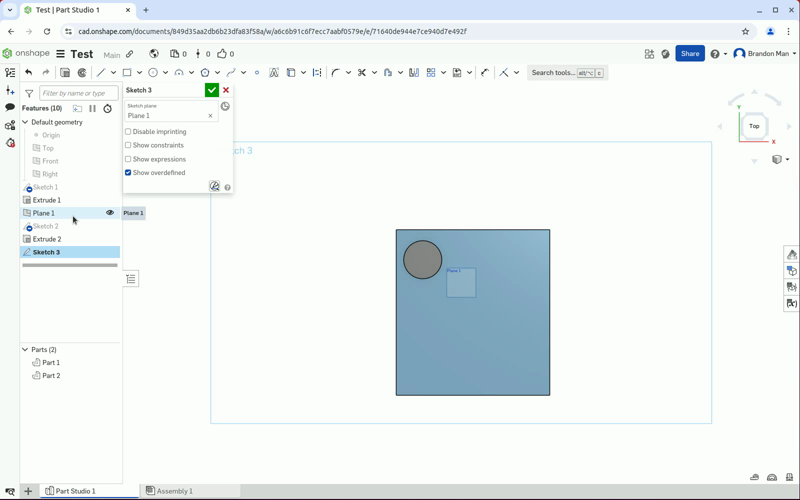
mouse_move(73, 352)
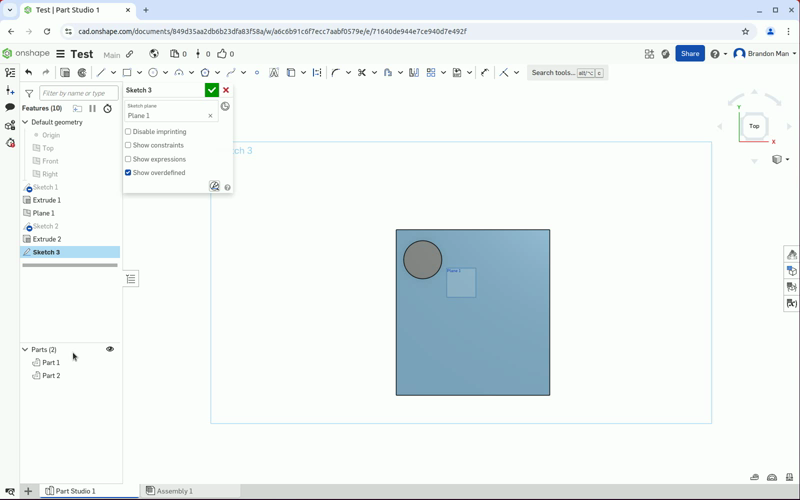
key(y)
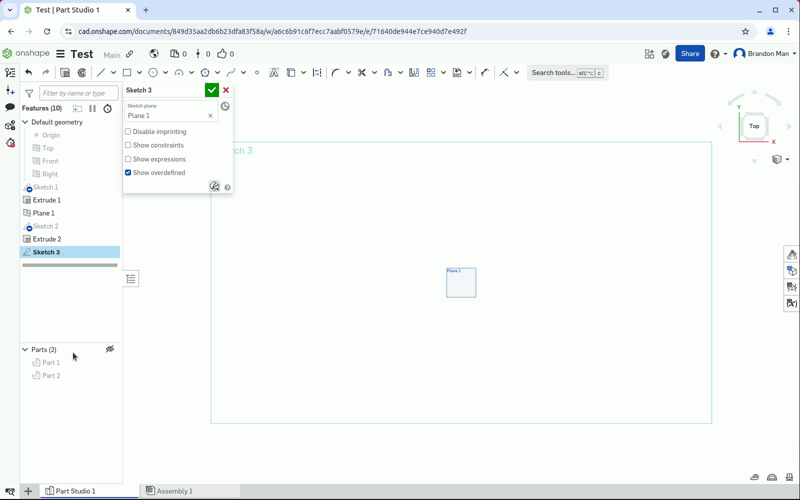
key(c)
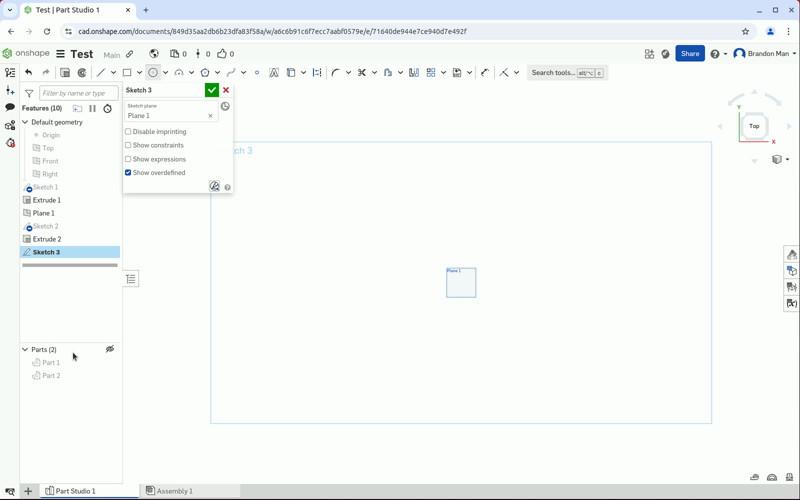
key_down(shift)
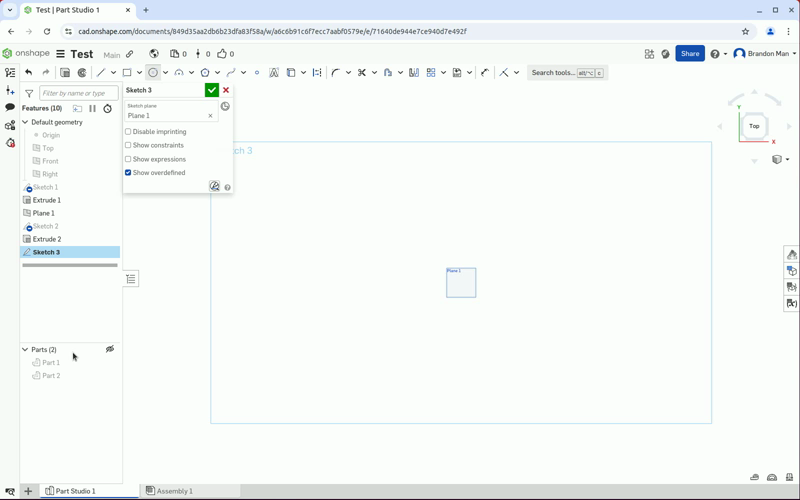
mouse_move(515, 257)
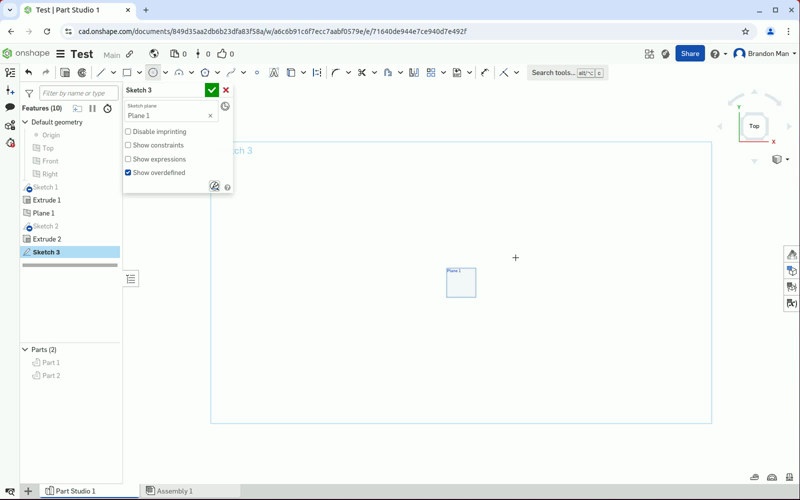
click(515, 257)
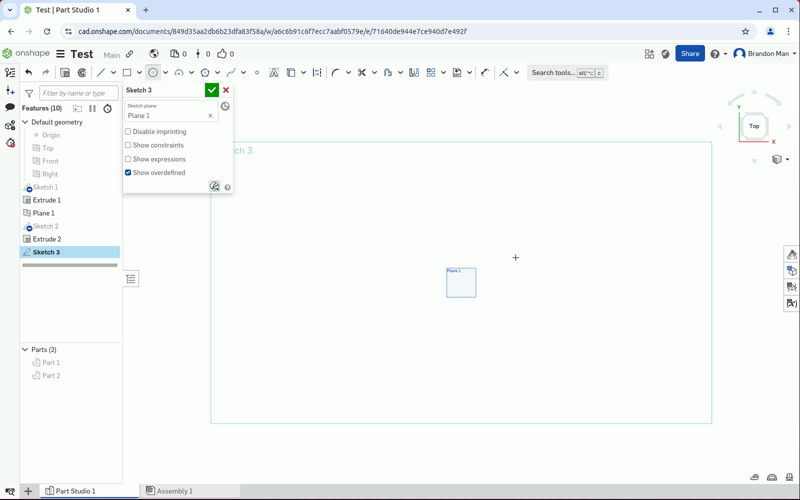
key_up(shift)
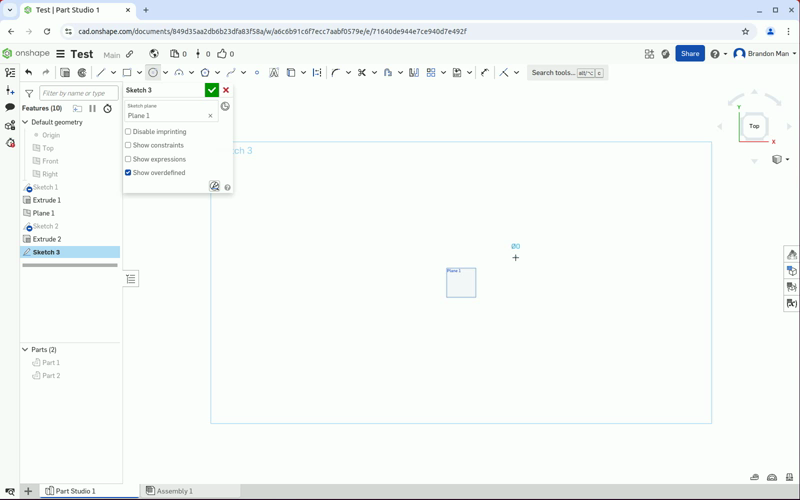
mouse_move(535, 257)
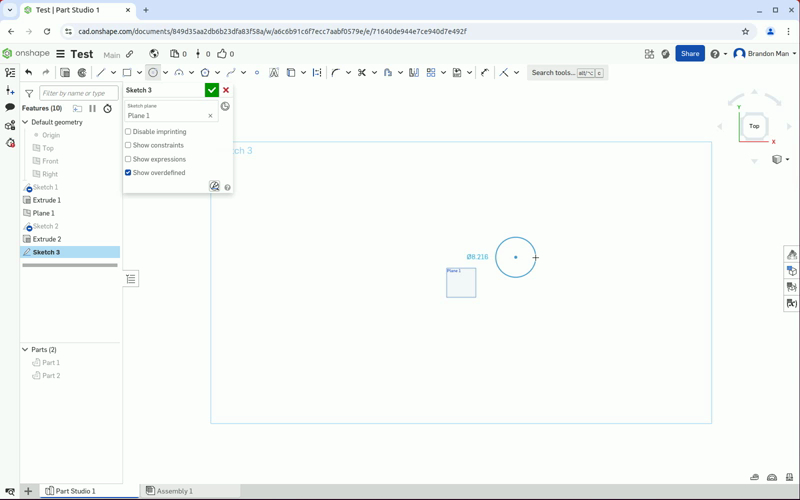
click(535, 257)
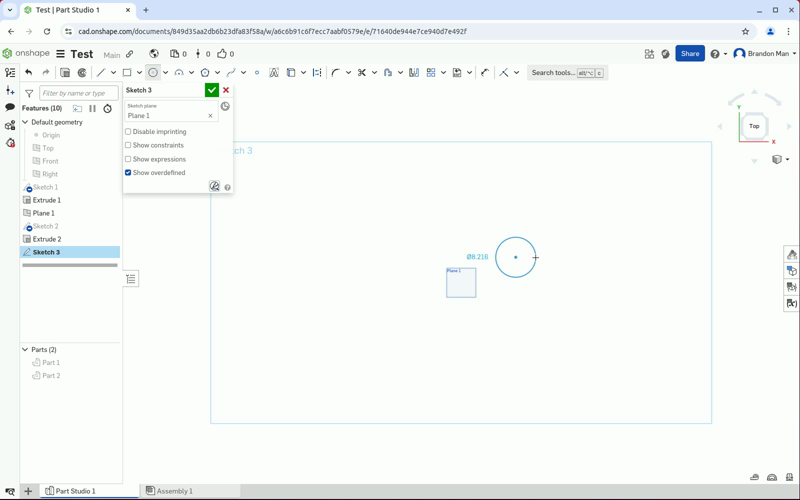
key(esc)
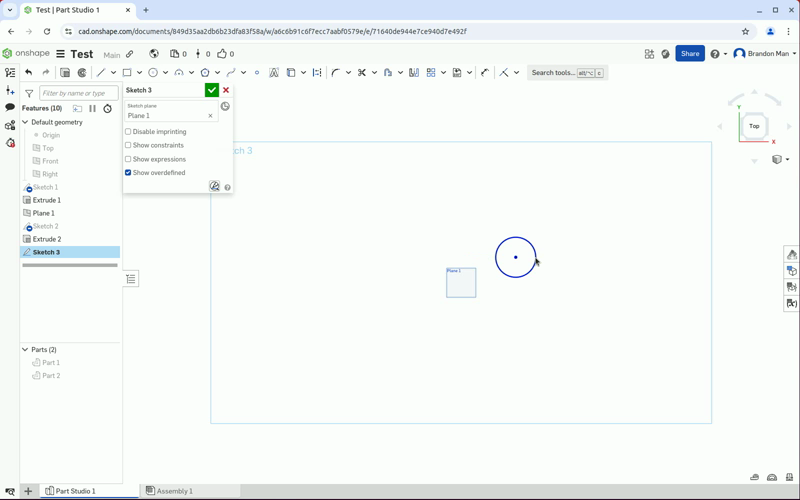
mouse_move(498, 252)
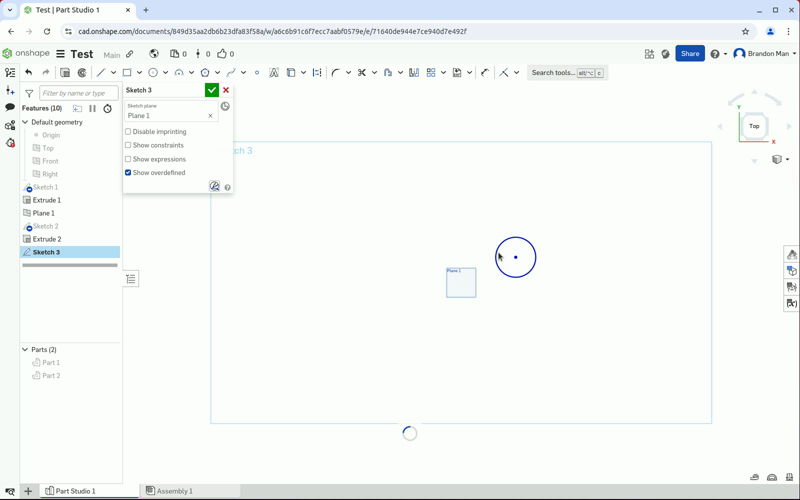
scroll(6)
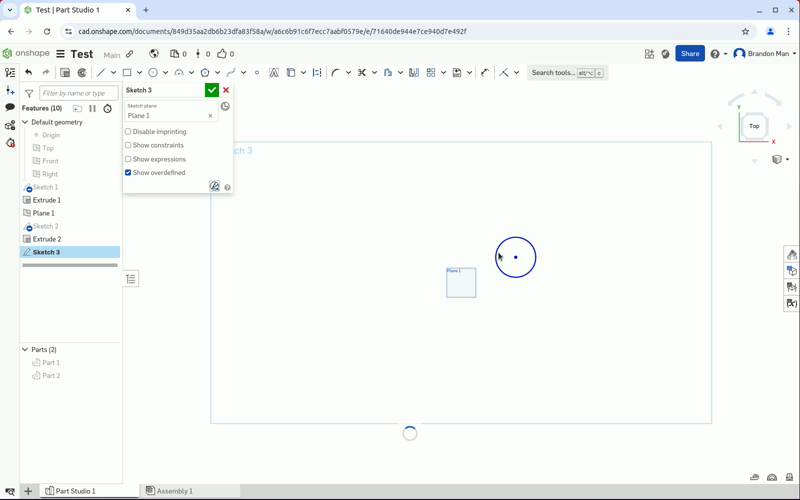
scroll(6)
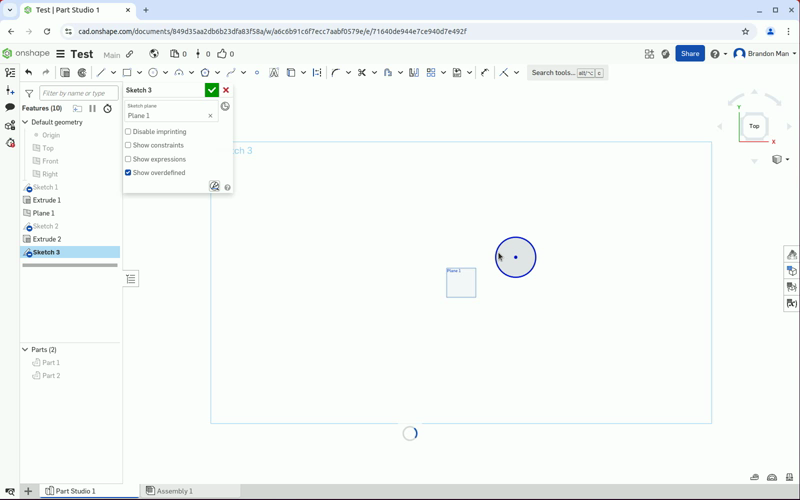
scroll(6)
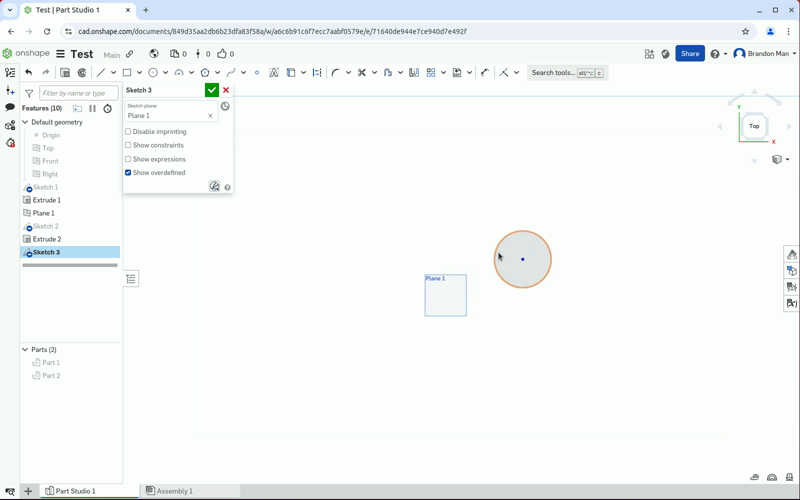
scroll(6)
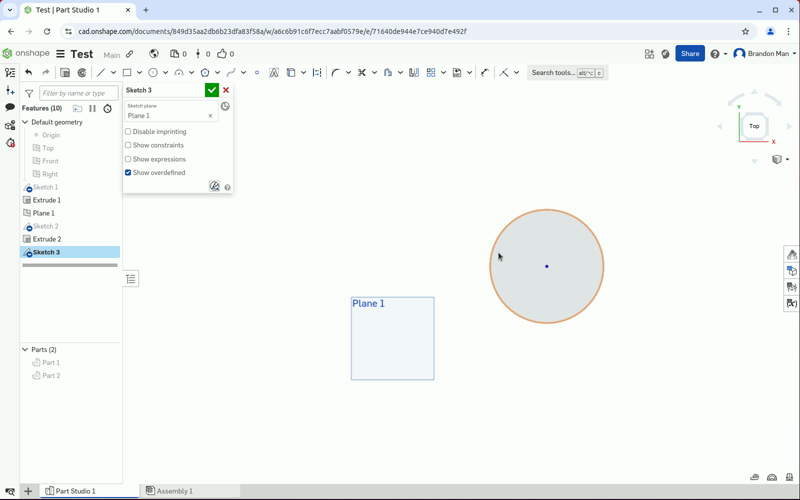
scroll(6)
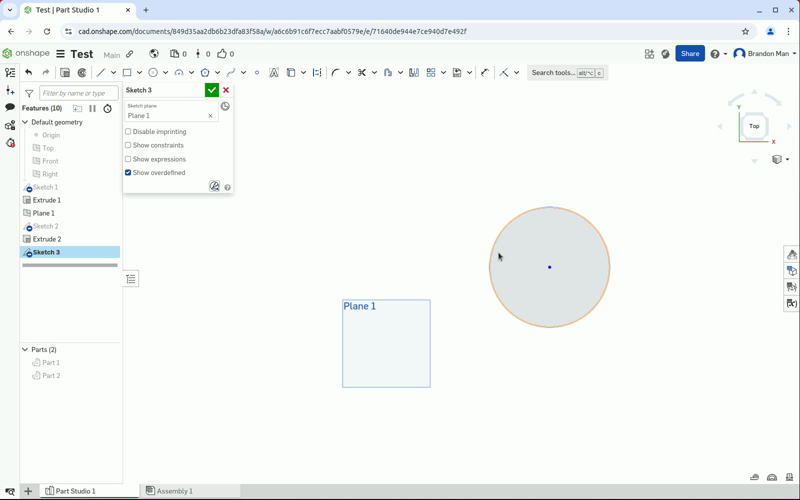
scroll(6)
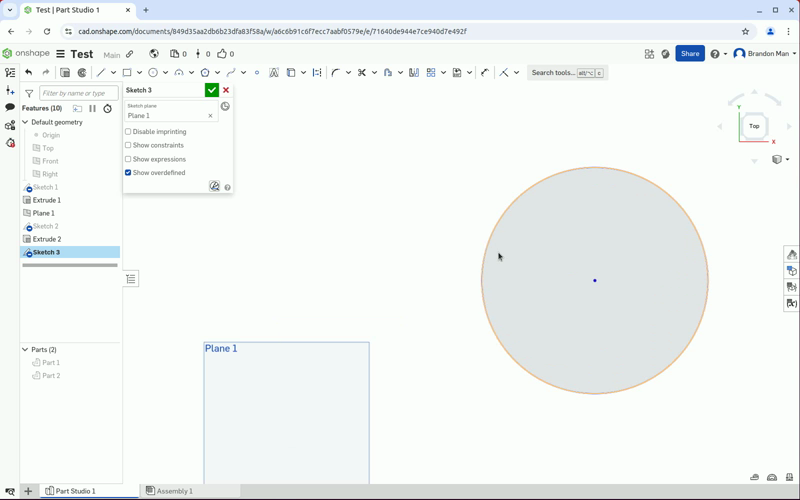
scroll(6)
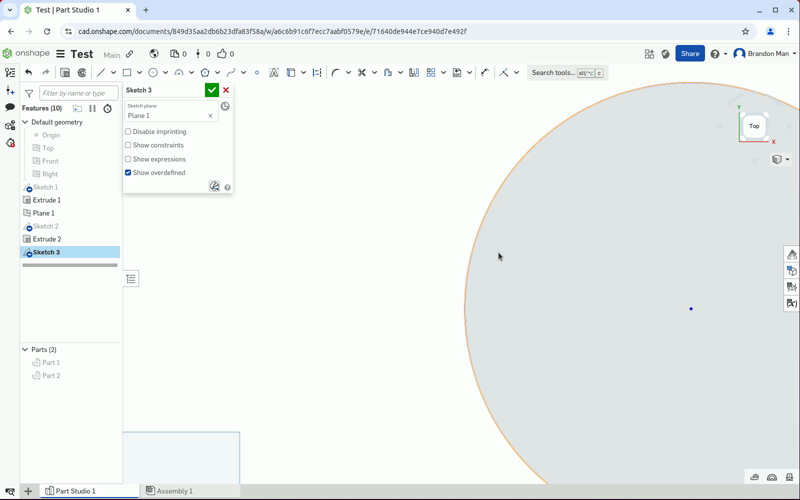
click(498, 252)
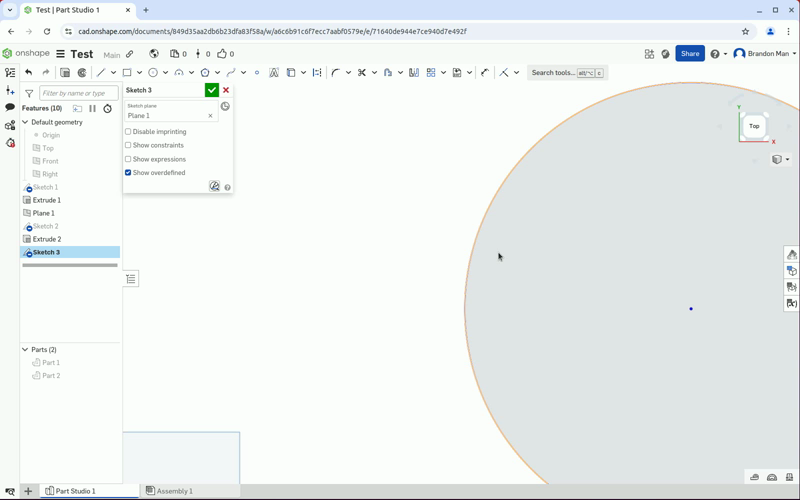
scroll(-6)
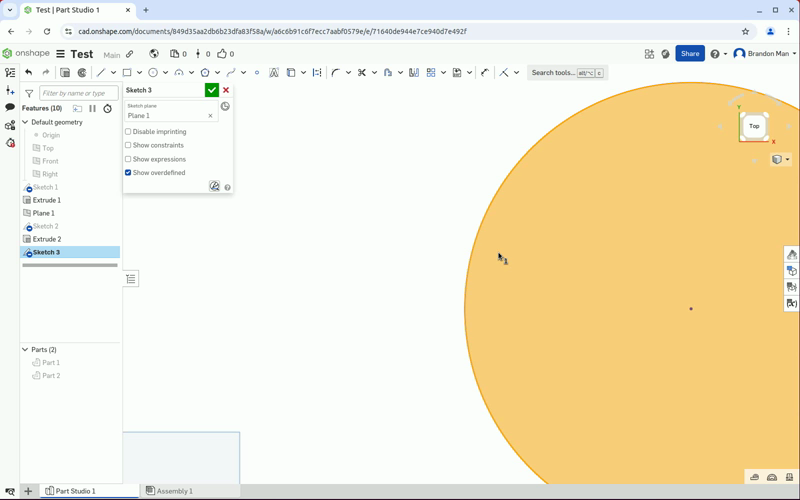
scroll(-6)
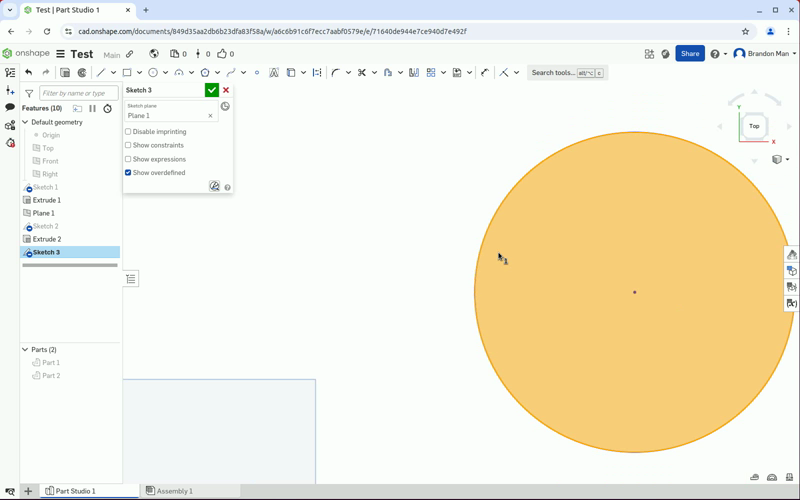
scroll(-6)
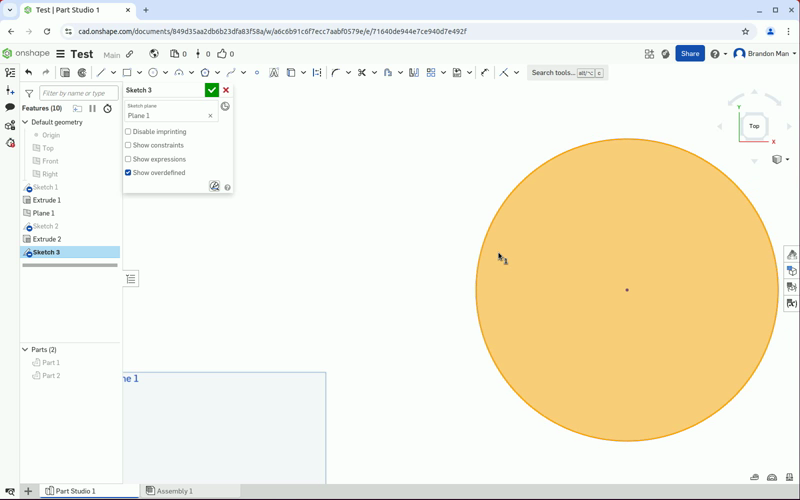
scroll(-6)
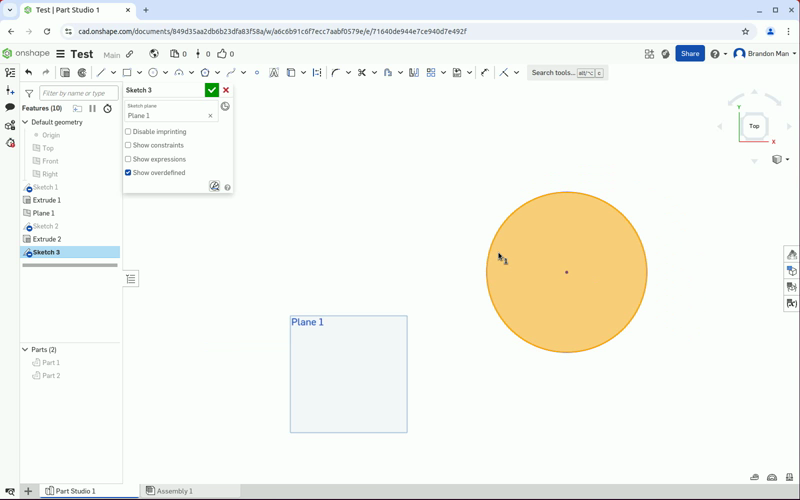
scroll(-6)
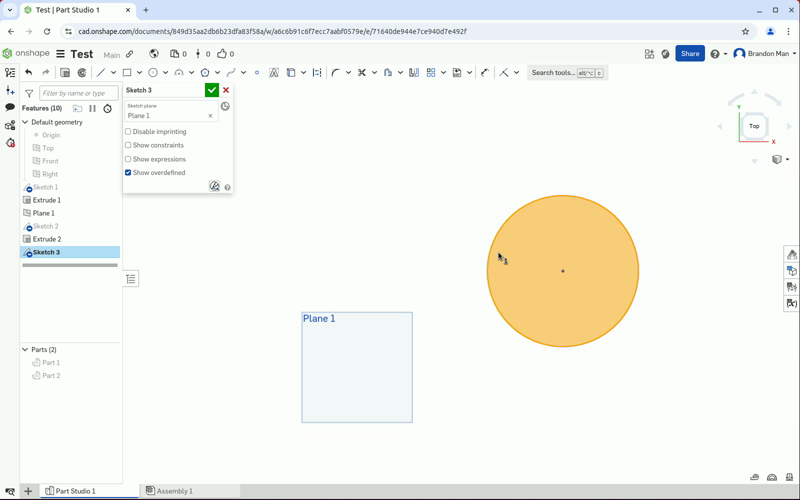
scroll(-6)
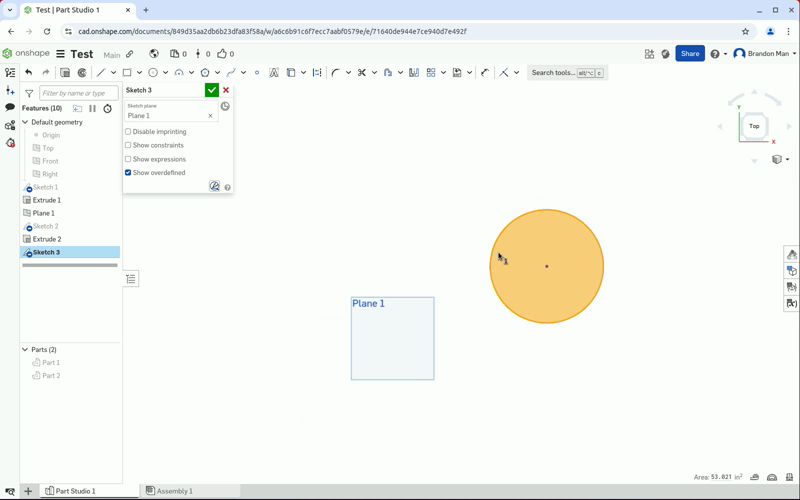
scroll(-6)
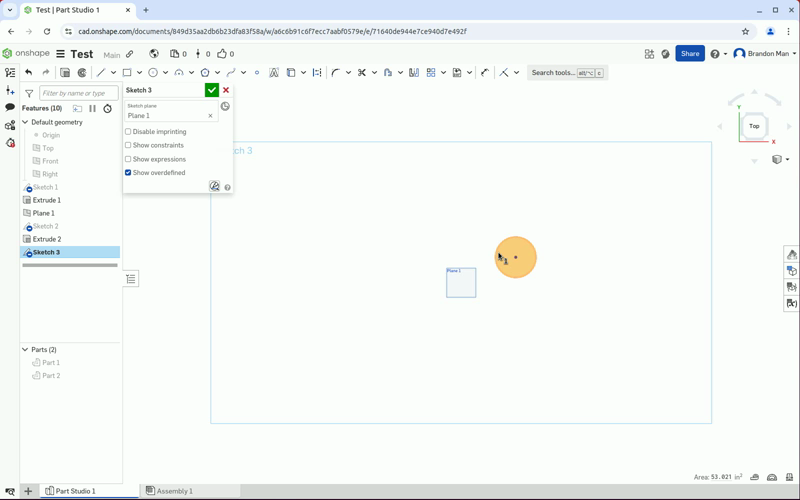
mouse_move(73, 352)
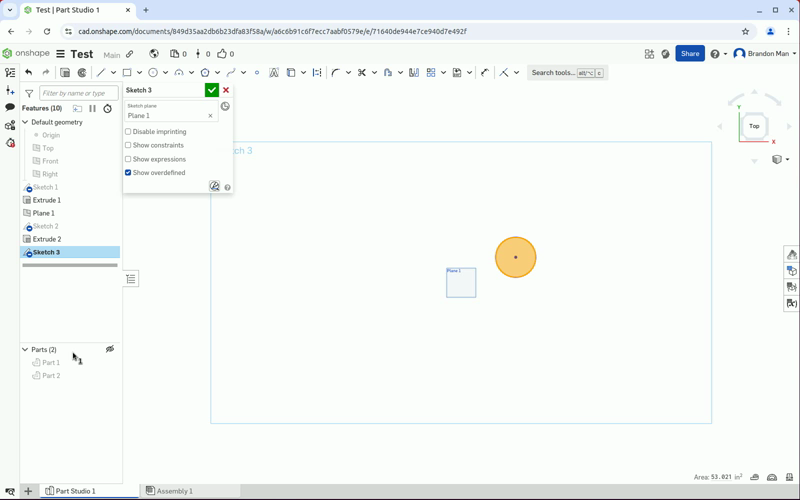
key(shift+y)
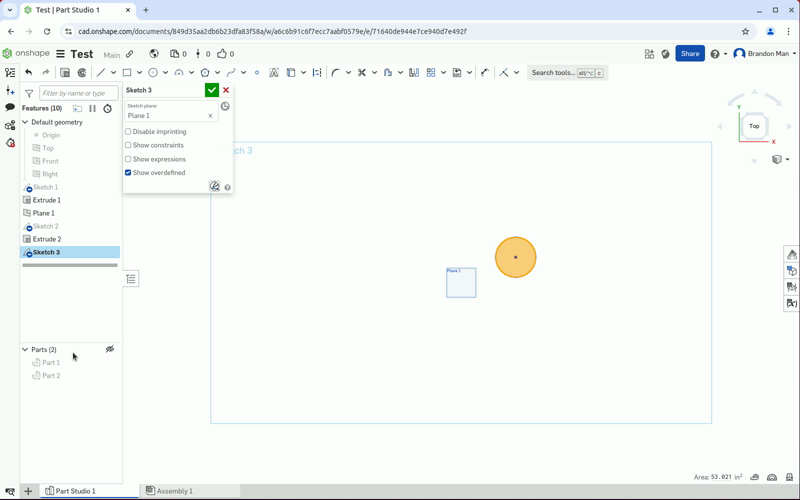
key(shift+e)
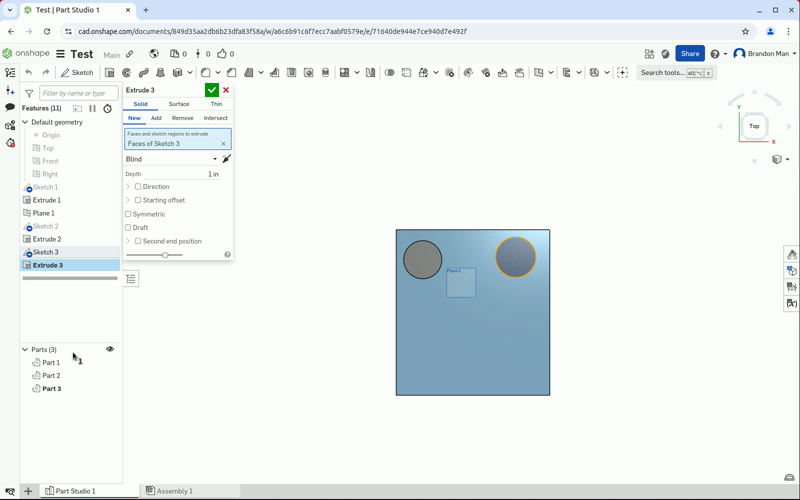
mouse_move(143, 106)
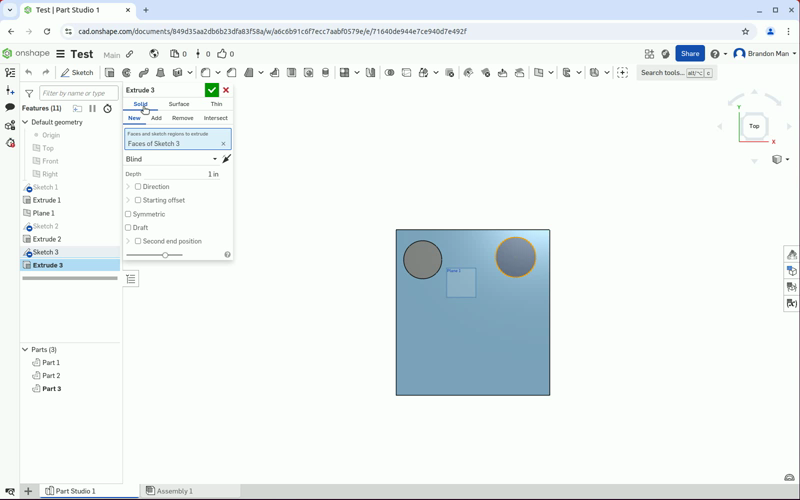
click(143, 106)
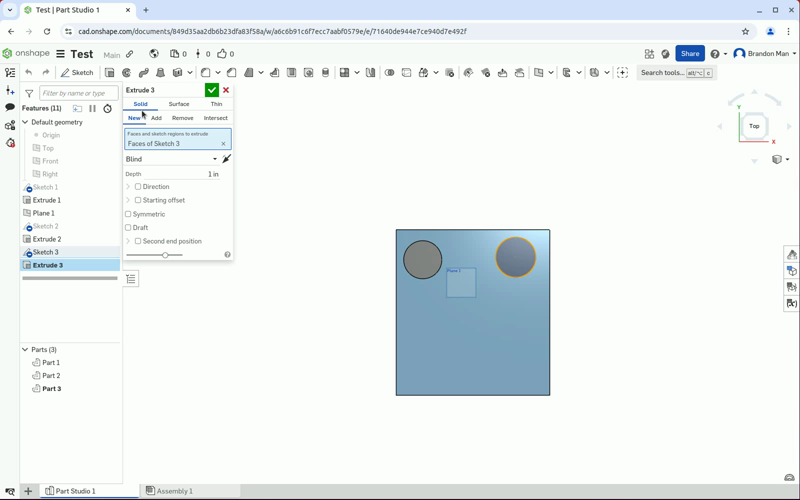
mouse_move(137, 120)
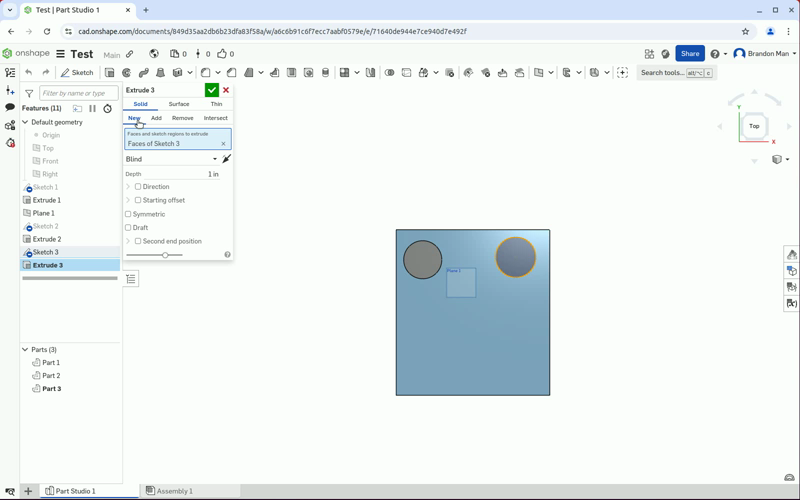
click(137, 120)
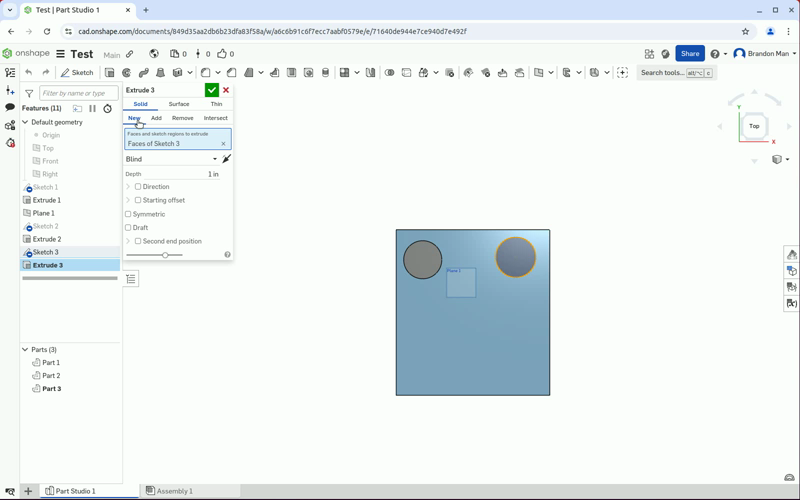
key(tab, 4)
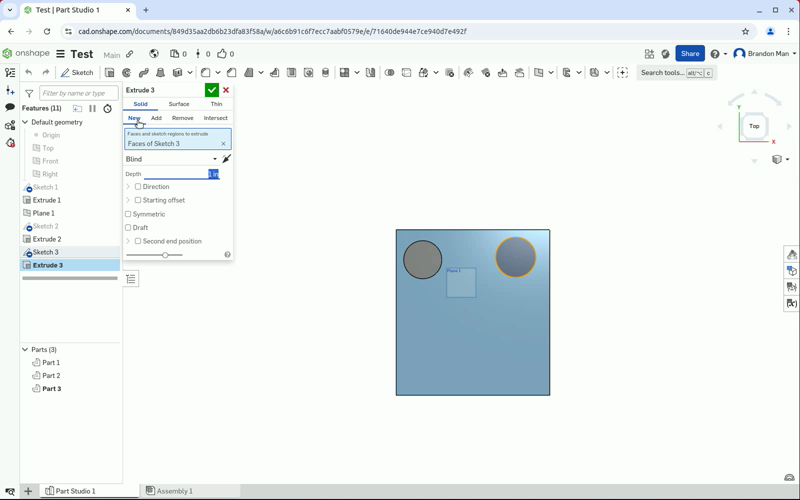
text(9.147)
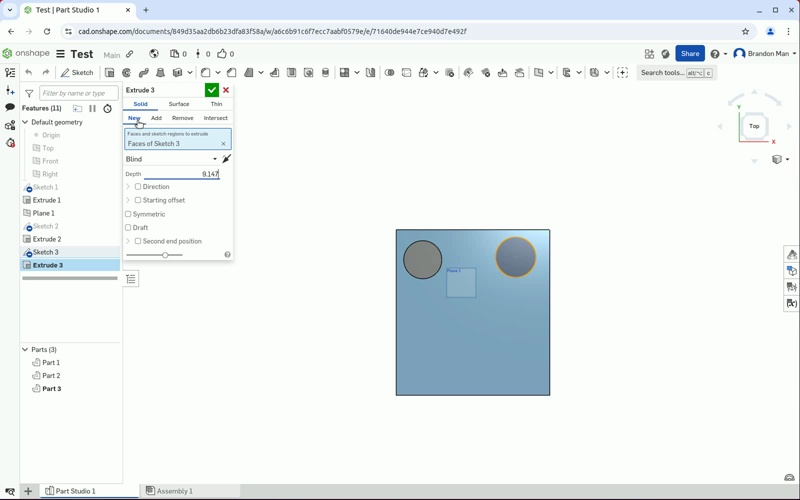
key(enter)
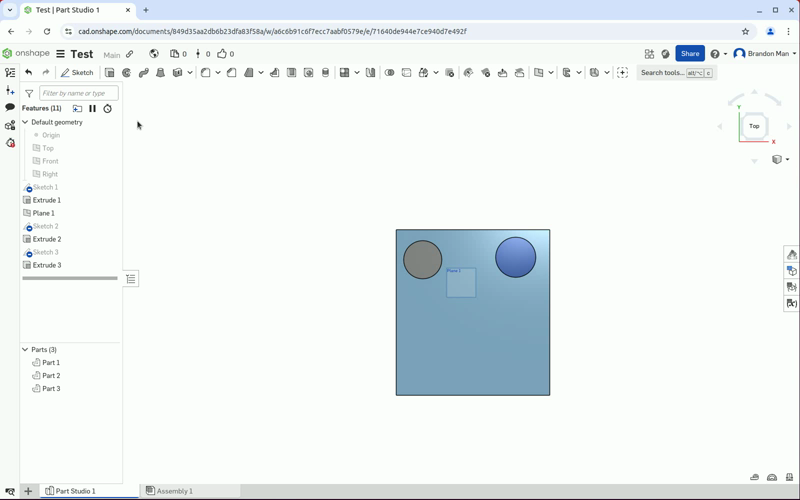
key(shift+h)
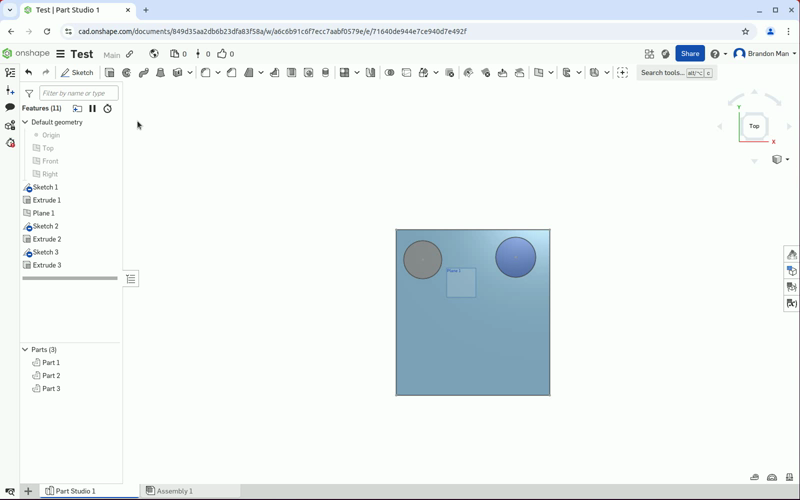
key(shift+h)
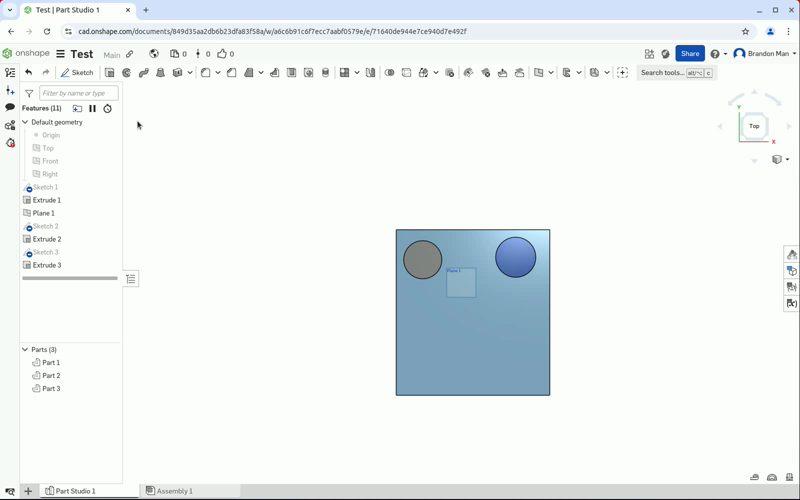
mouse_move(73, 189)
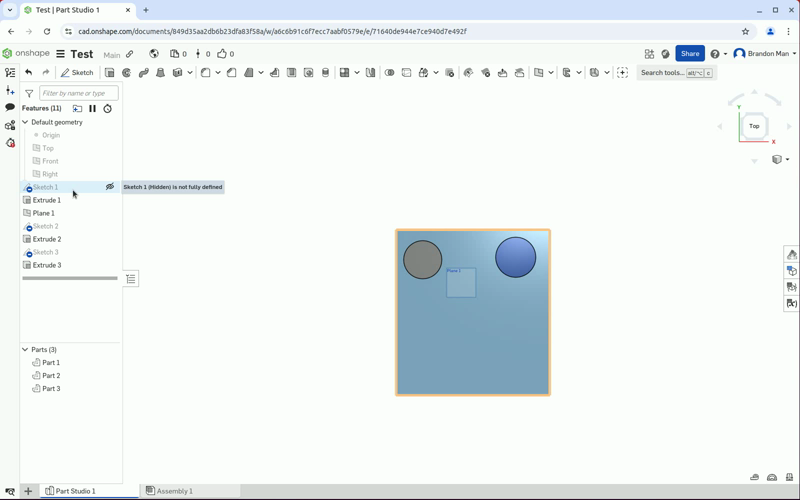
click(73, 189)
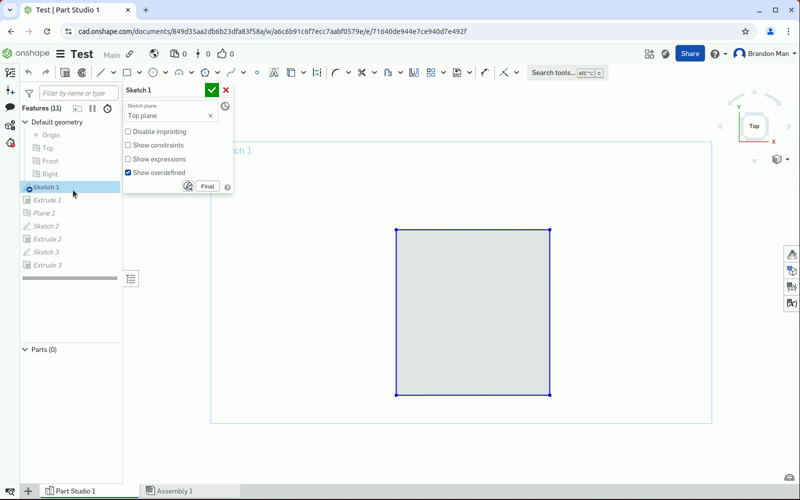
mouse_move(229, 92)
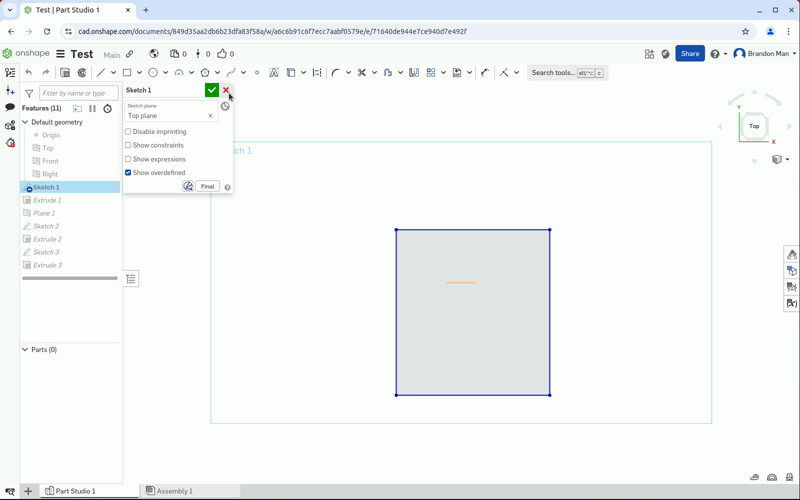
click(229, 92)
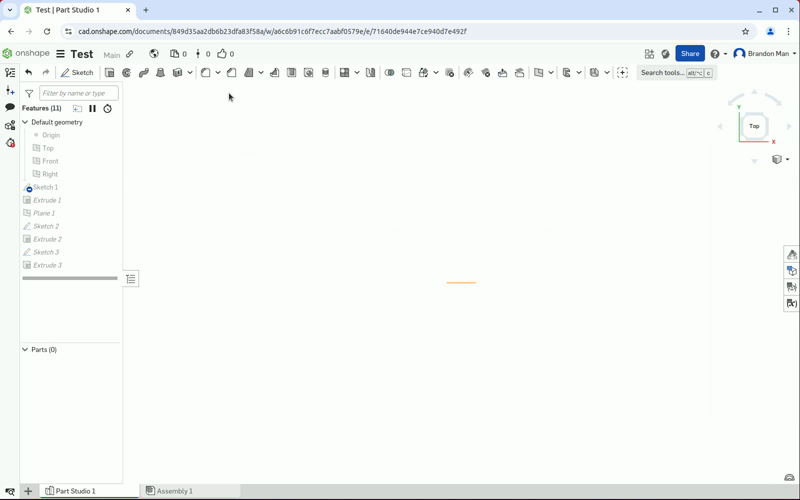
key(shift+s)
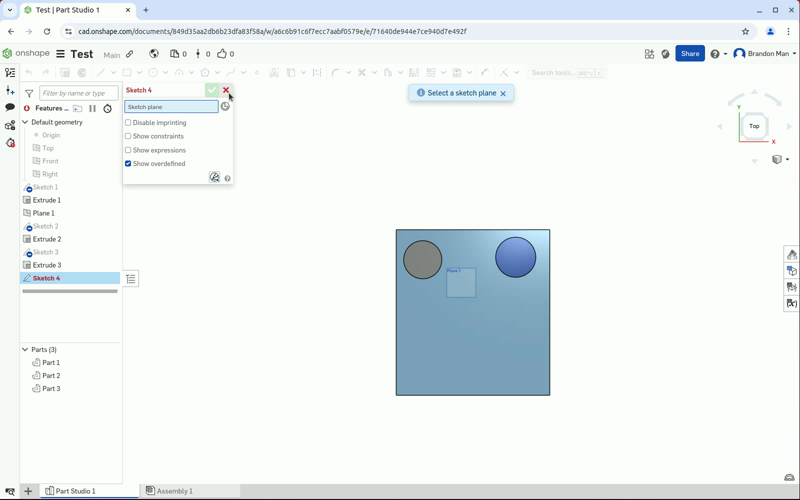
mouse_move(73, 215)
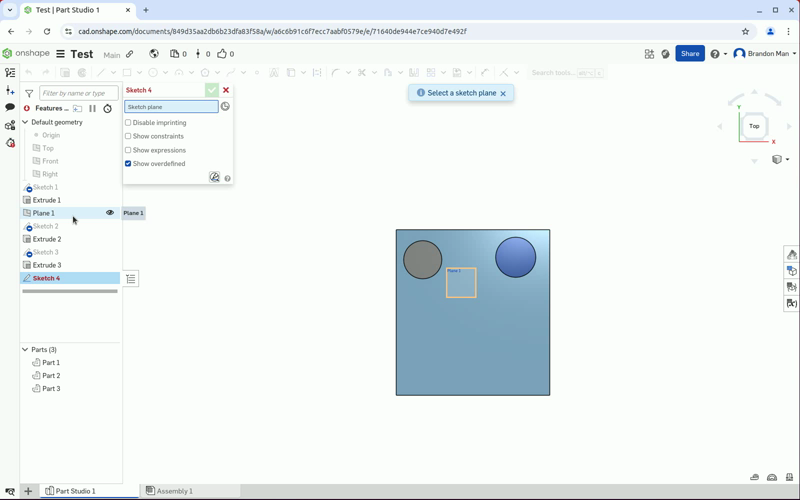
click(73, 215)
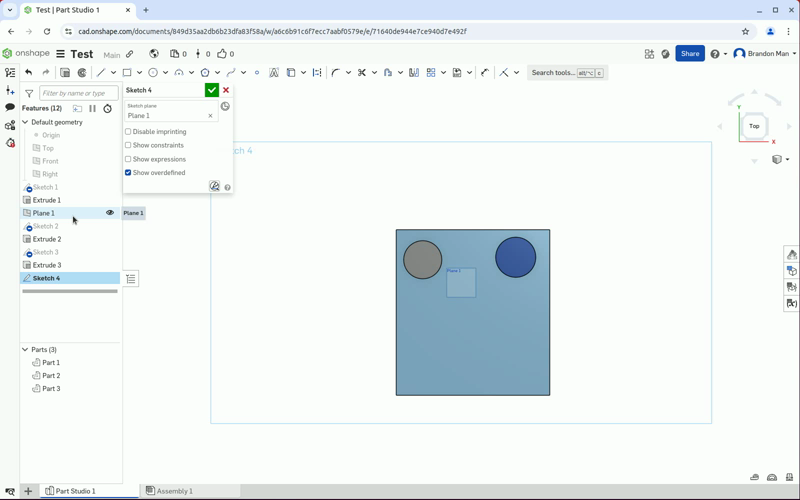
mouse_move(73, 352)
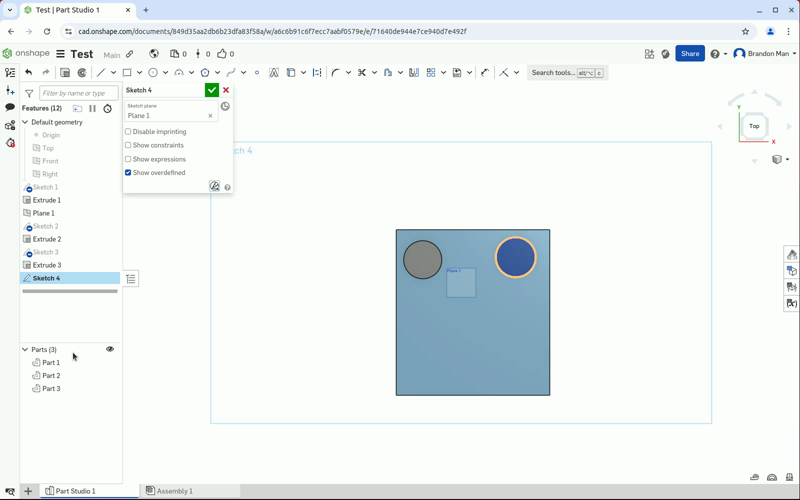
key(y)
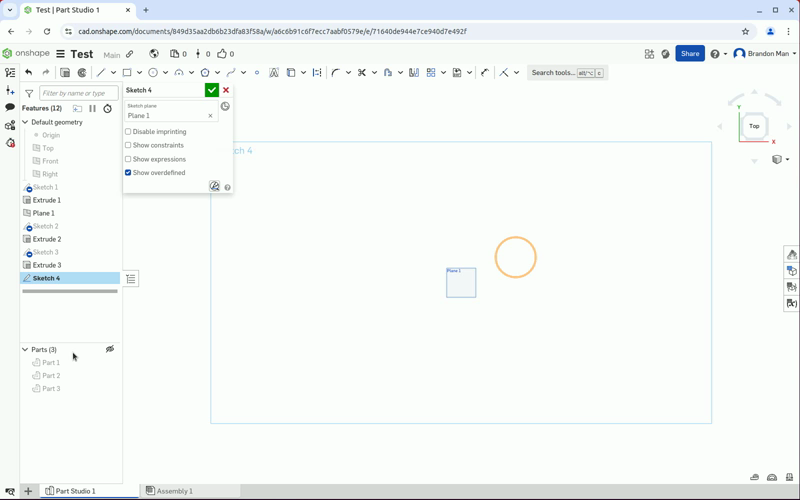
key(c)
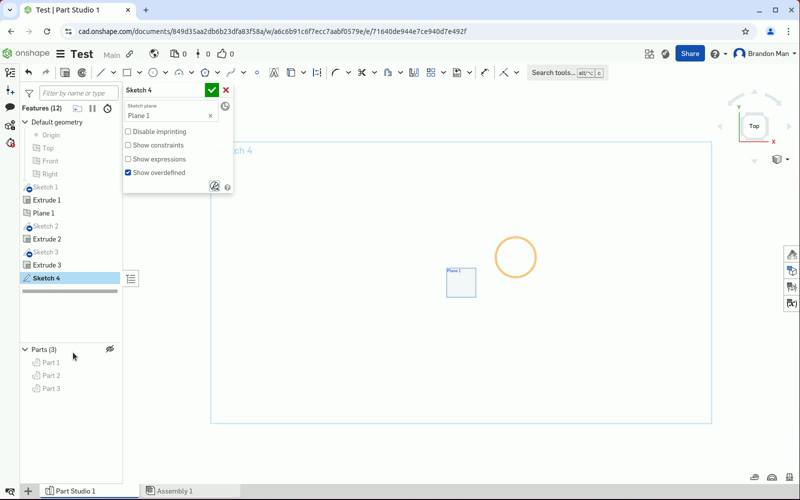
key_down(shift)
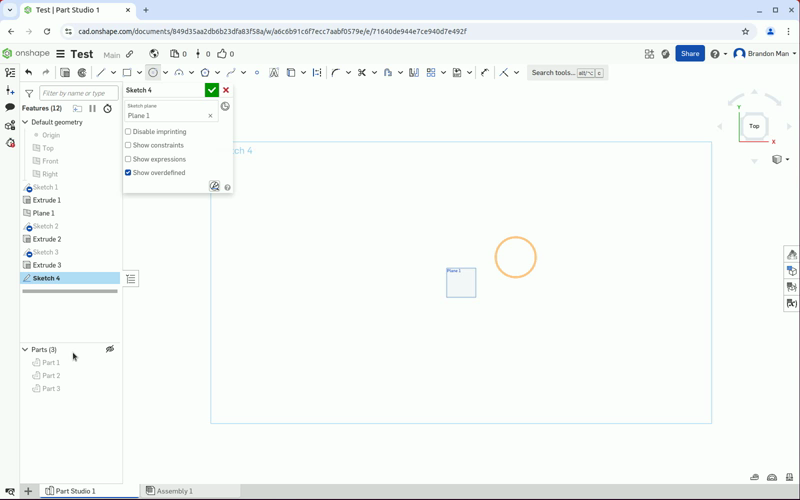
mouse_move(433, 335)
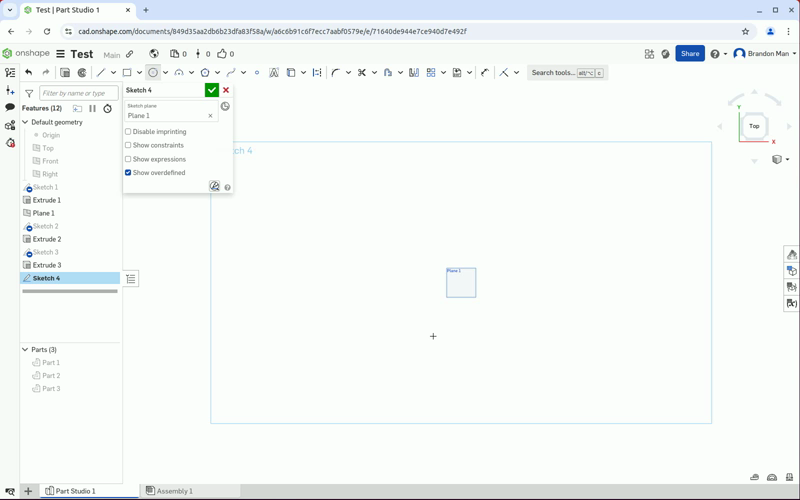
click(433, 335)
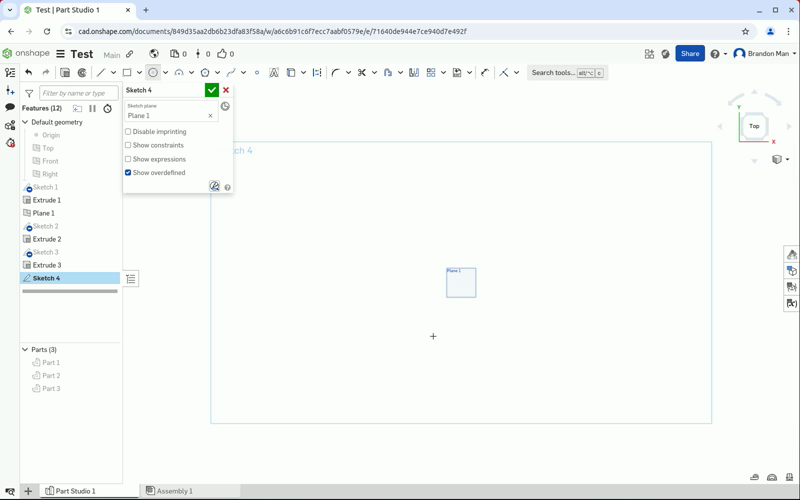
key_up(shift)
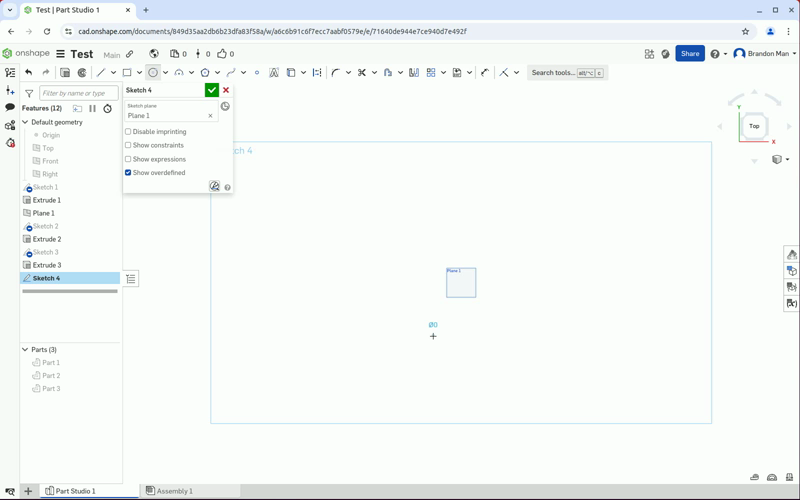
mouse_move(447, 335)
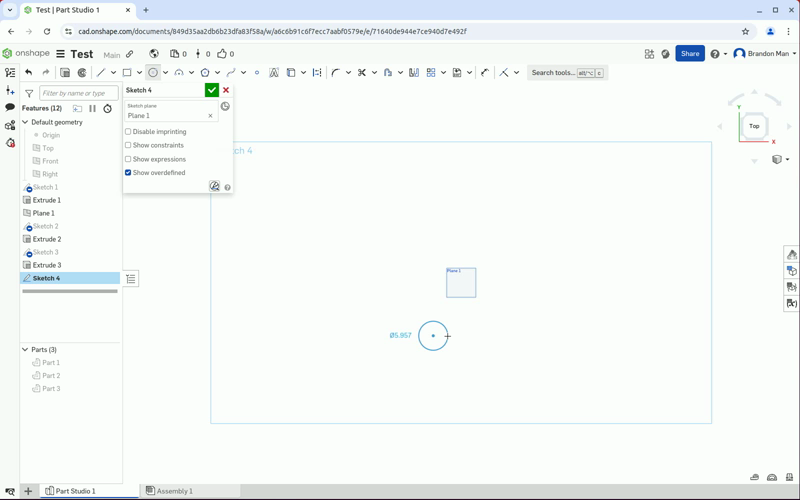
click(447, 335)
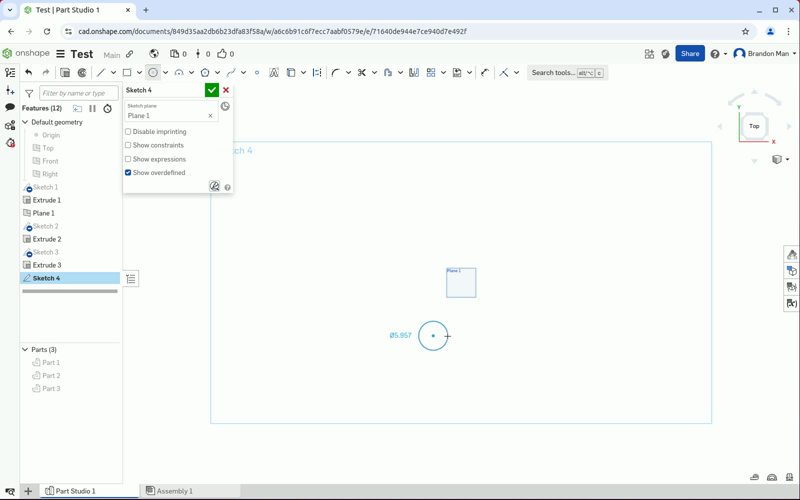
key(esc)
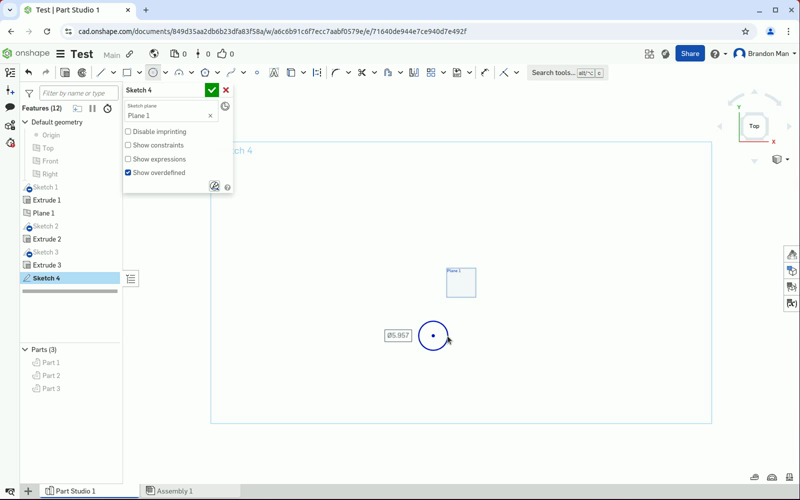
mouse_move(435, 328)
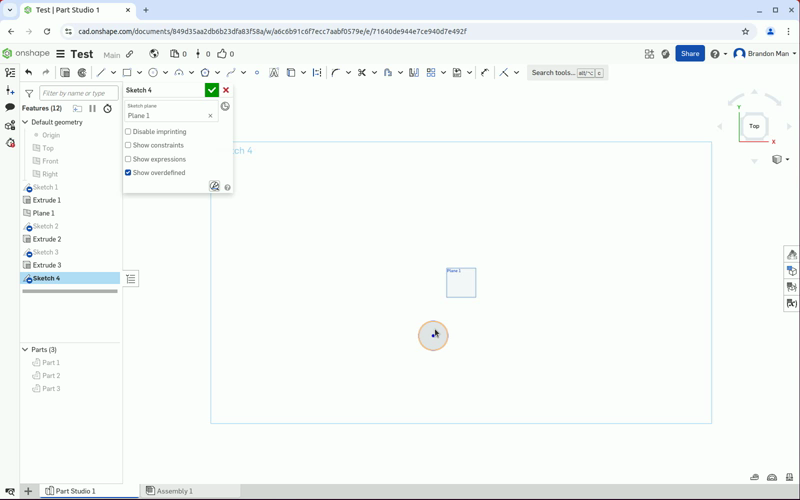
scroll(6)
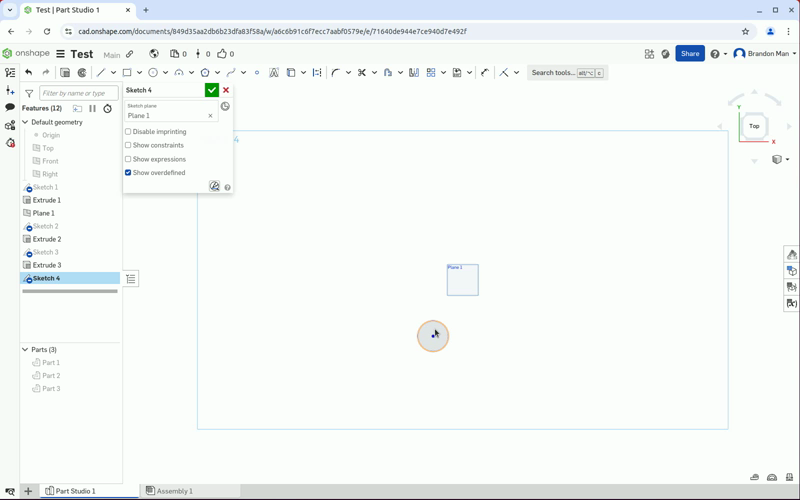
scroll(6)
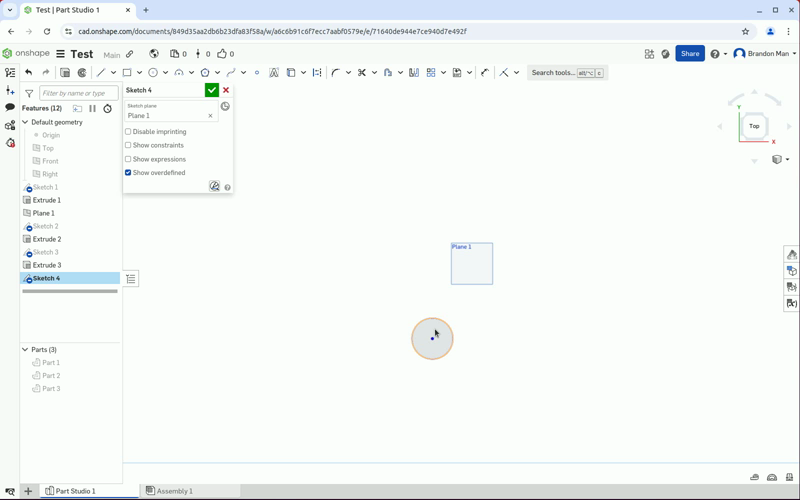
scroll(6)
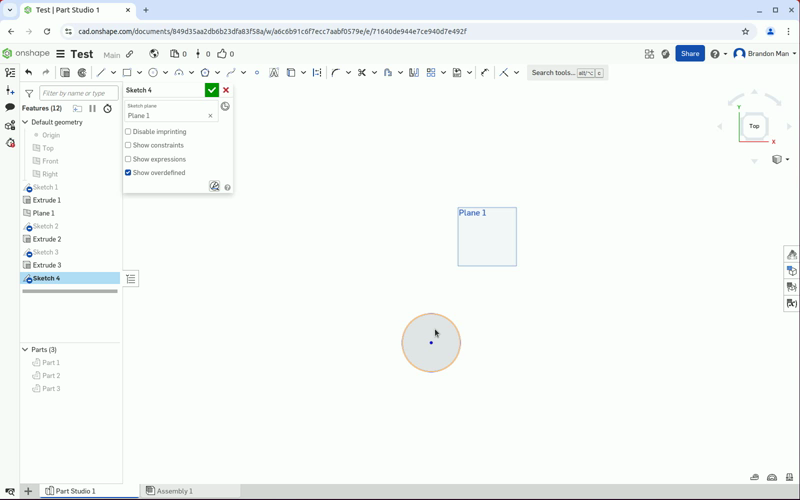
scroll(6)
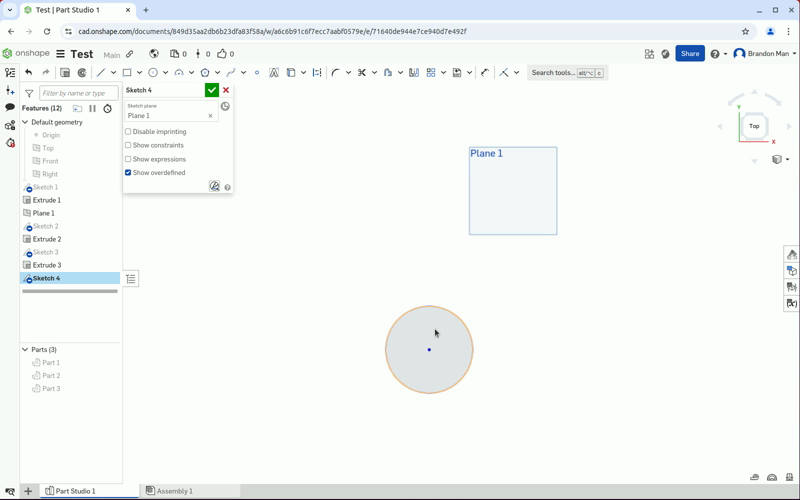
scroll(6)
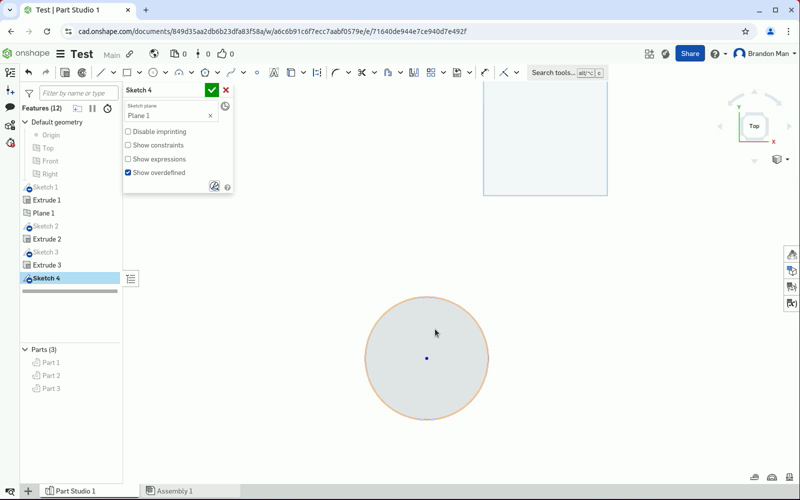
scroll(6)
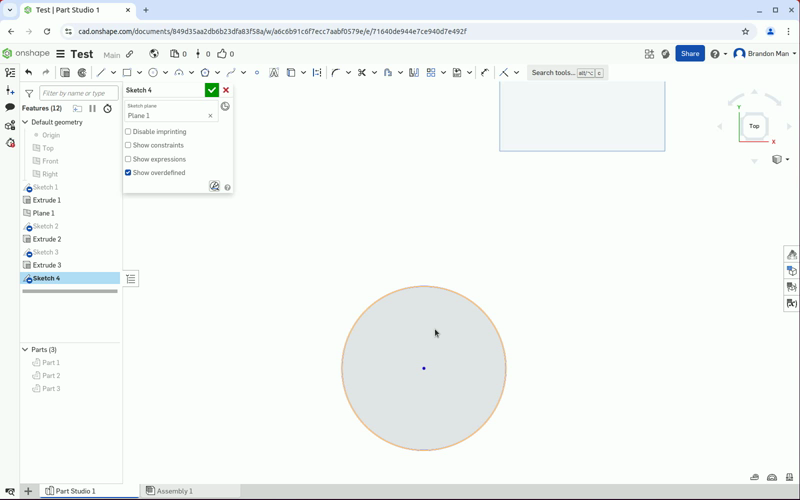
scroll(6)
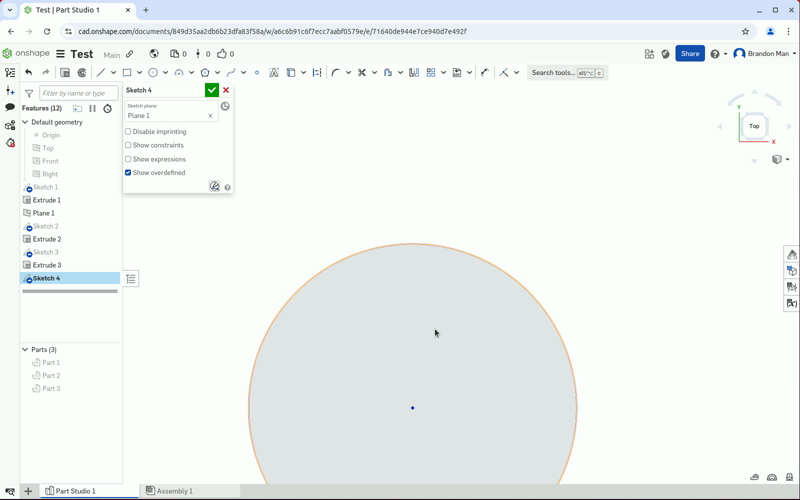
click(435, 328)
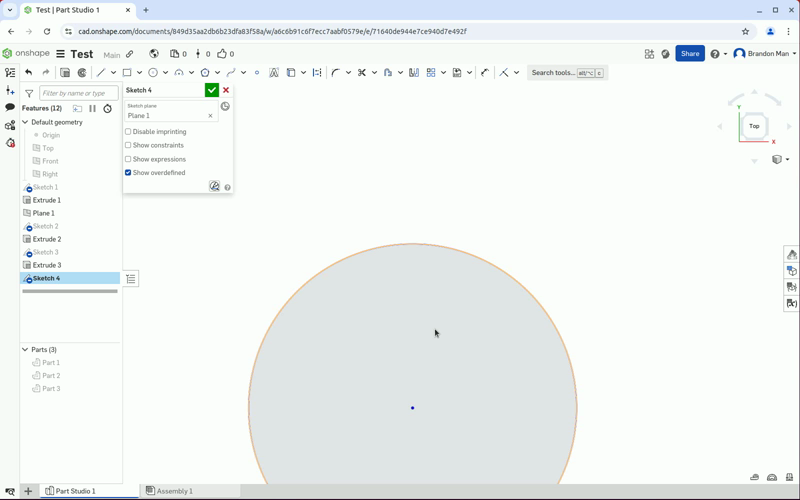
scroll(-6)
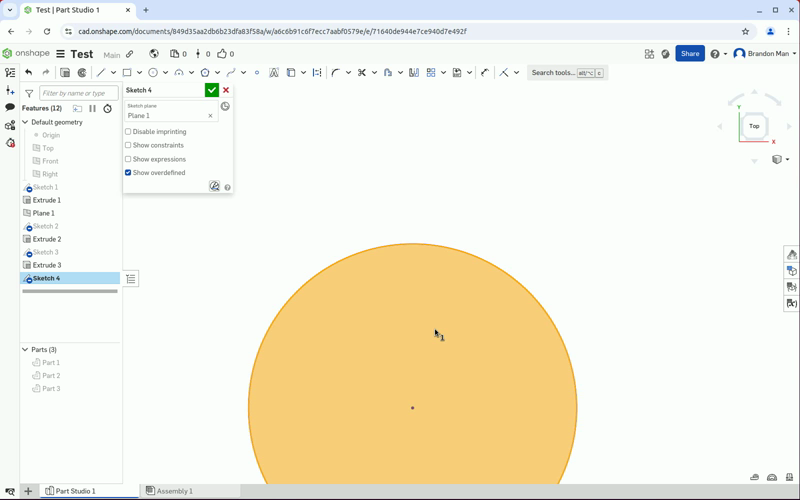
scroll(-6)
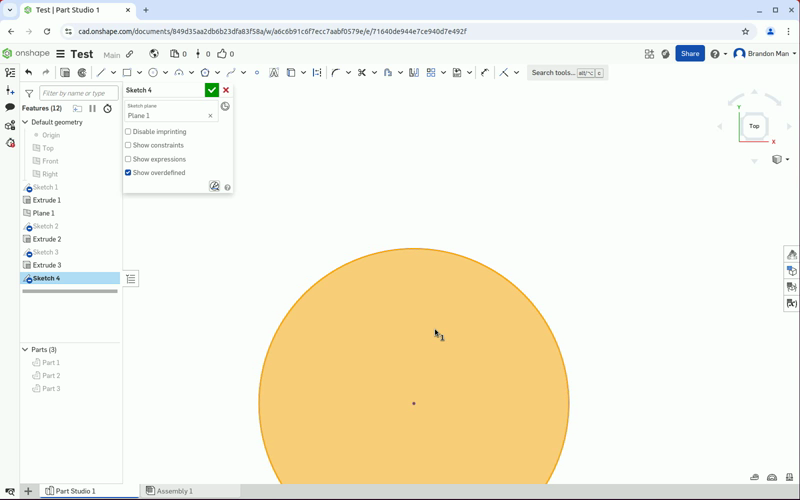
scroll(-6)
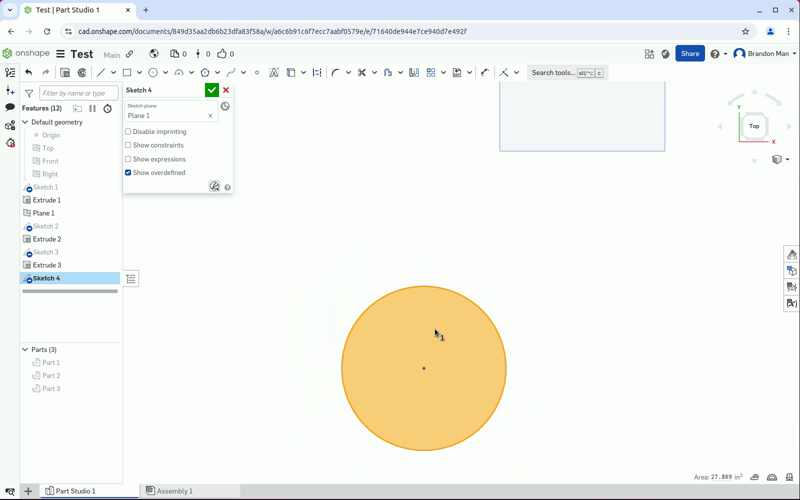
scroll(-6)
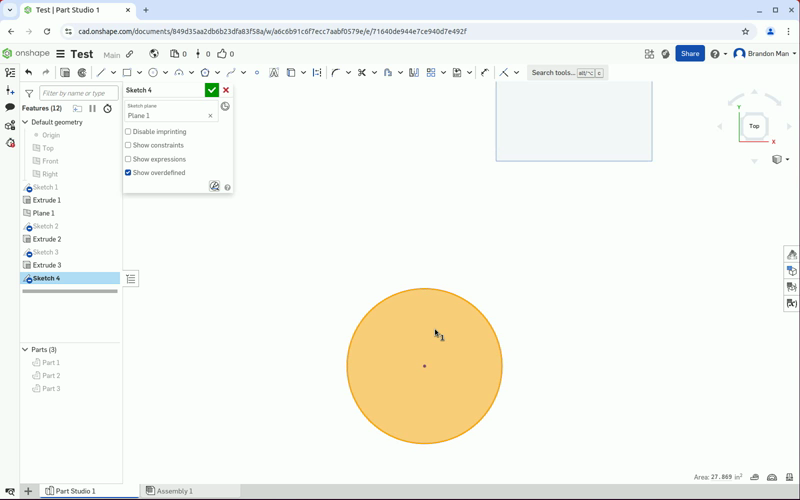
scroll(-6)
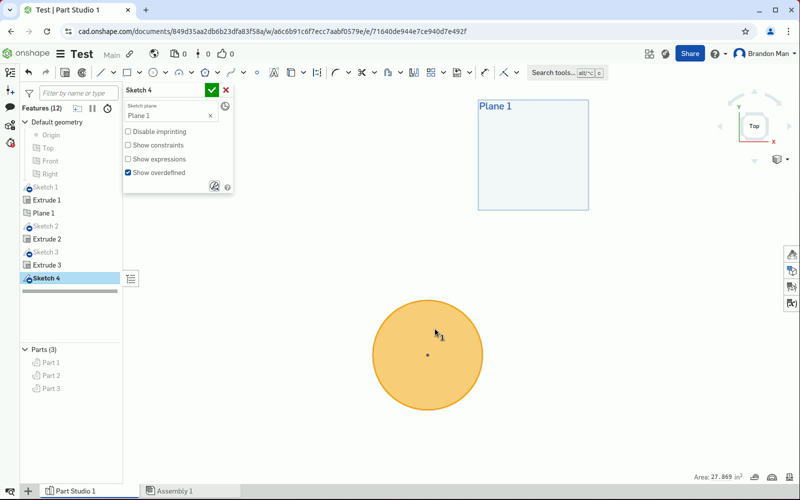
scroll(-6)
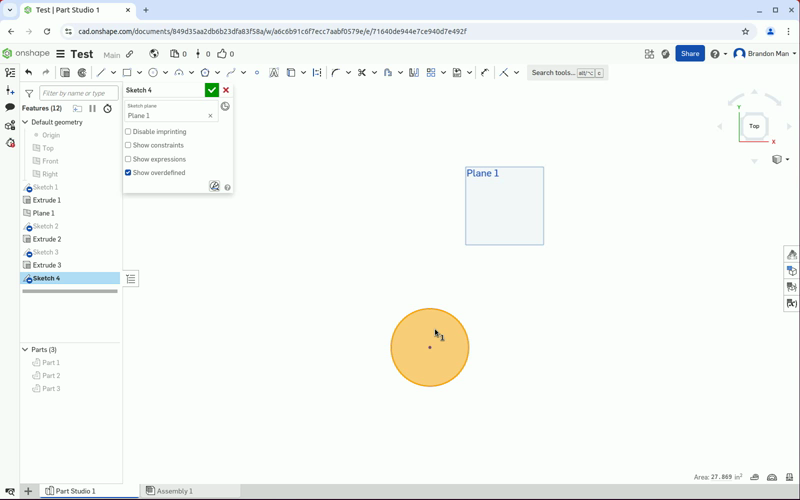
scroll(-6)
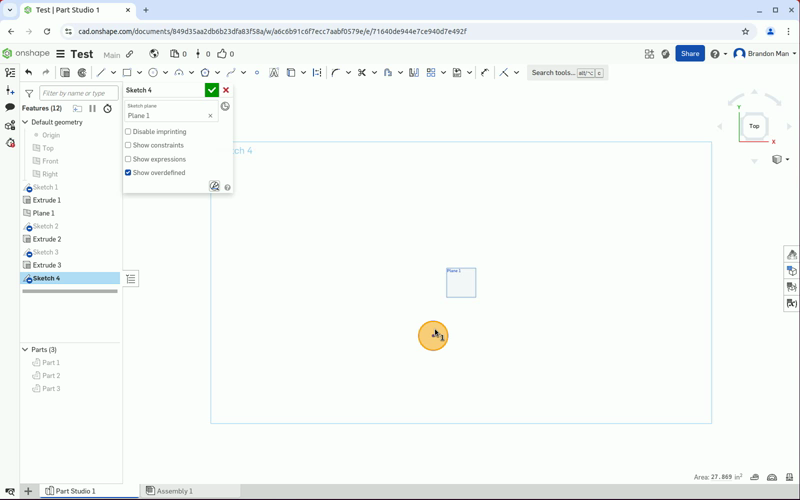
mouse_move(73, 352)
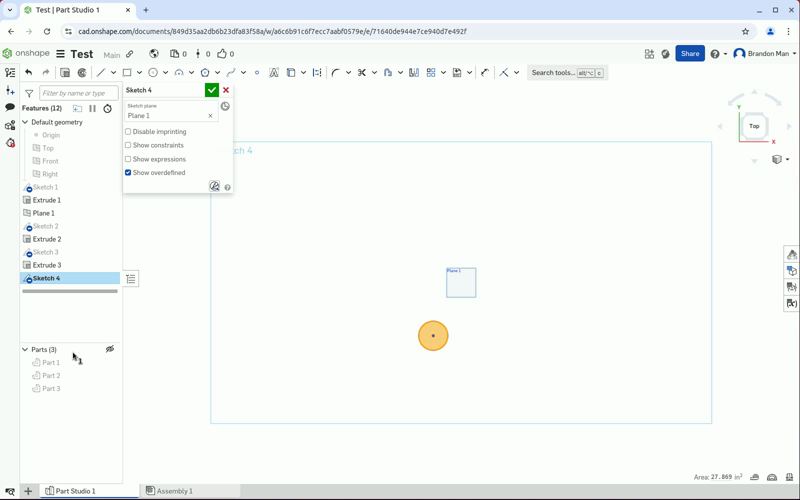
key(shift+y)
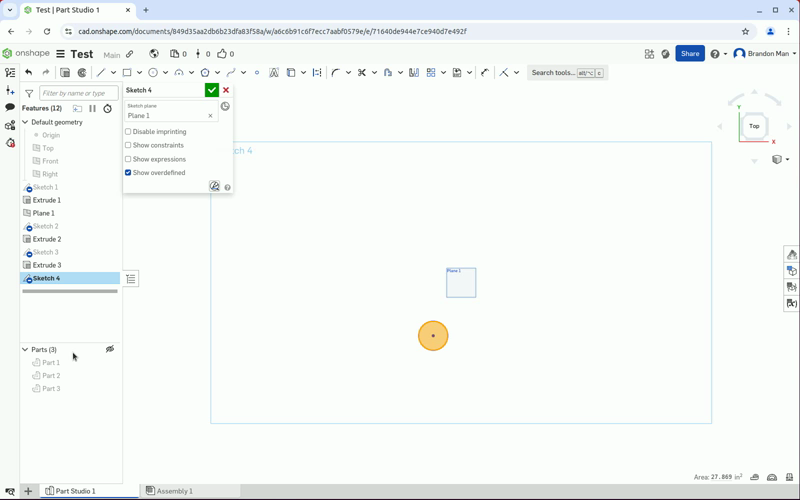
key(shift+e)
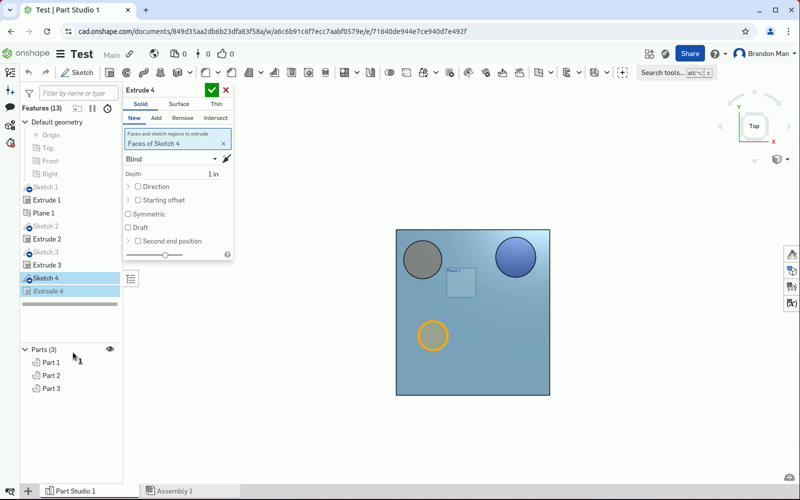
mouse_move(143, 106)
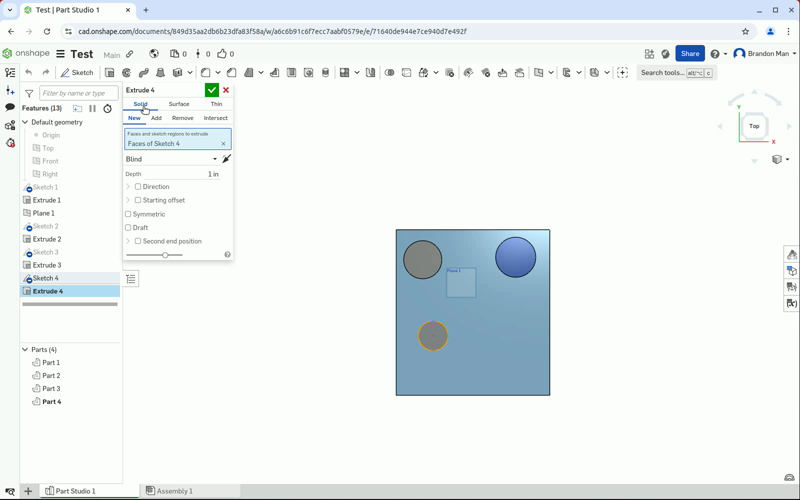
click(143, 106)
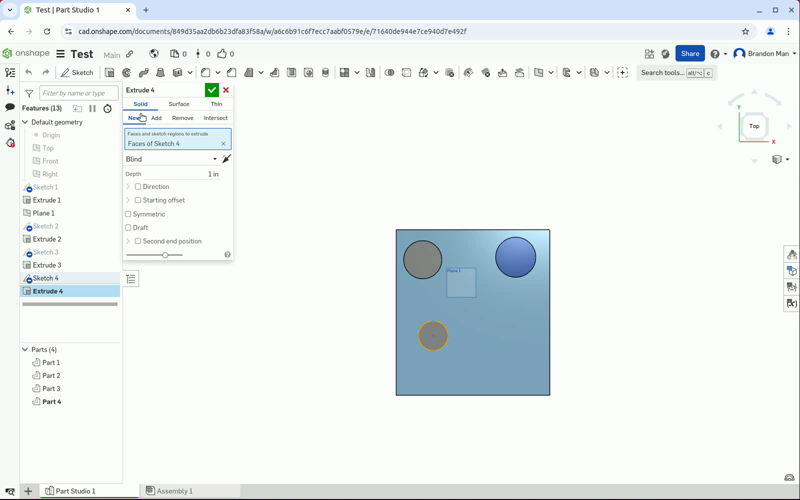
mouse_move(137, 120)
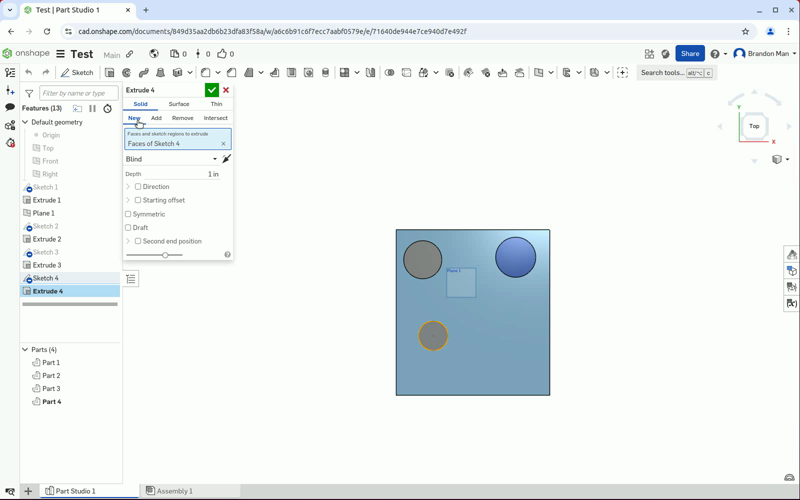
click(137, 120)
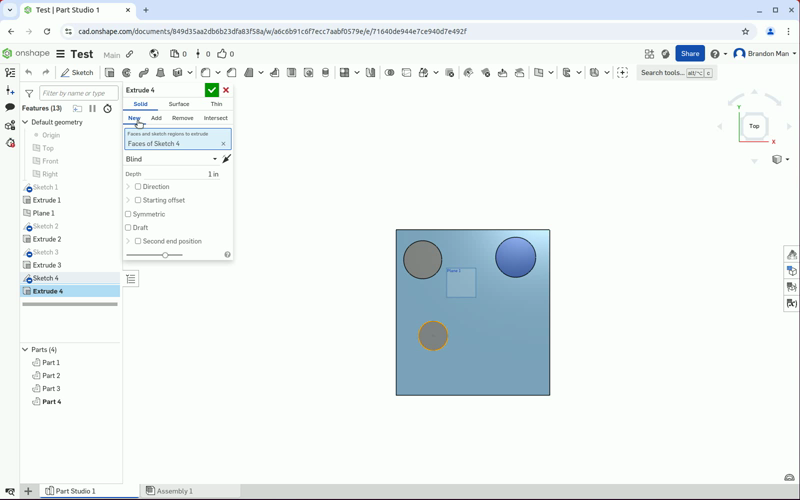
key(tab, 4)
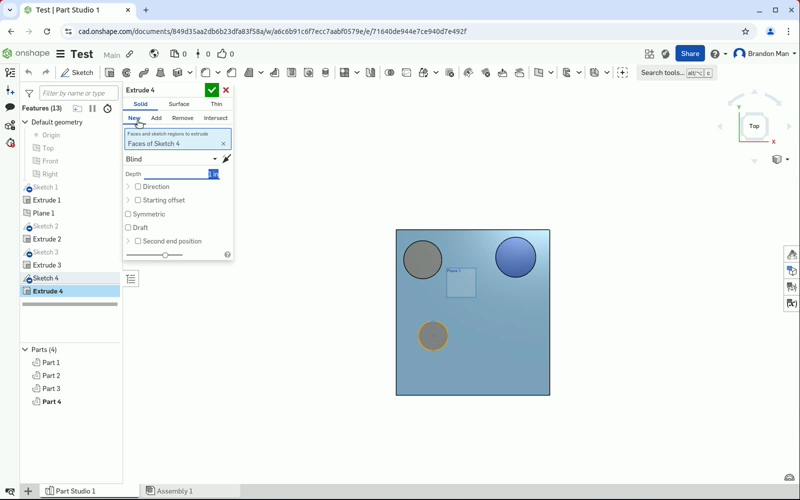
text(9.147)
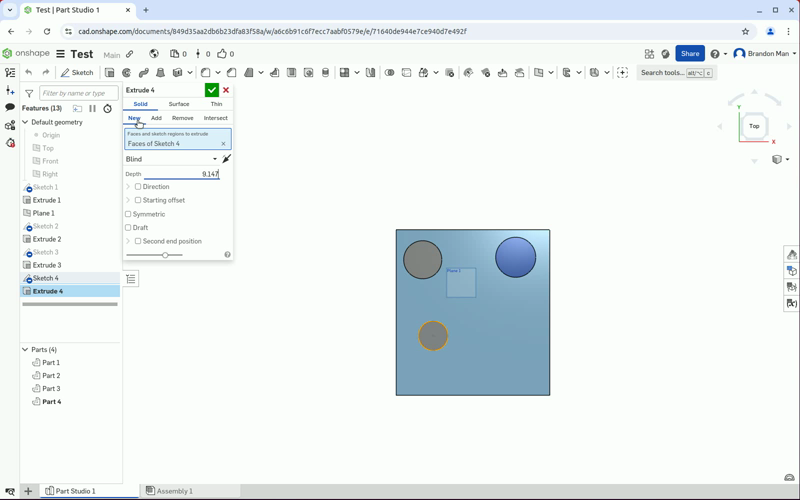
key(enter)
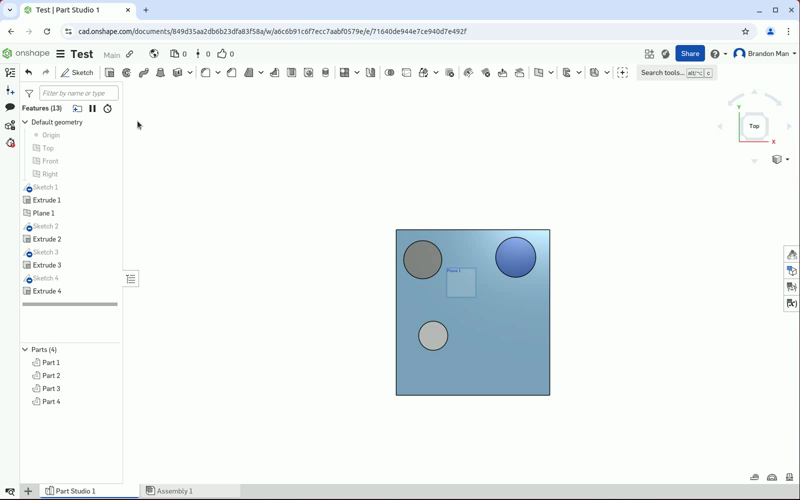
key(shift+h)
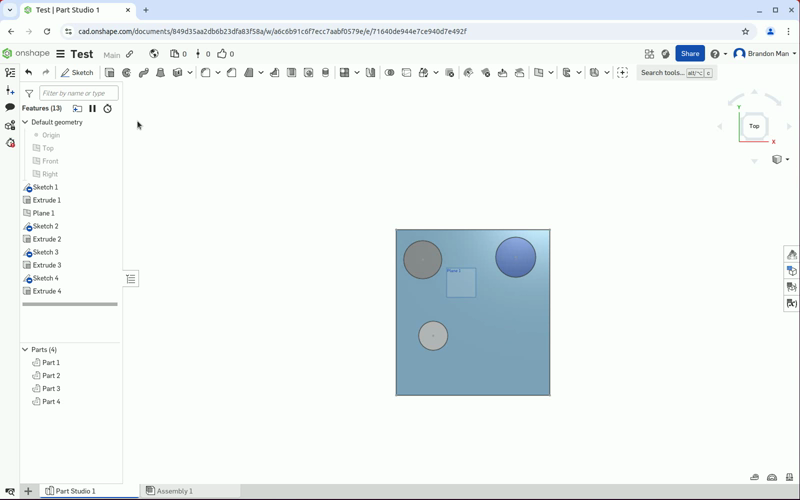
key(shift+h)
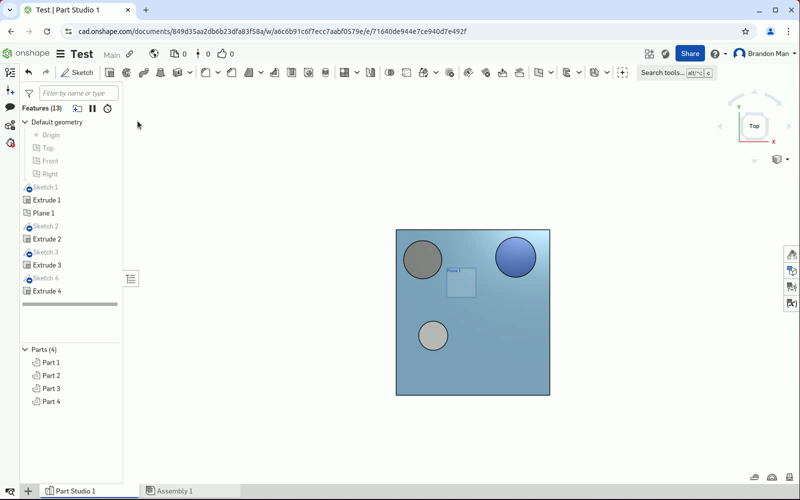
mouse_move(73, 189)
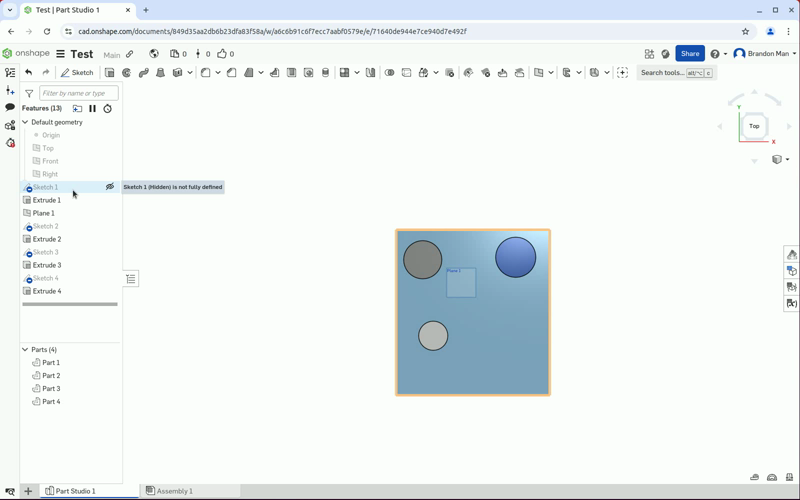
click(73, 189)
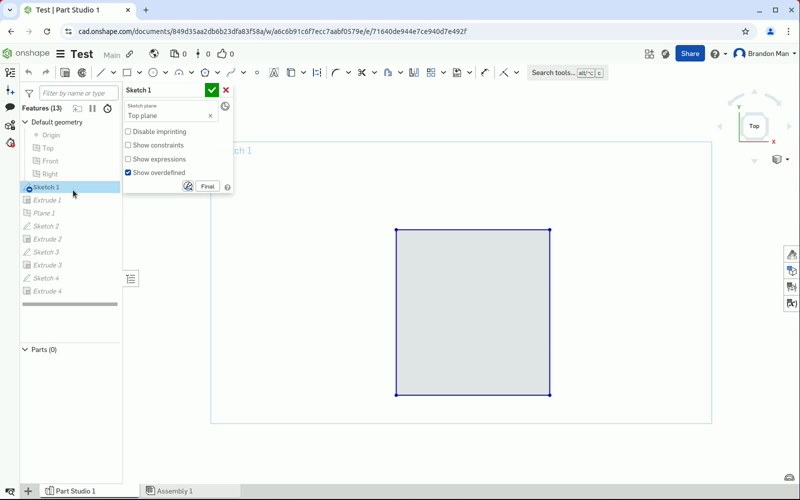
mouse_move(229, 92)
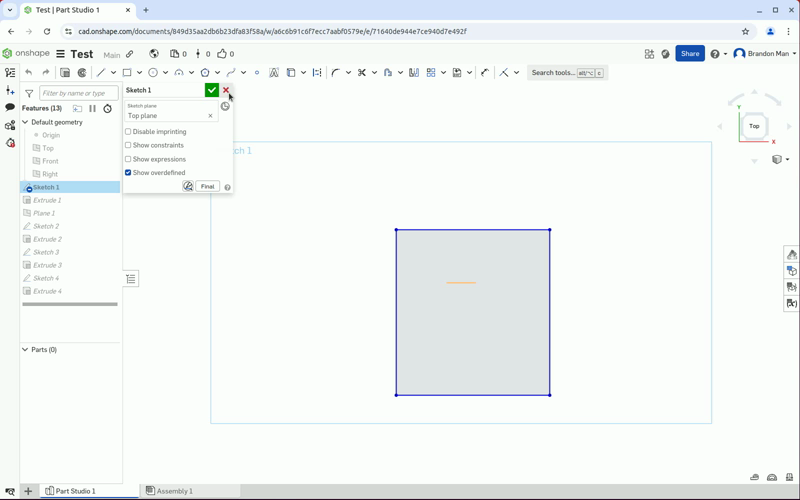
click(229, 92)
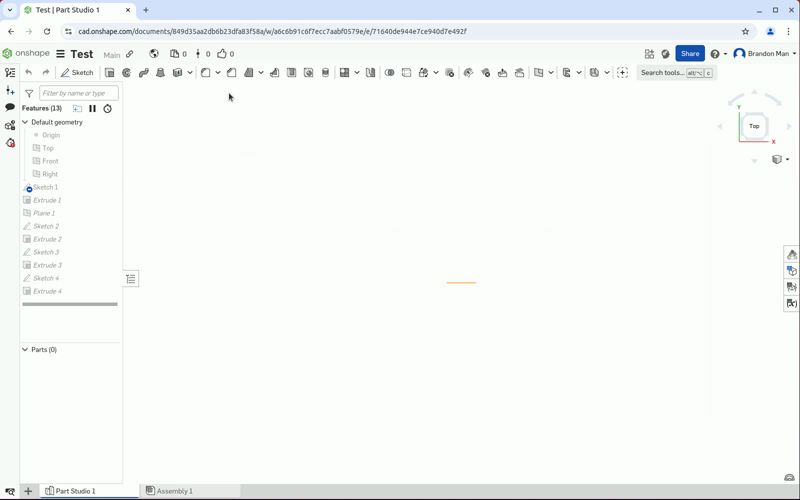
key(shift+s)
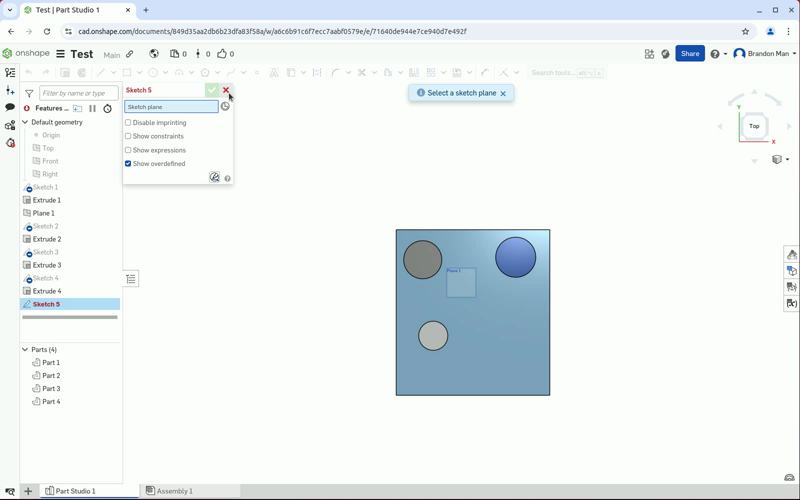
mouse_move(73, 215)
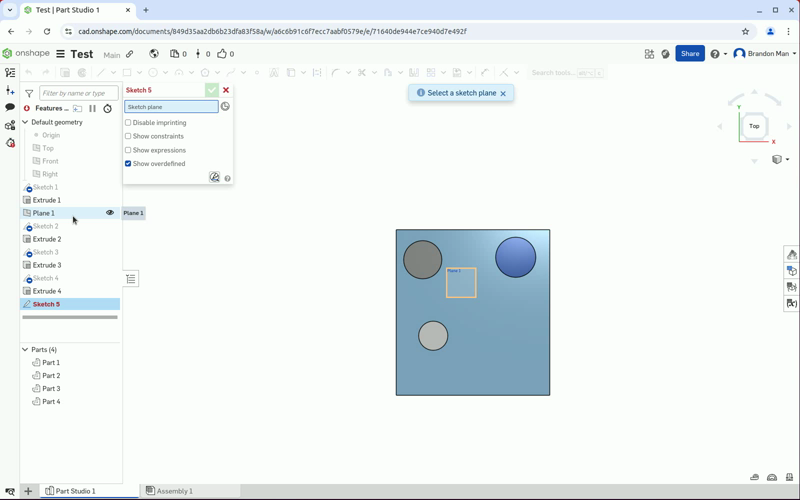
click(73, 215)
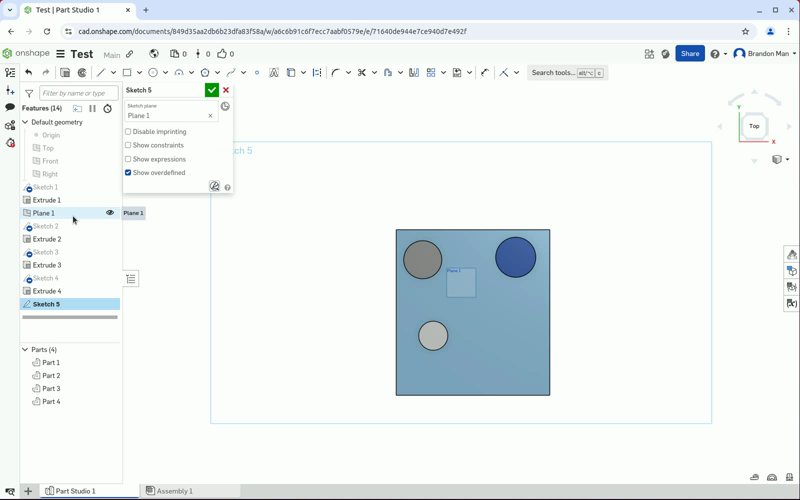
mouse_move(73, 352)
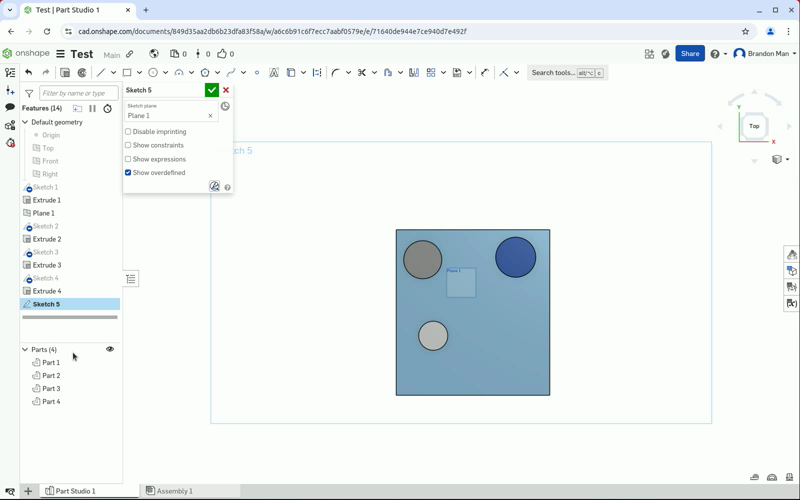
key(y)
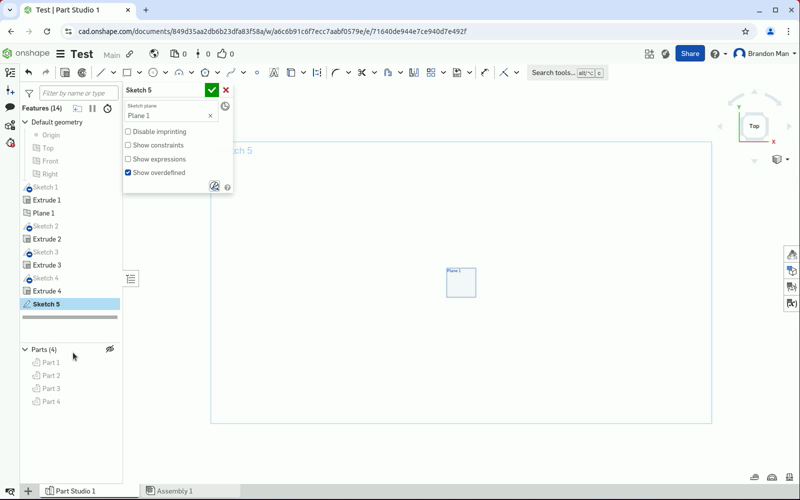
key(c)
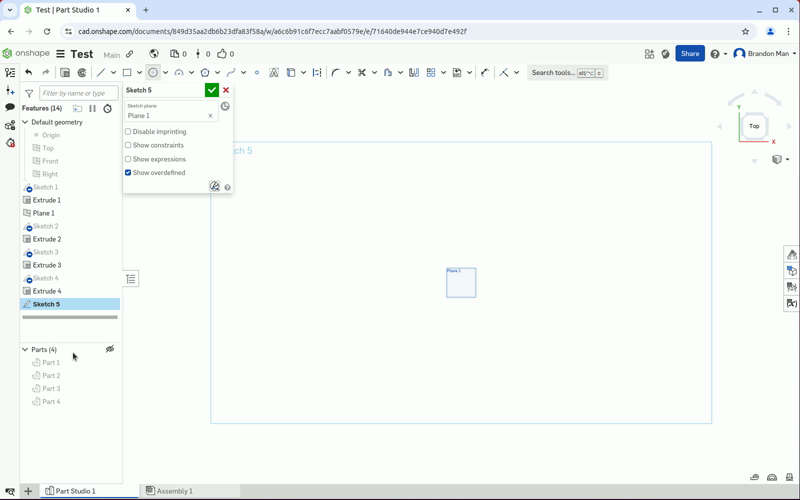
key_down(shift)
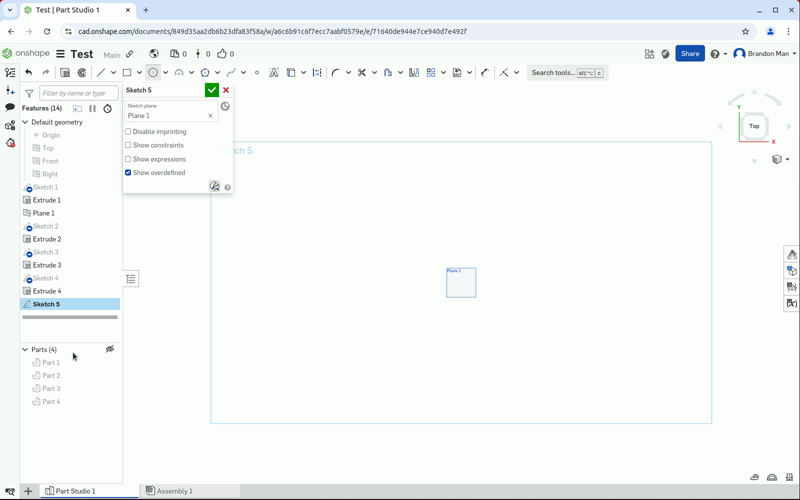
mouse_move(513, 304)
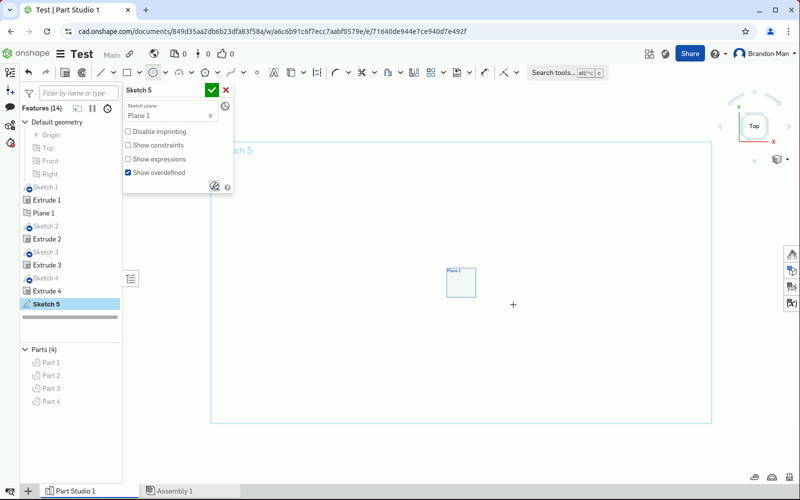
click(513, 304)
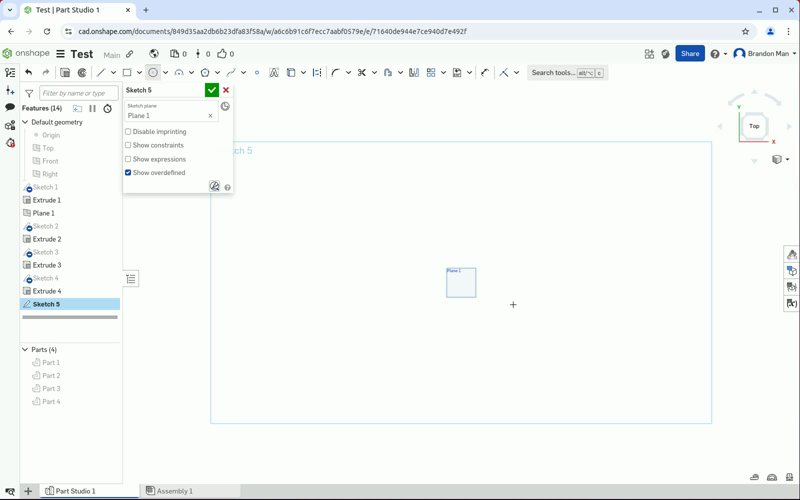
key_up(shift)
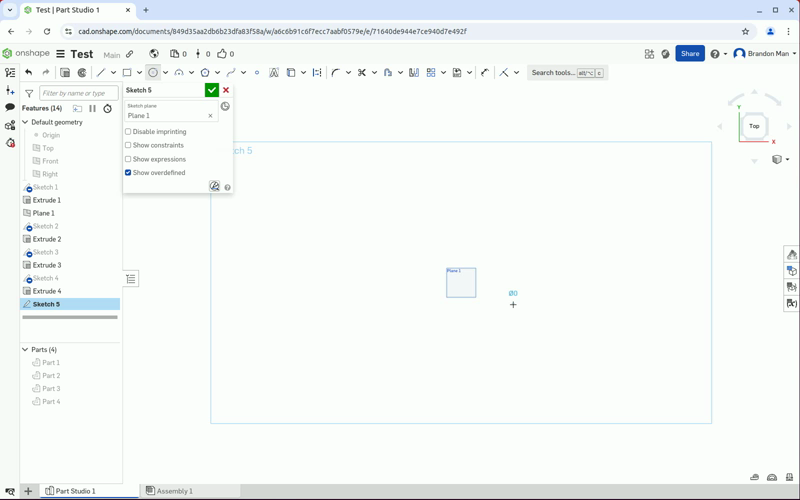
mouse_move(524, 304)
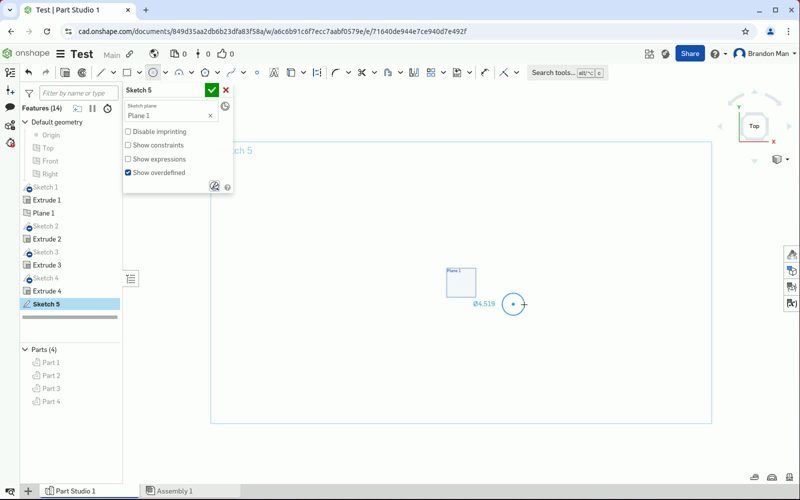
click(524, 304)
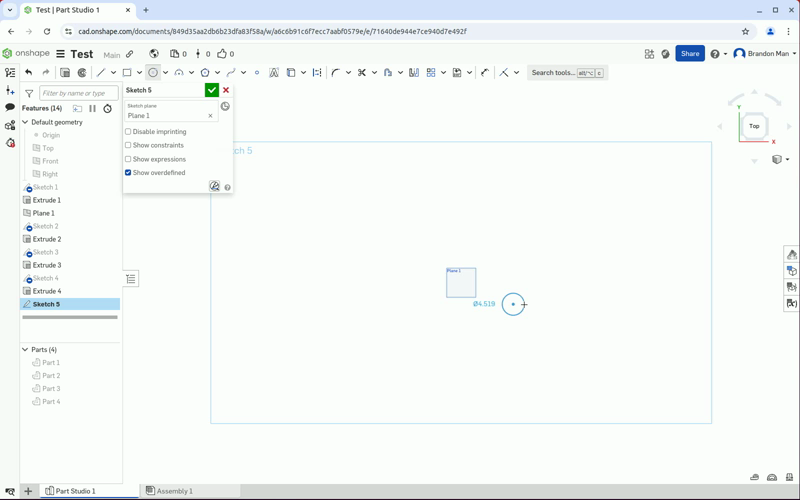
key(esc)
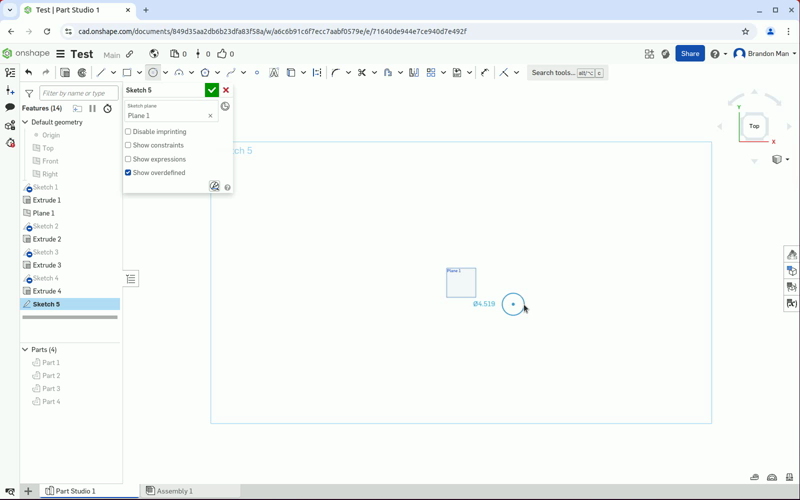
mouse_move(512, 309)
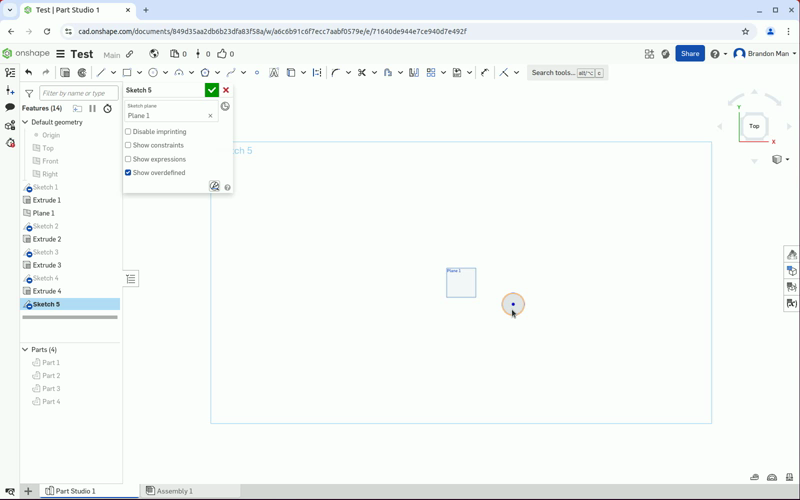
scroll(6)
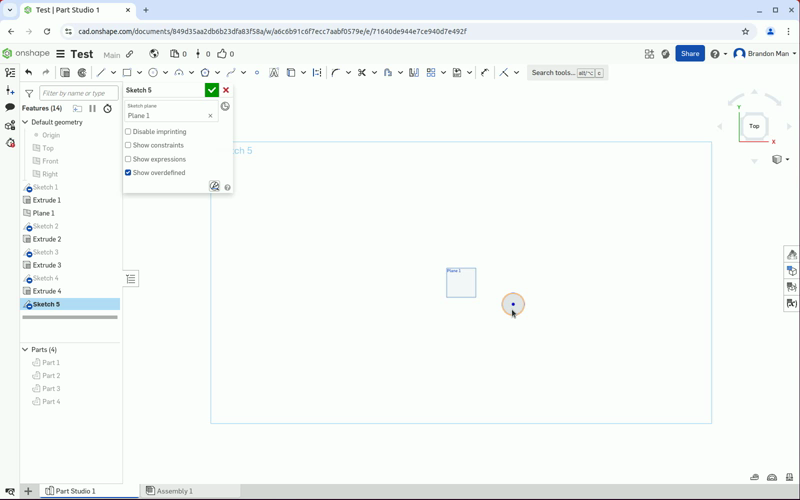
scroll(6)
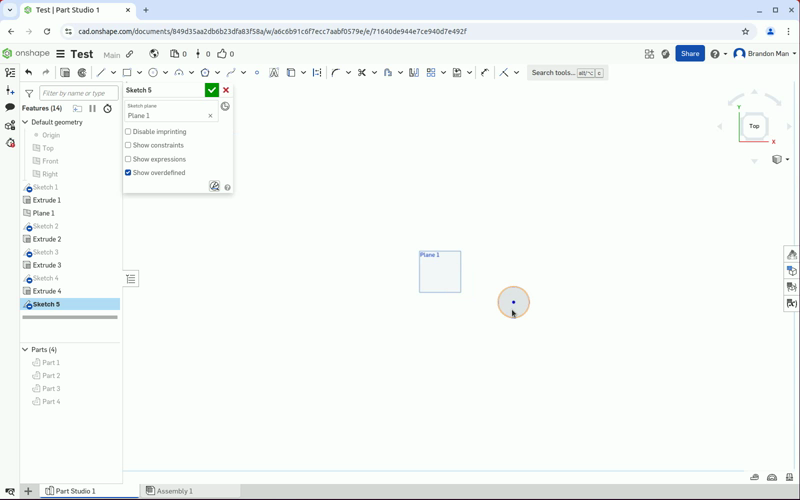
scroll(6)
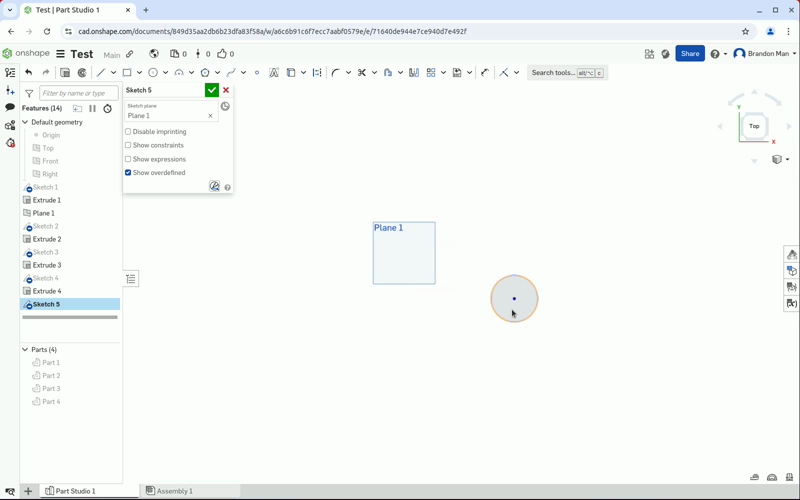
scroll(6)
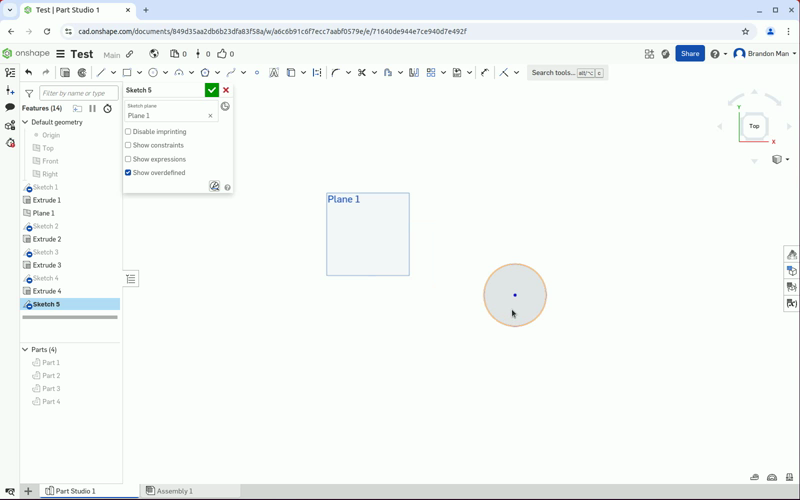
scroll(6)
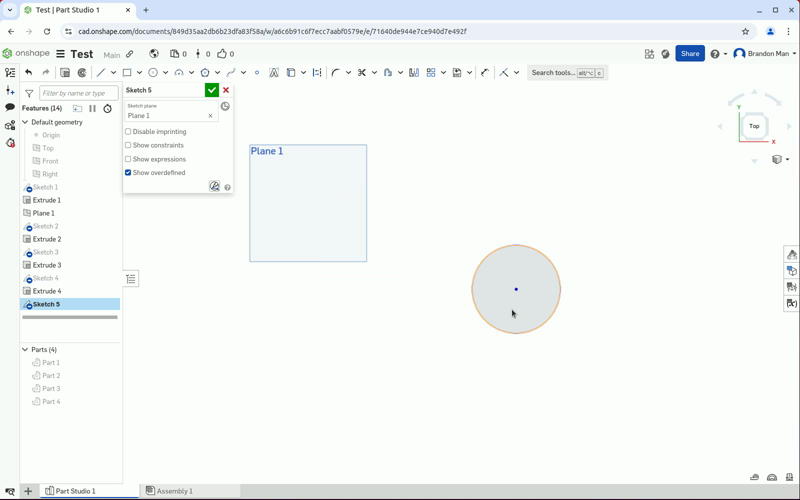
scroll(6)
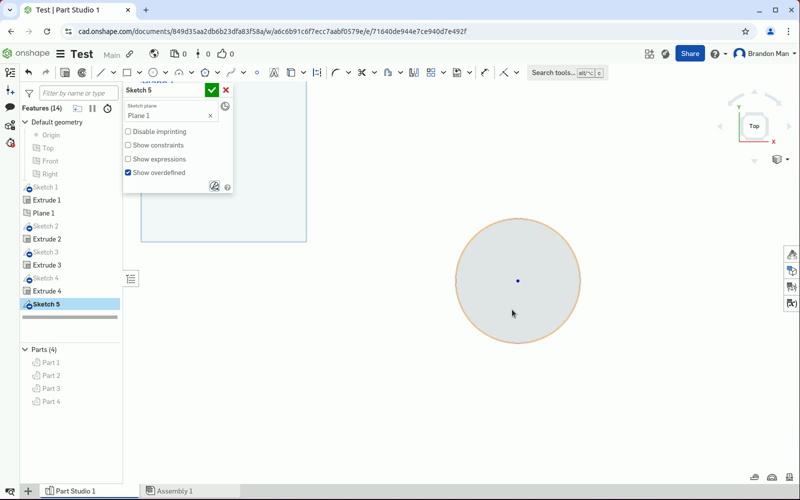
scroll(6)
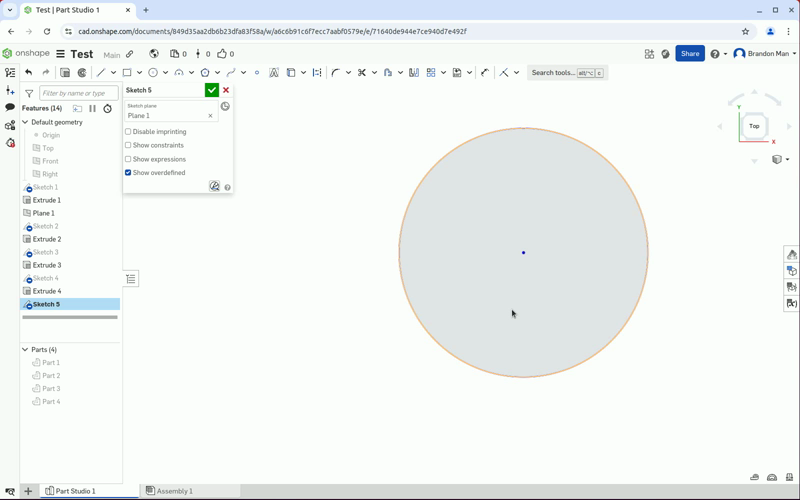
click(512, 309)
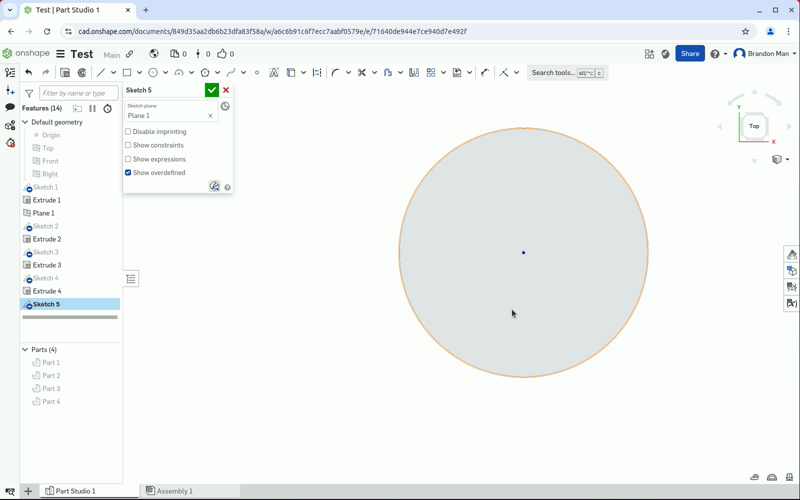
scroll(-6)
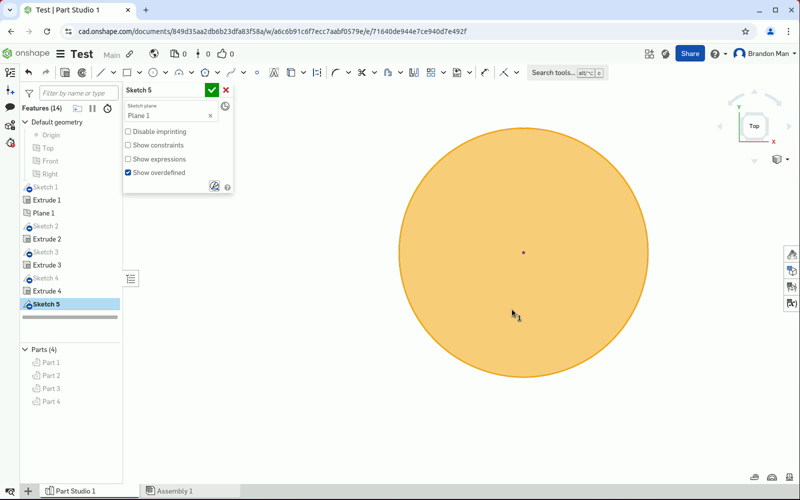
scroll(-6)
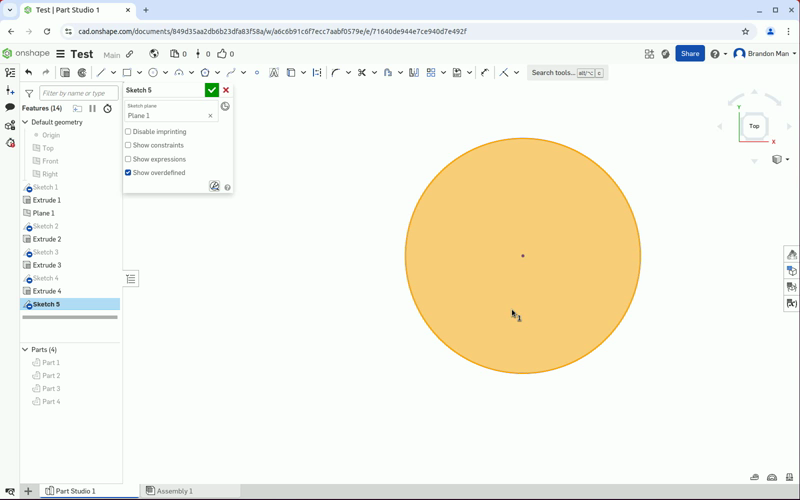
scroll(-6)
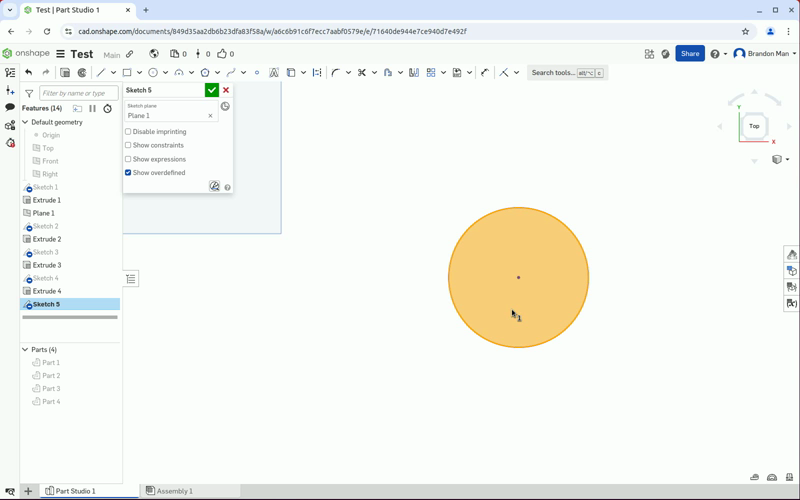
scroll(-6)
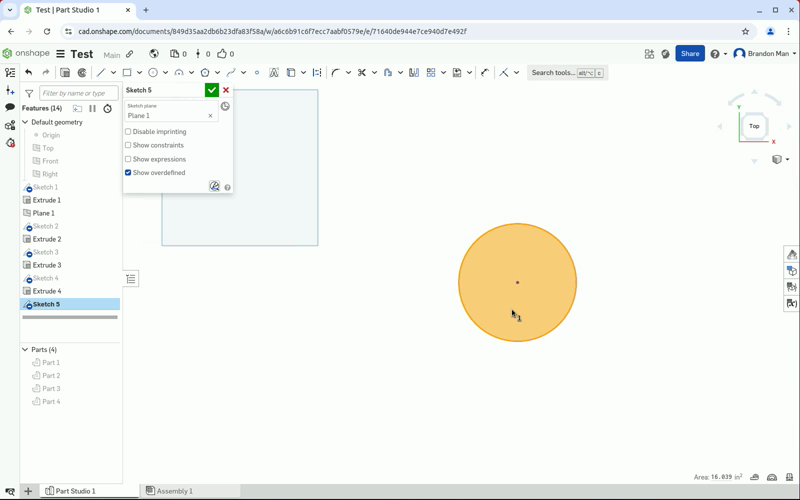
scroll(-6)
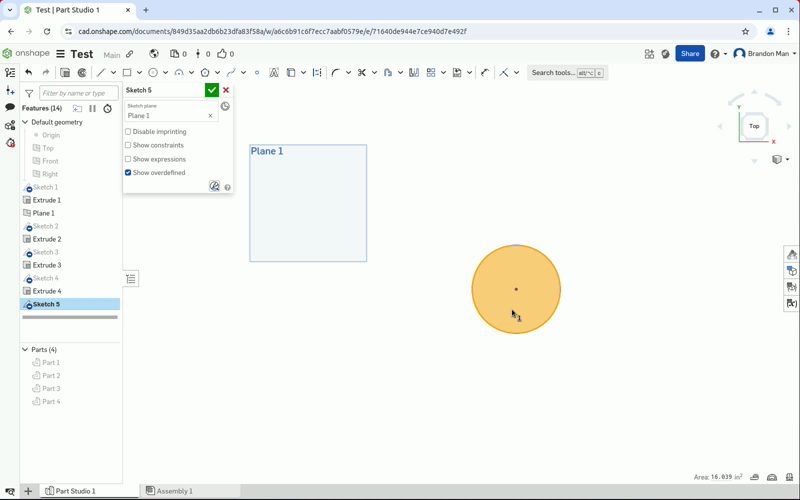
scroll(-6)
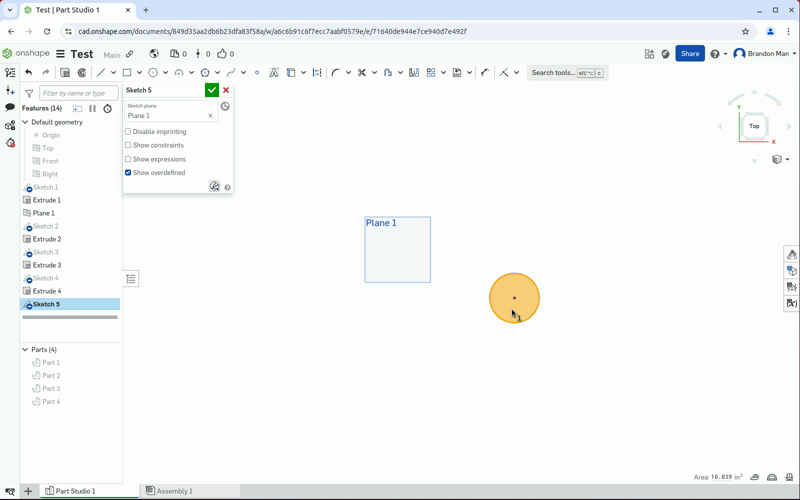
scroll(-6)
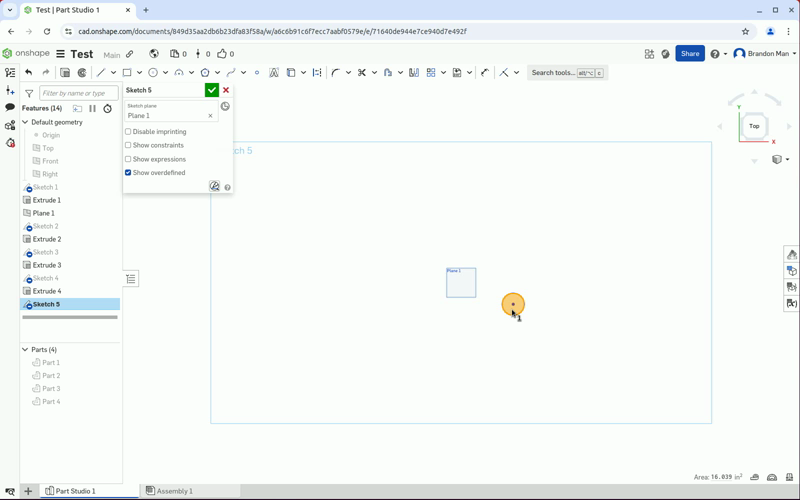
mouse_move(73, 352)
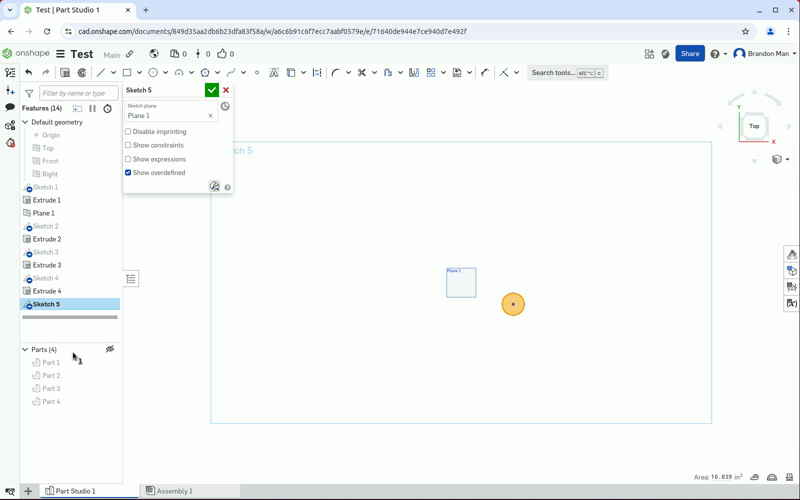
key(shift+y)
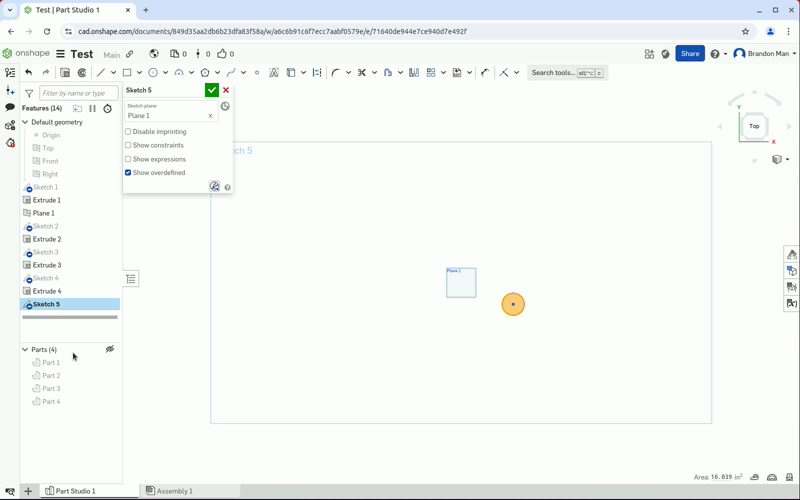
key(shift+e)
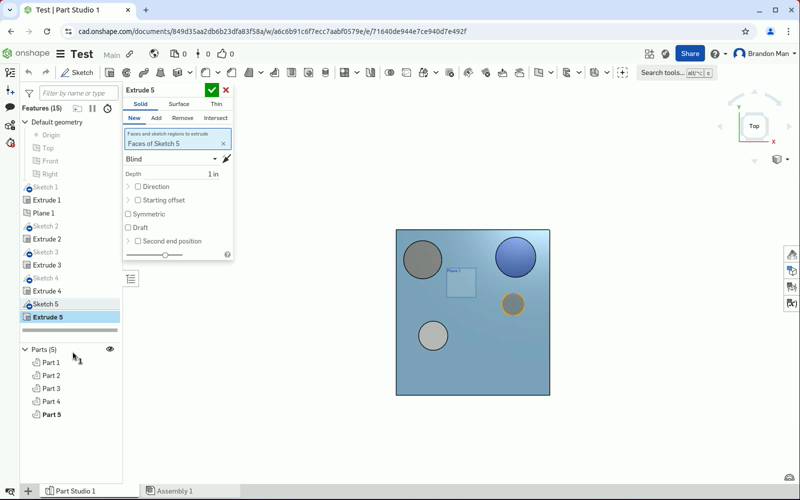
mouse_move(143, 106)
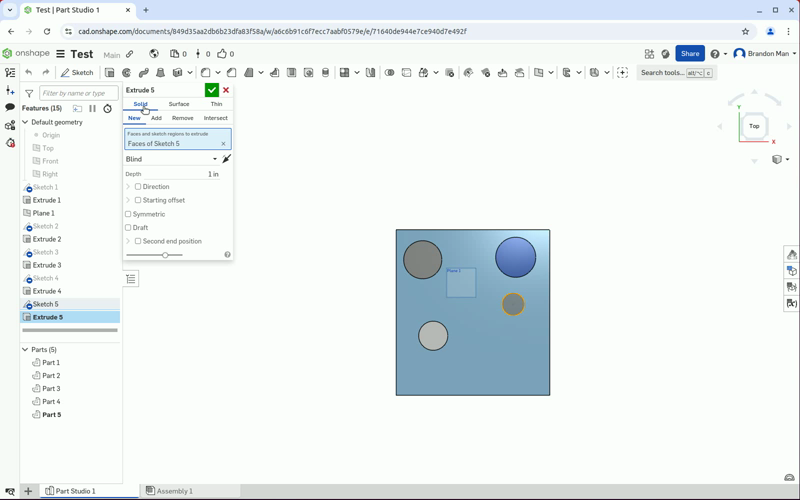
click(143, 106)
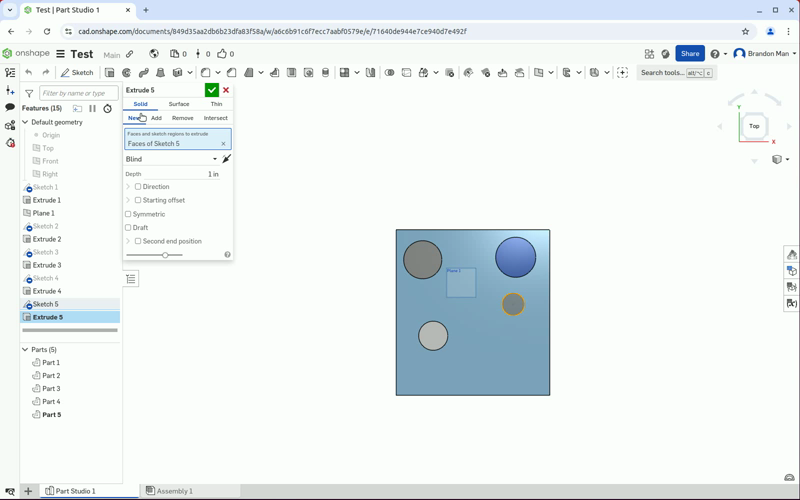
mouse_move(137, 120)
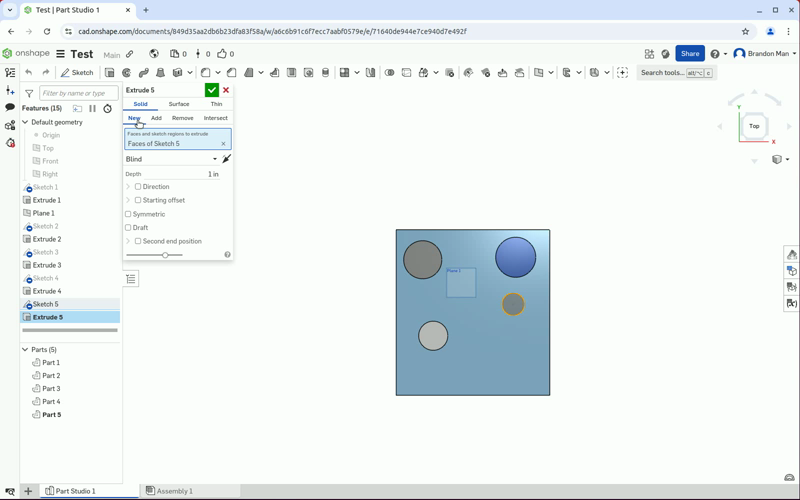
click(137, 120)
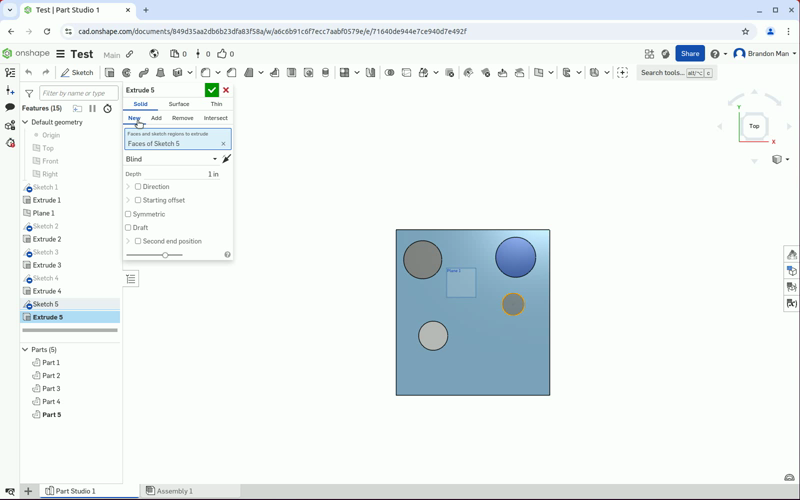
key(tab, 4)
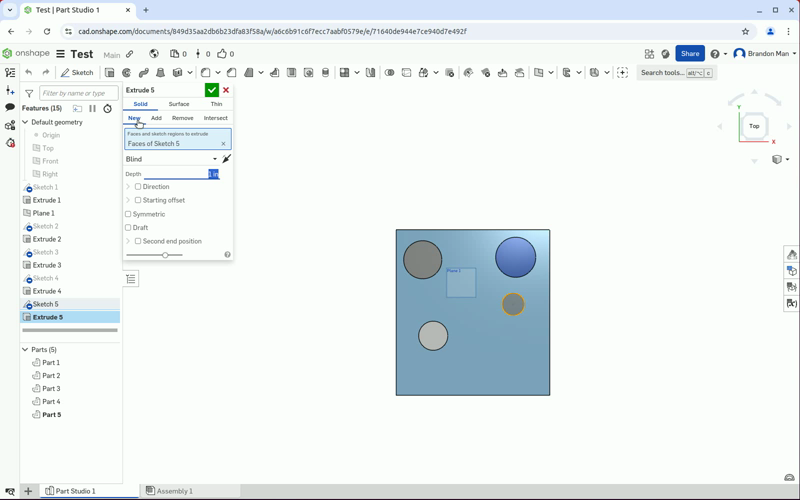
text(9.147)
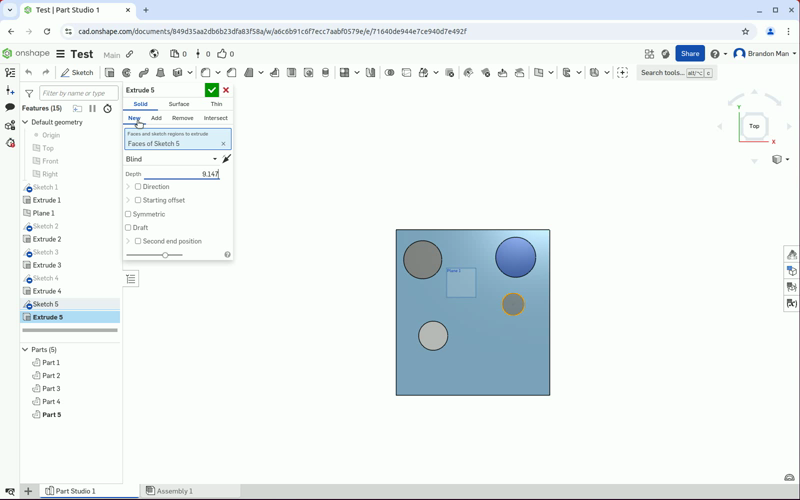
key(enter)
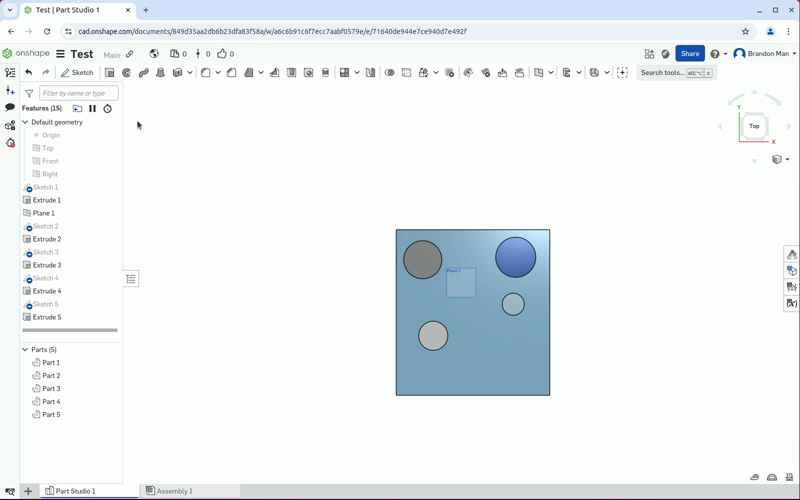
key(shift+h)
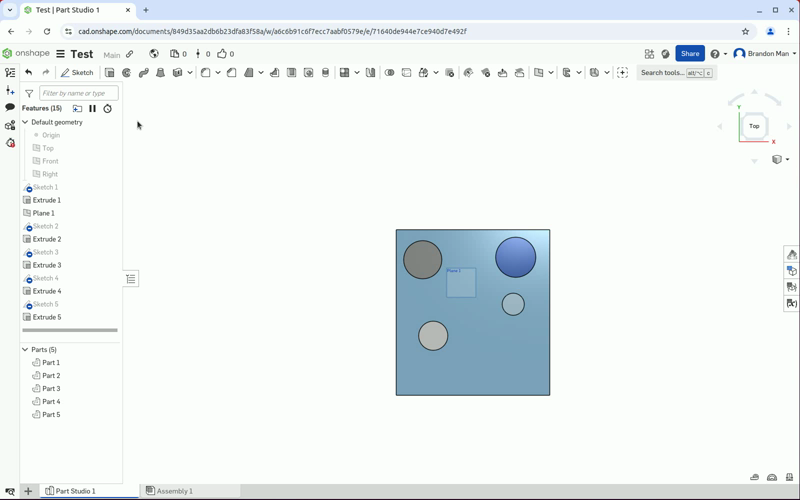
key(shift+h)
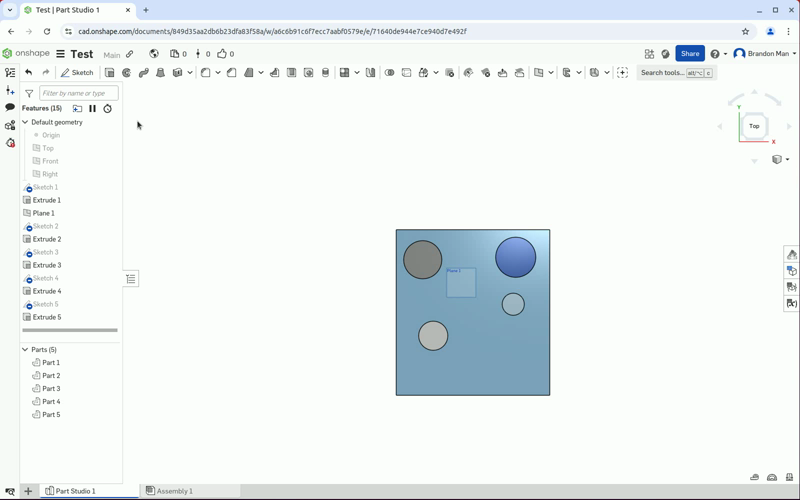
mouse_move(73, 189)
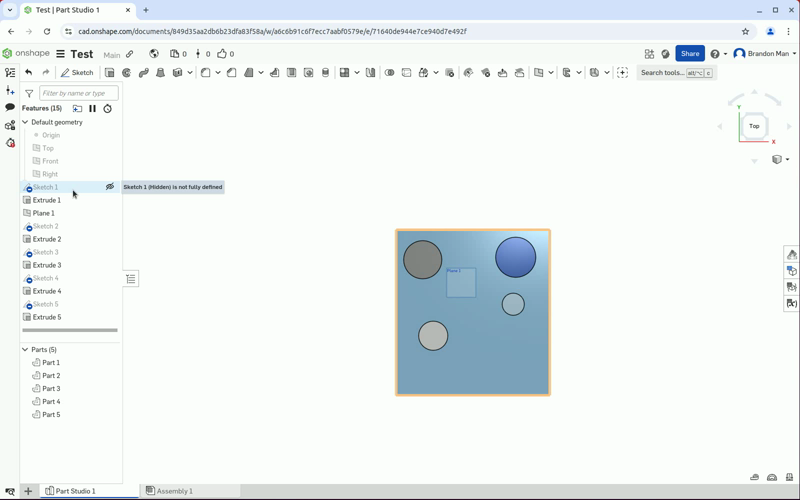
click(73, 189)
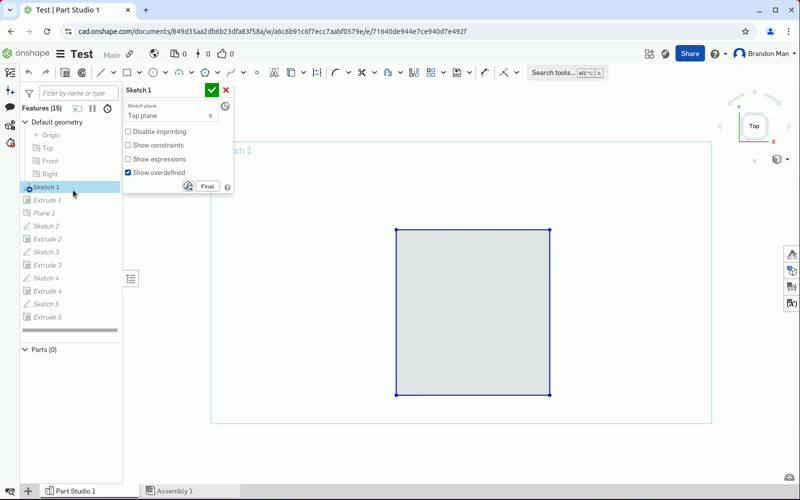
mouse_move(229, 92)
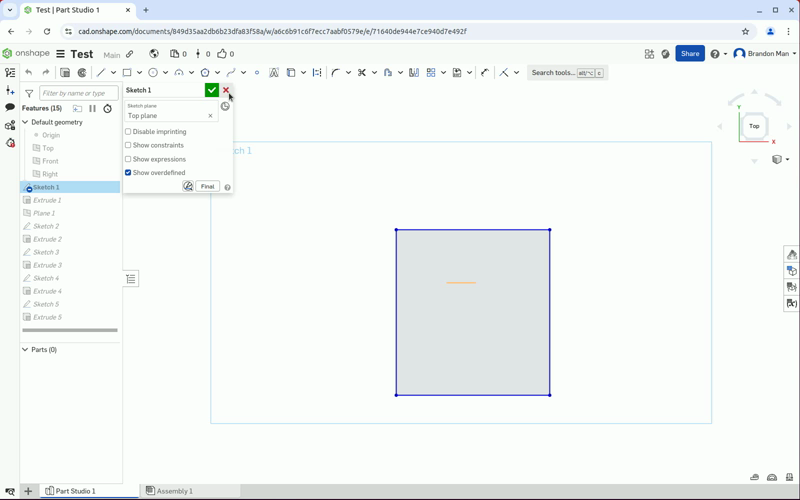
click(229, 92)
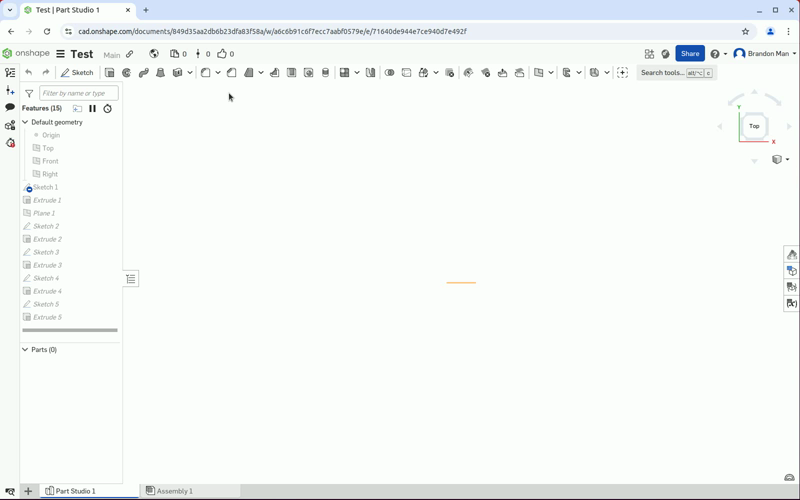
key(shift+s)
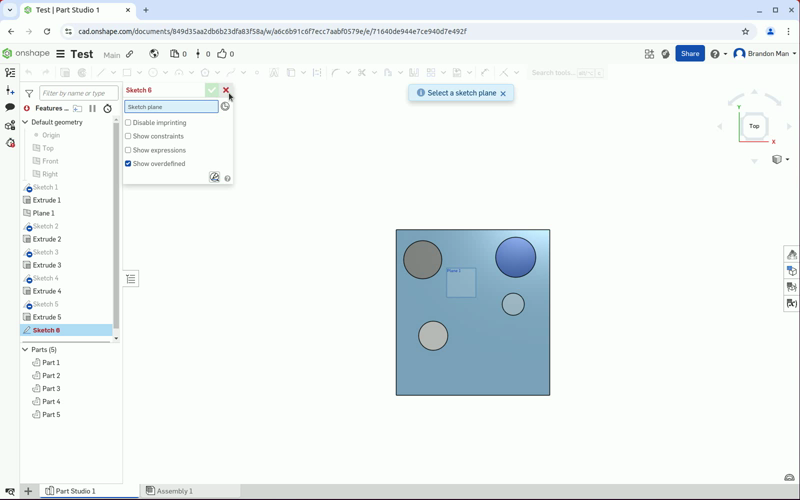
mouse_move(69, 215)
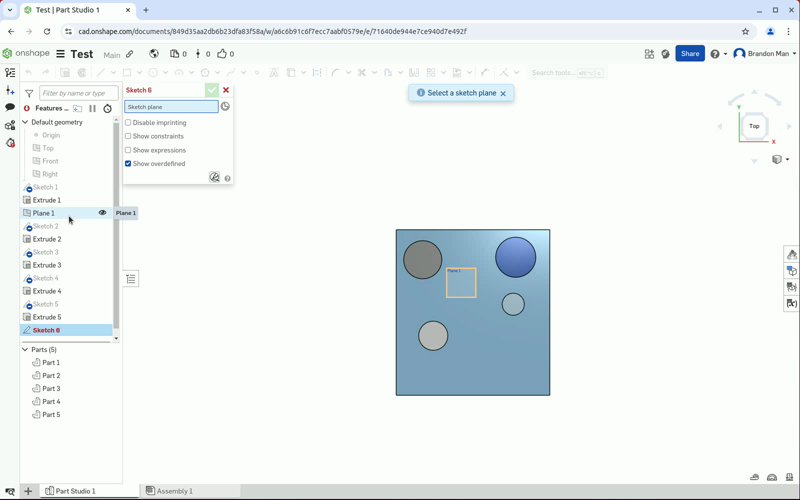
click(69, 215)
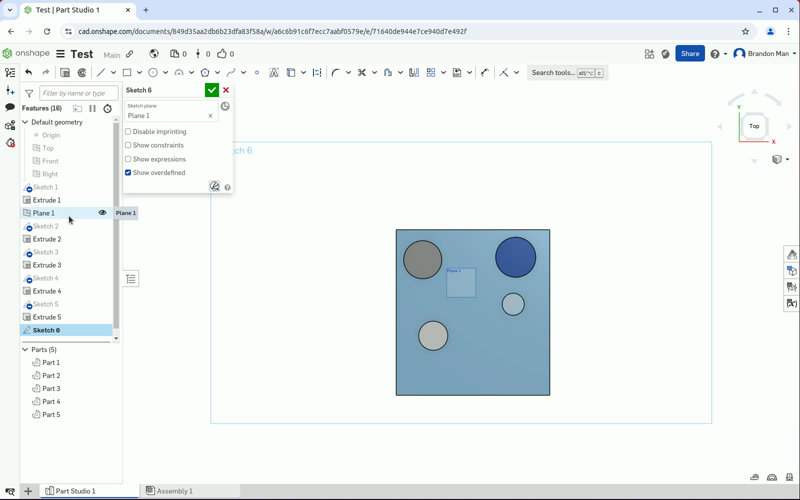
mouse_move(73, 352)
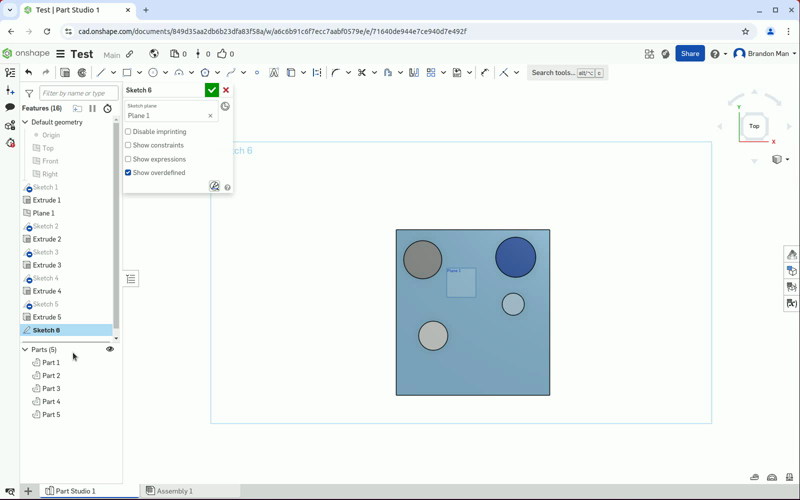
key(y)
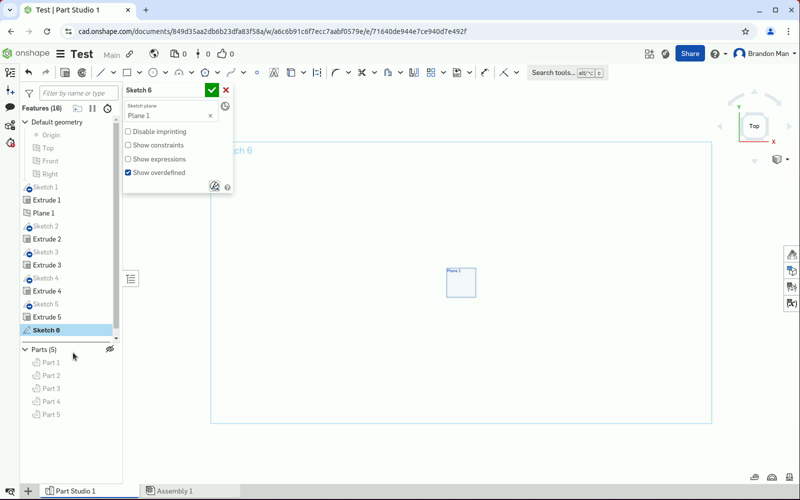
key(c)
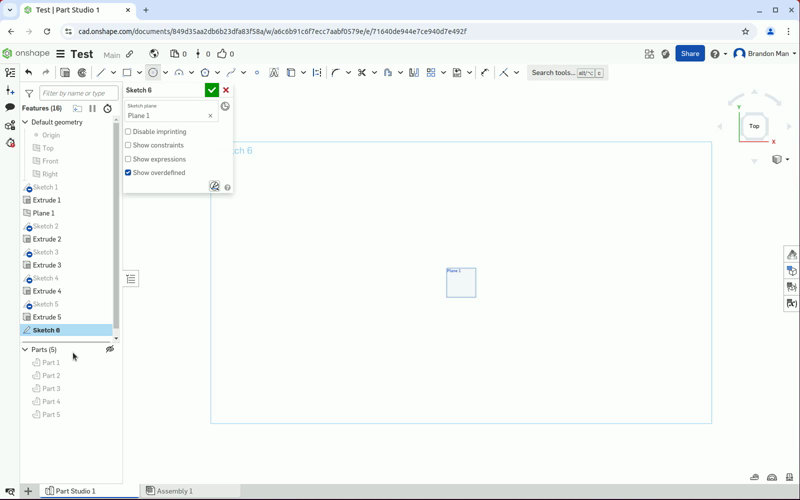
key_down(shift)
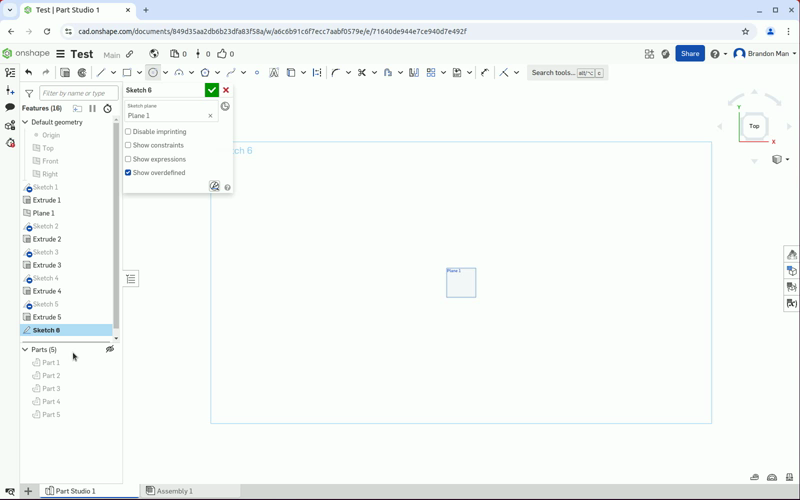
mouse_move(422, 259)
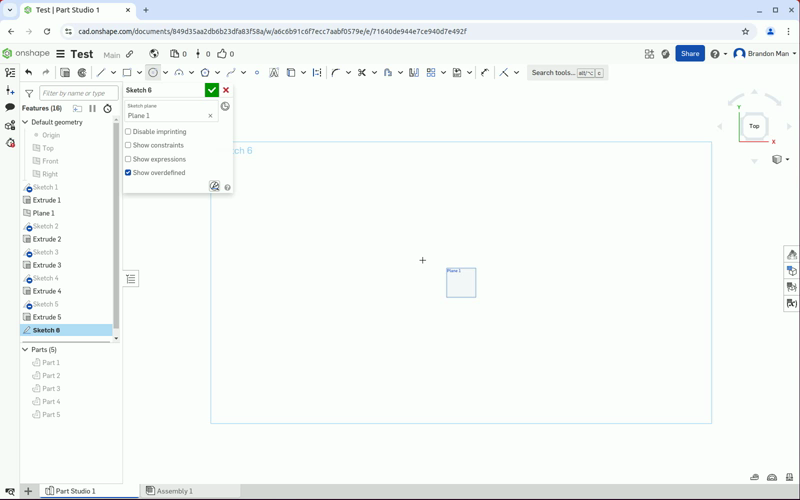
click(422, 259)
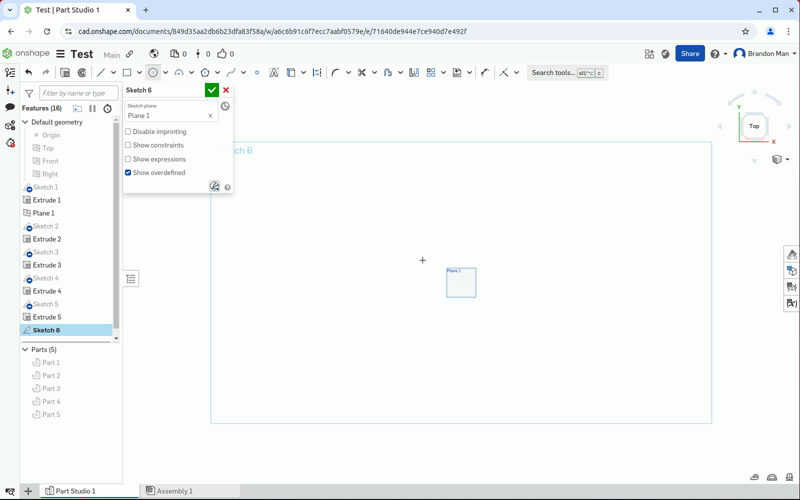
key_up(shift)
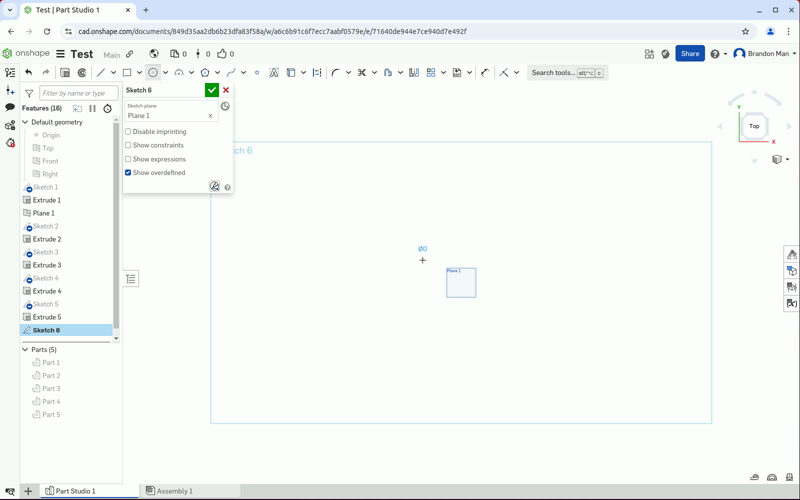
mouse_move(441, 259)
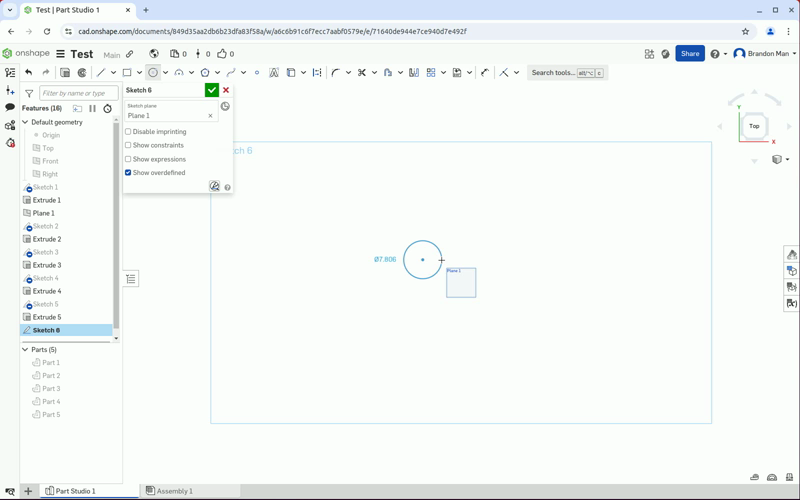
click(441, 259)
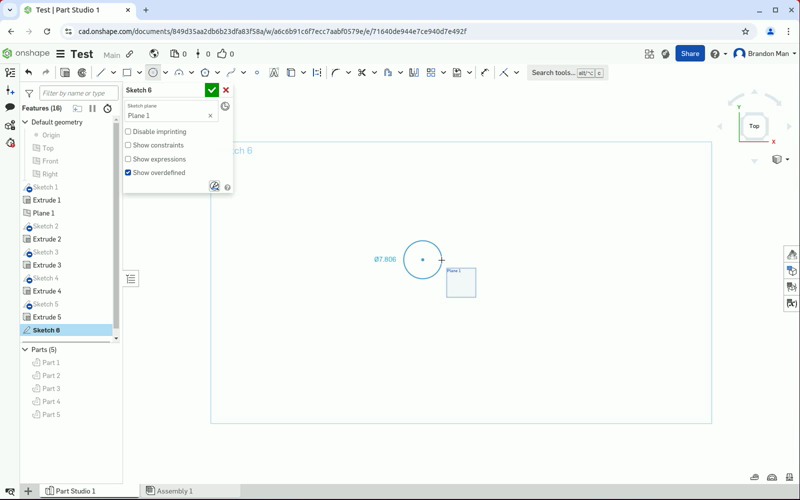
key(esc)
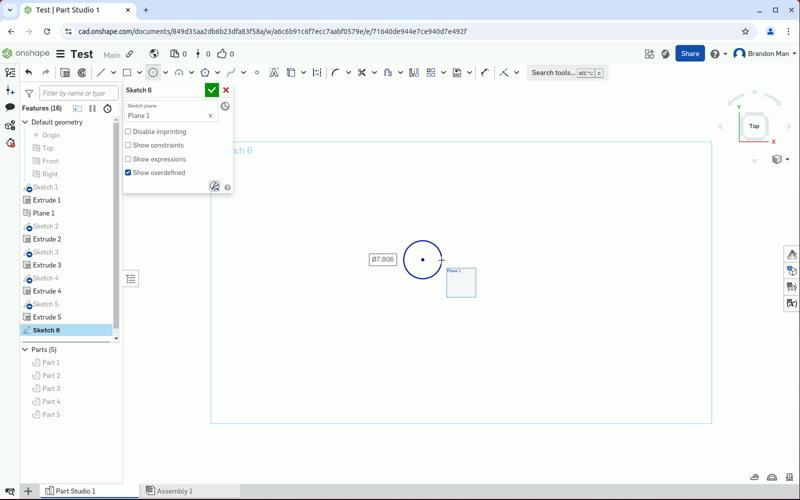
mouse_move(426, 244)
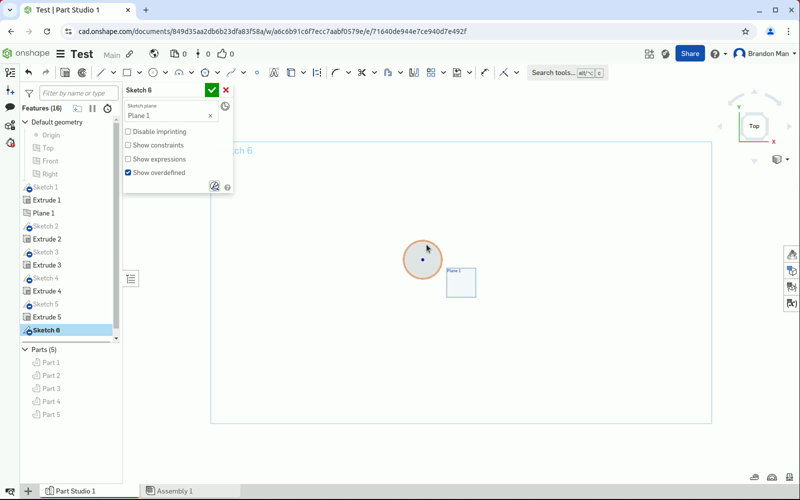
scroll(6)
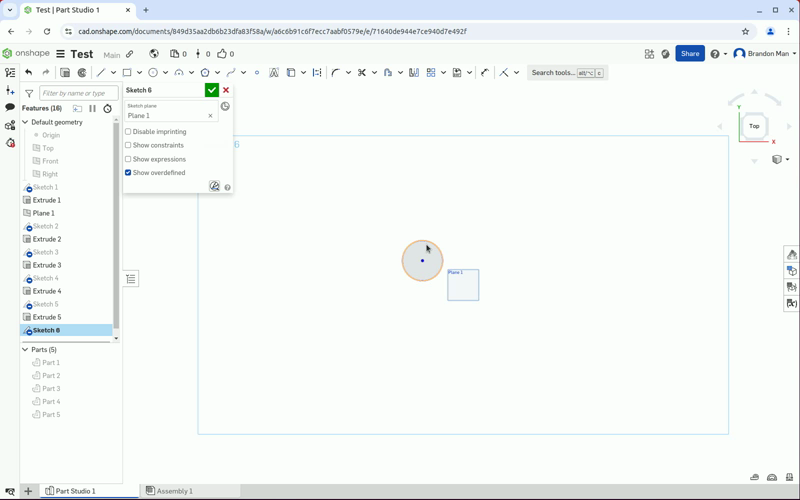
scroll(6)
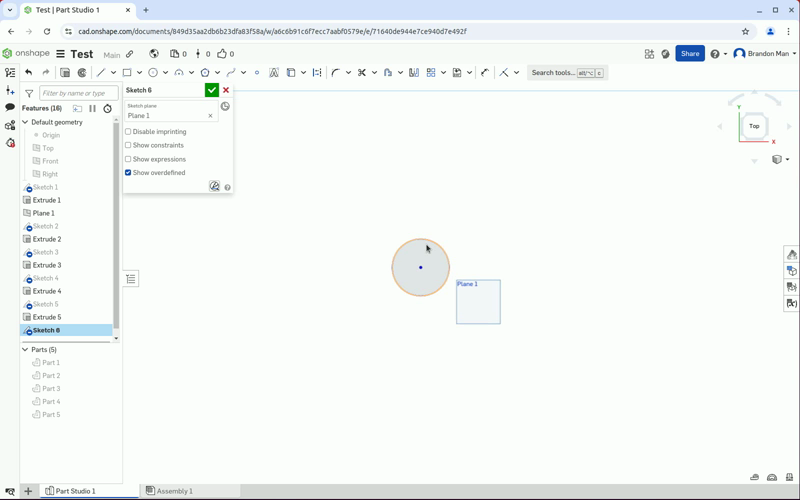
scroll(6)
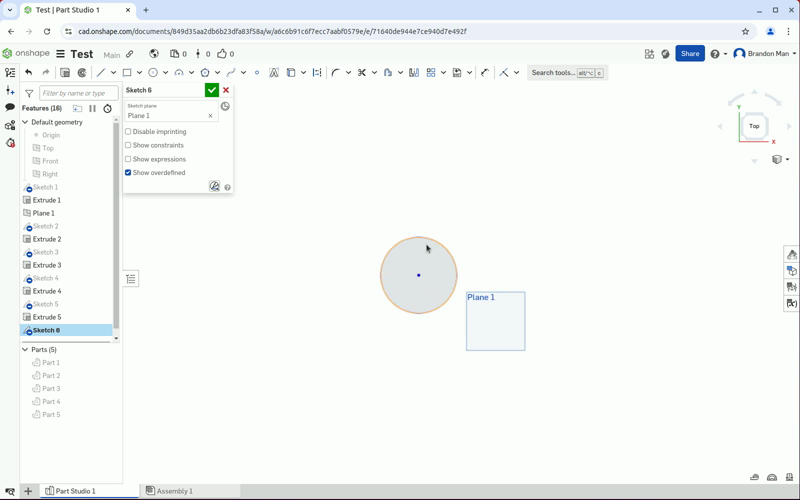
scroll(6)
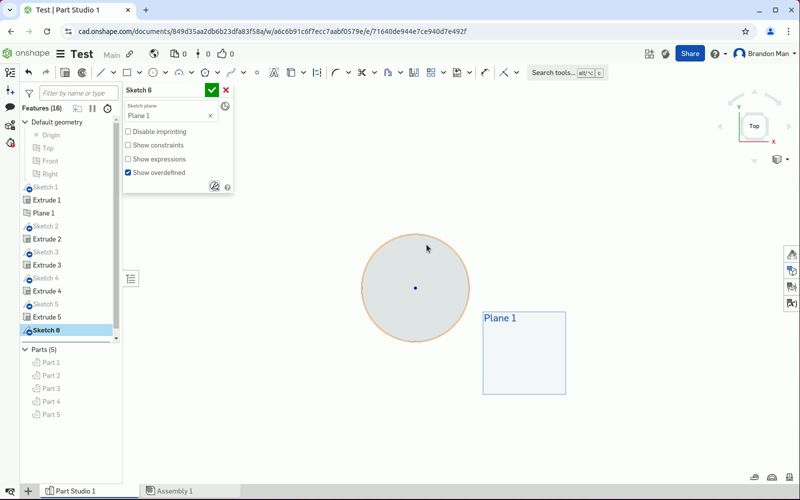
scroll(6)
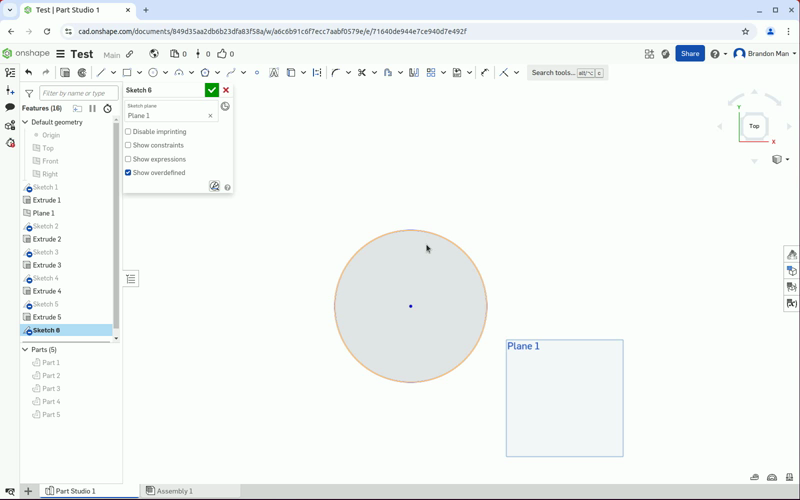
scroll(6)
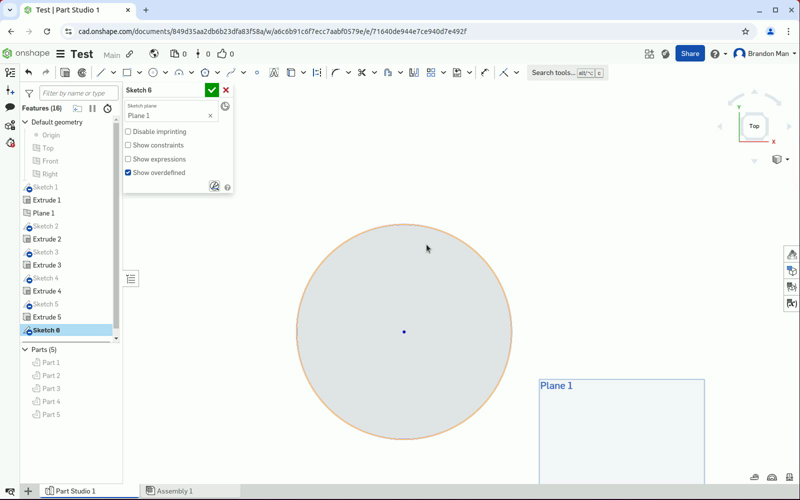
scroll(6)
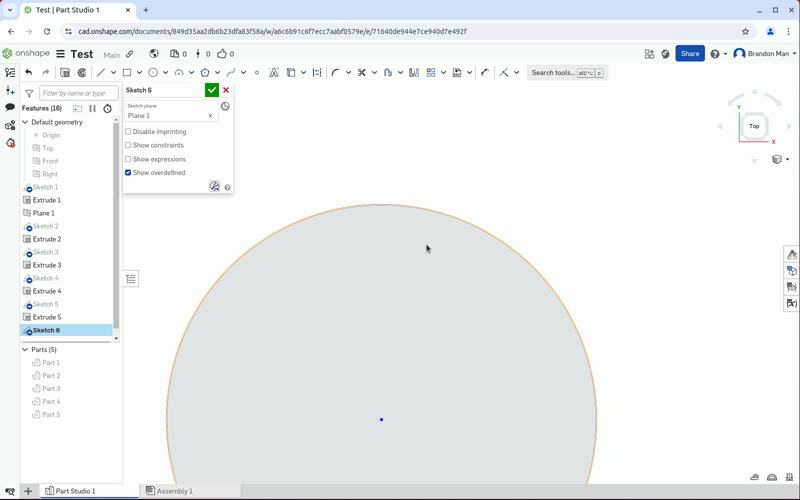
click(426, 244)
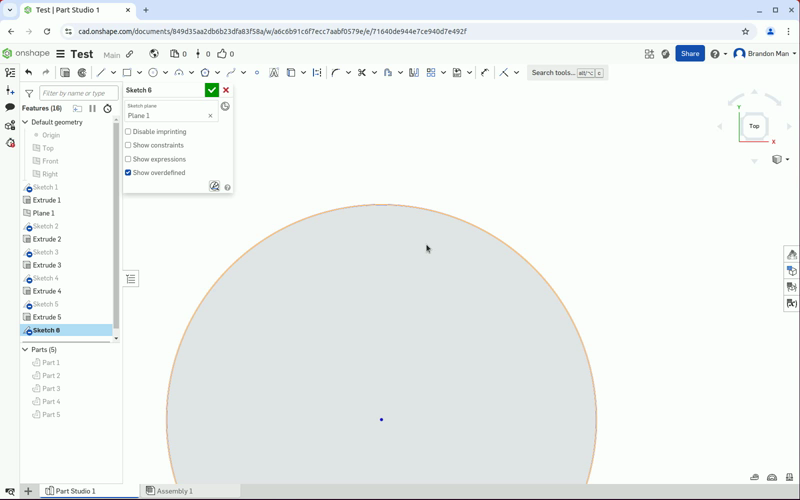
scroll(-6)
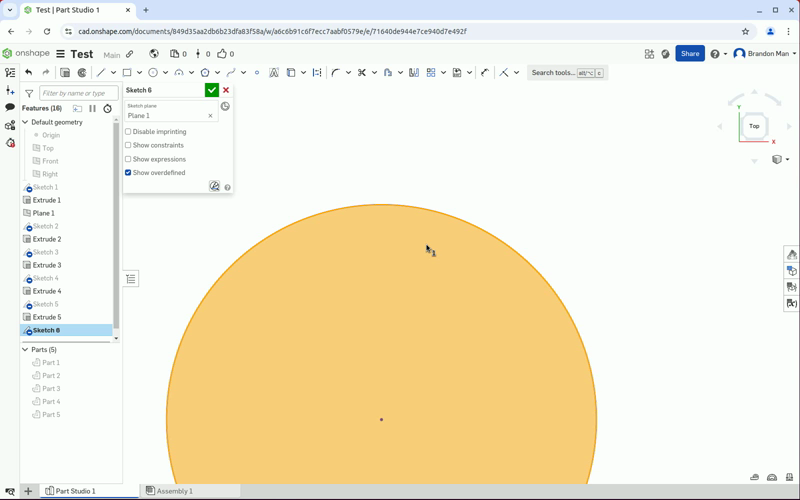
scroll(-6)
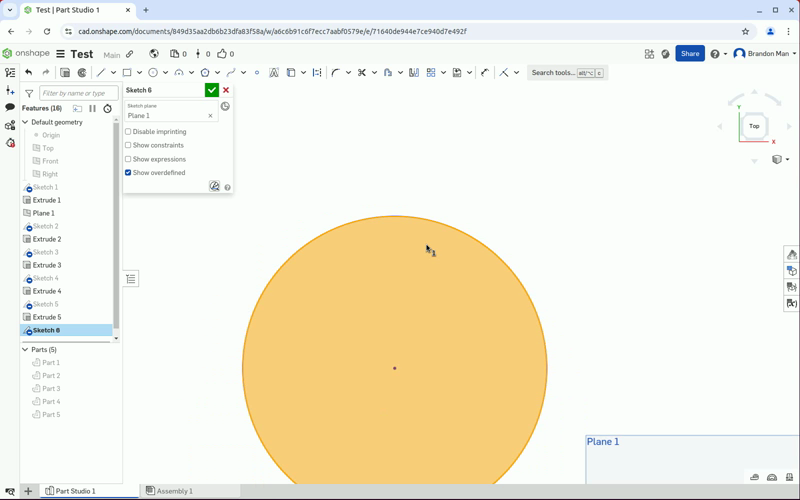
scroll(-6)
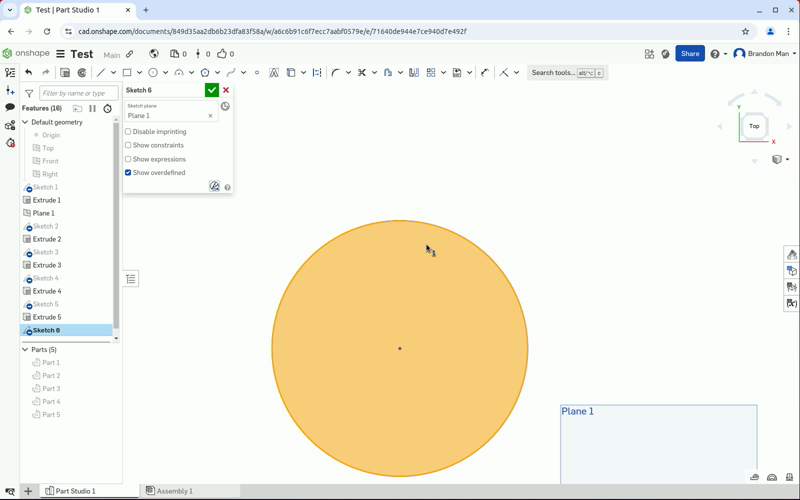
scroll(-6)
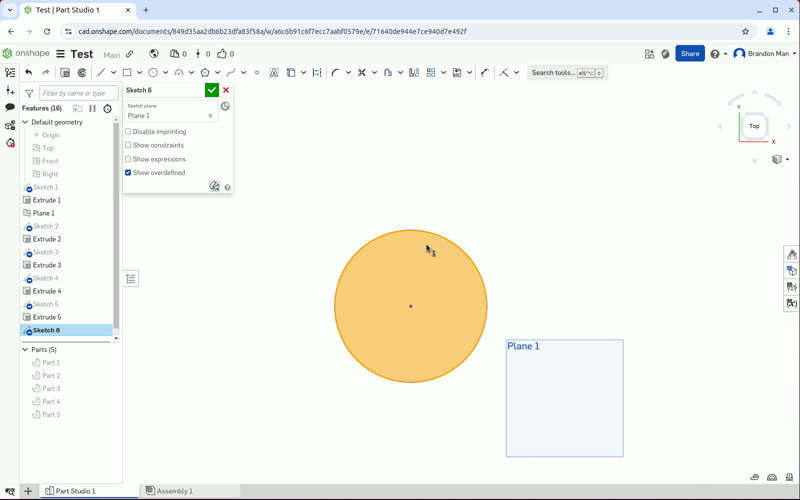
scroll(-6)
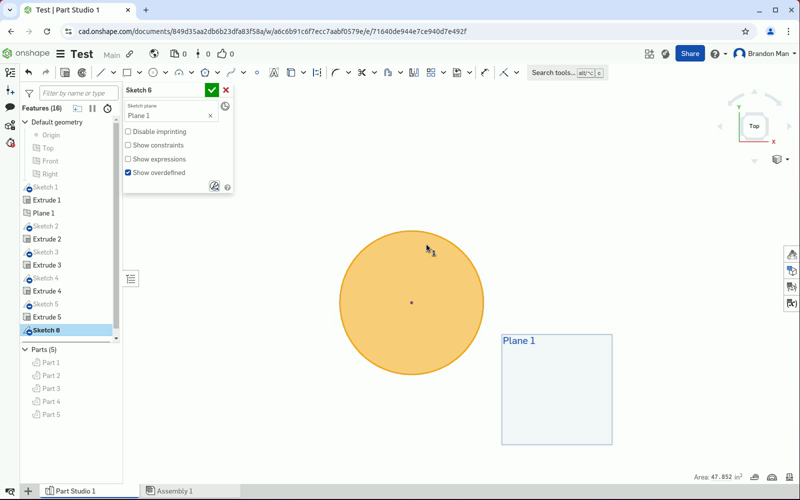
scroll(-6)
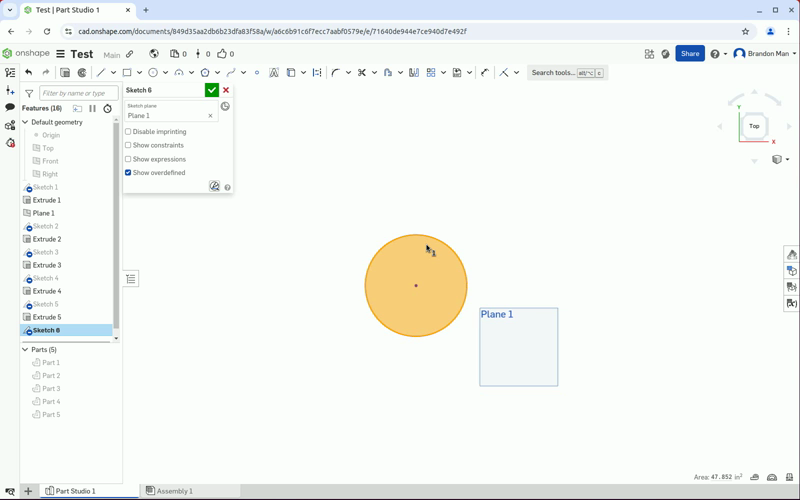
scroll(-6)
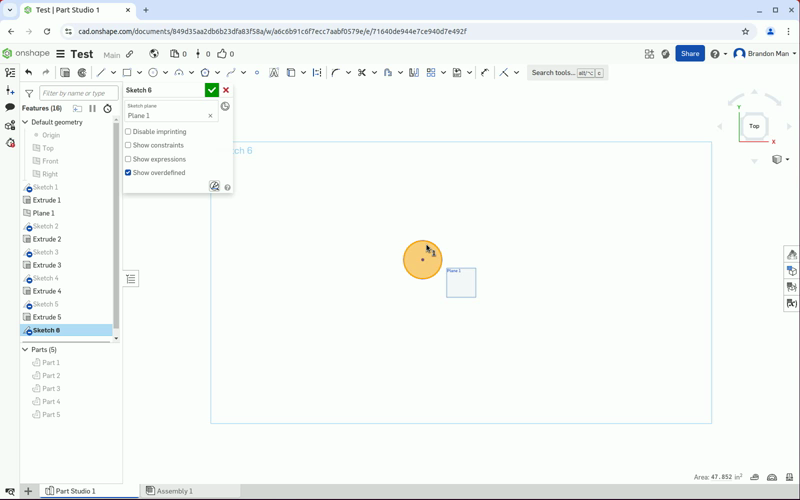
mouse_move(73, 352)
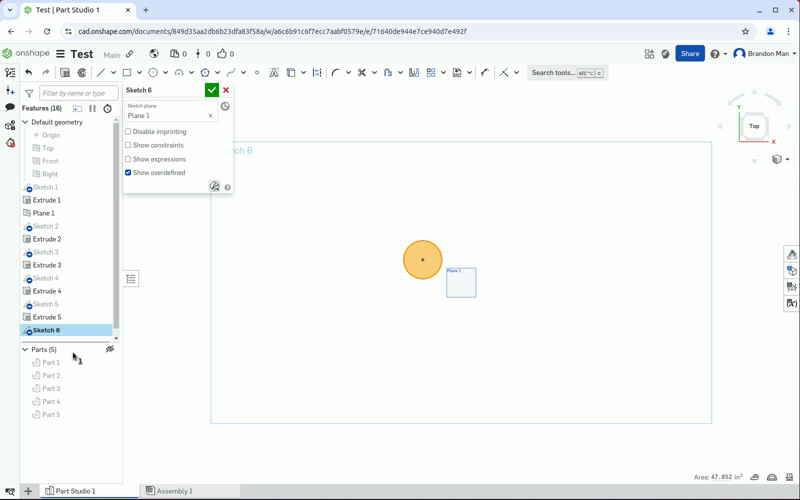
key(shift+y)
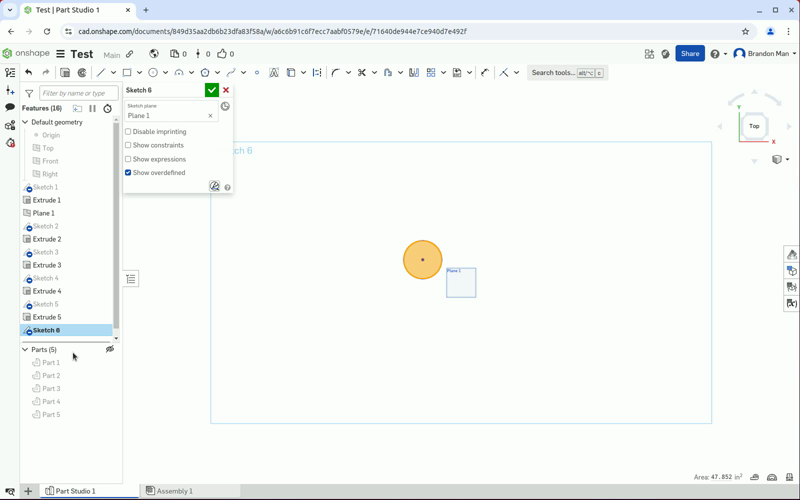
key(shift+e)
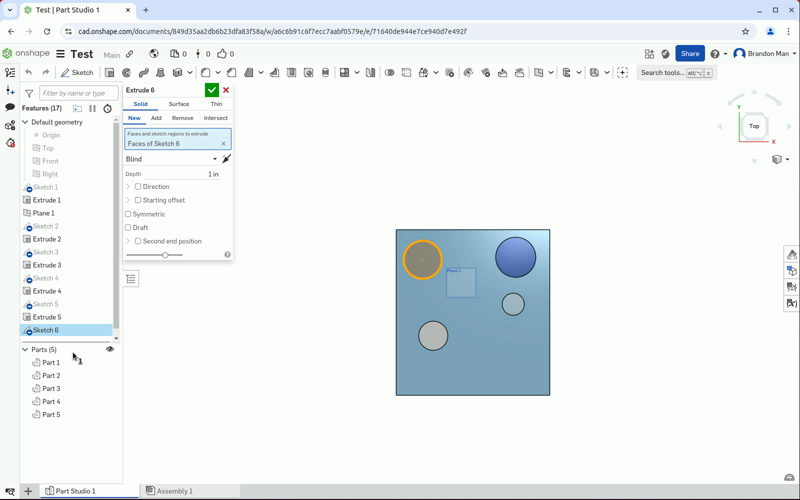
mouse_move(143, 106)
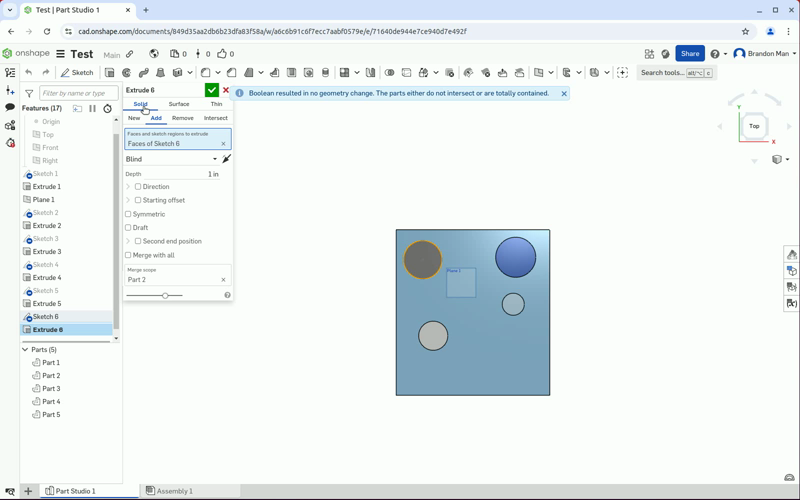
click(143, 106)
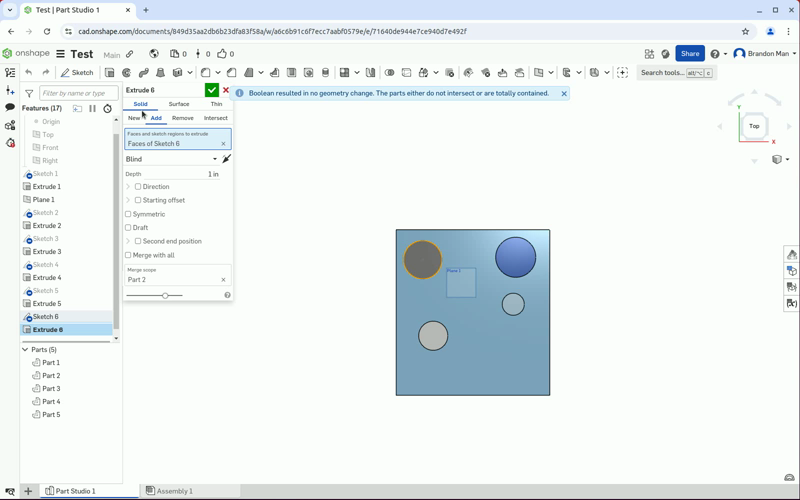
mouse_move(137, 120)
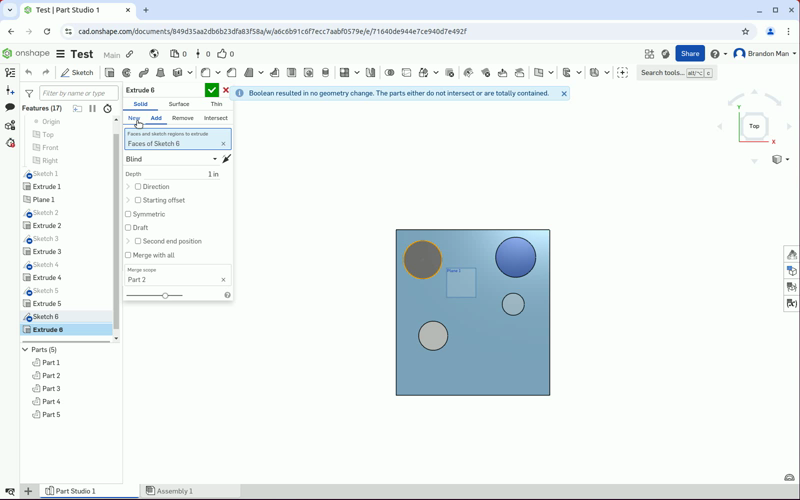
click(137, 120)
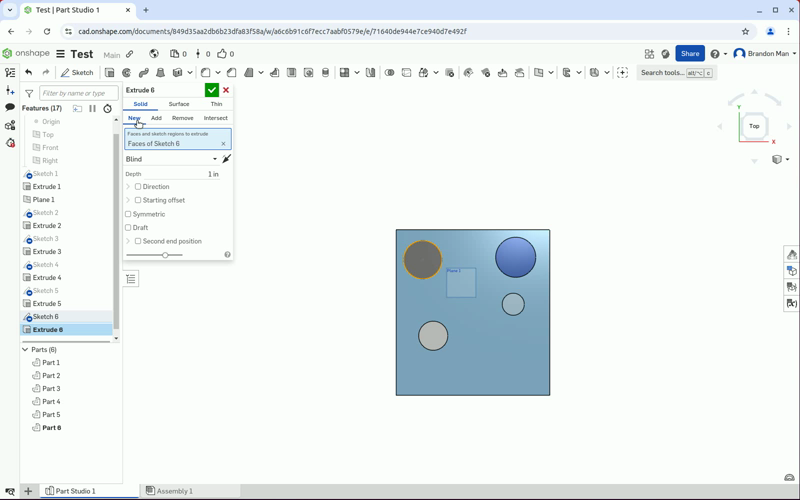
key(tab, 4)
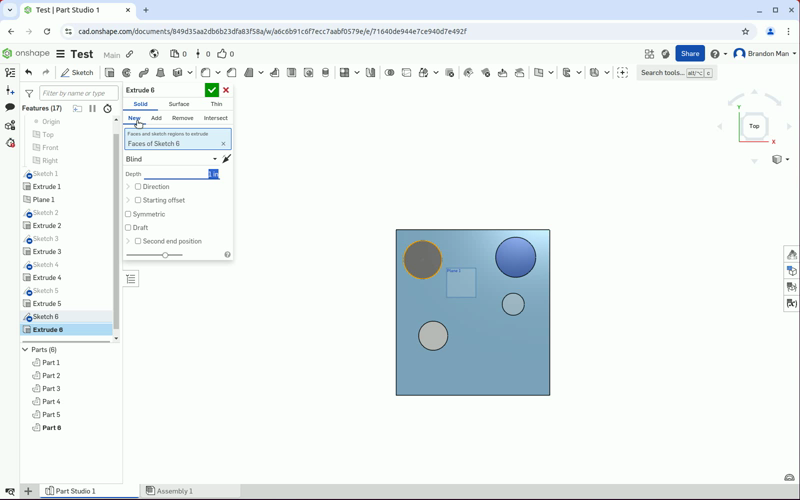
text(9.147)
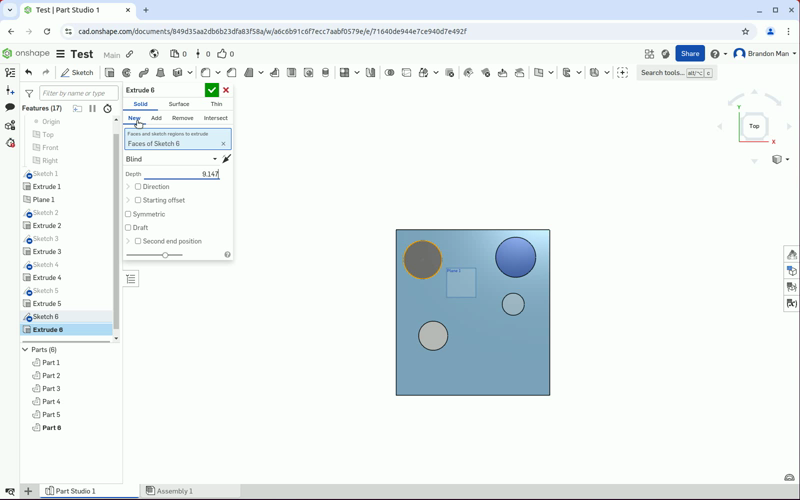
key(enter)
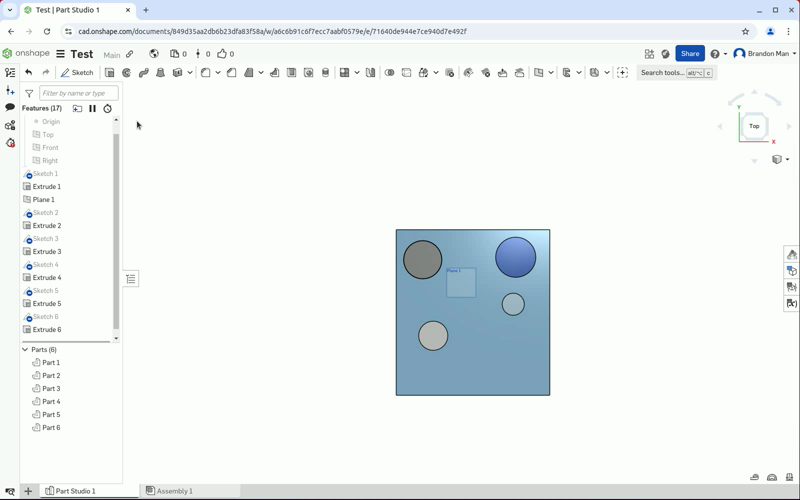
key(shift+h)
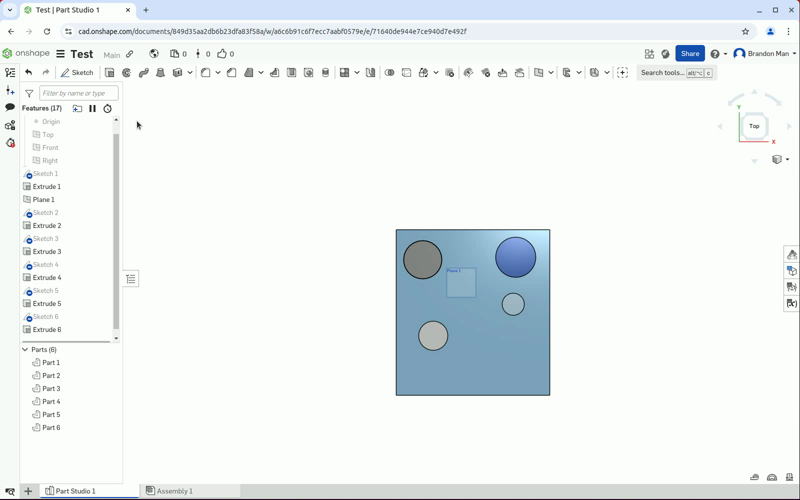
key(shift+h)
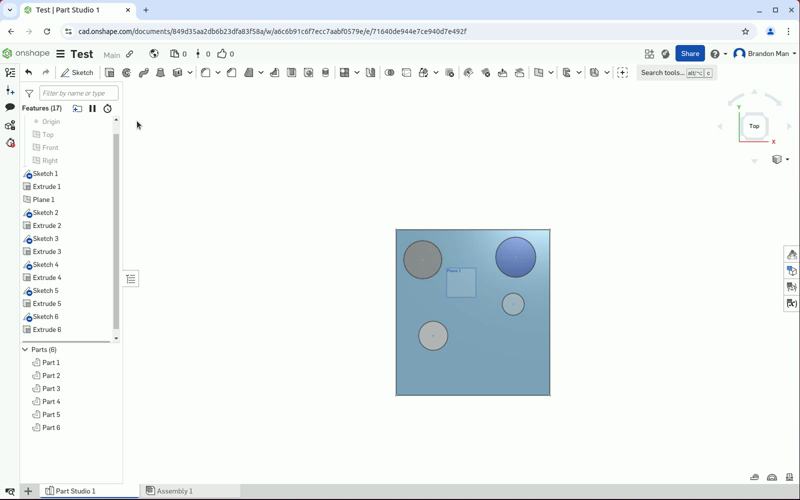
key(shift+7)
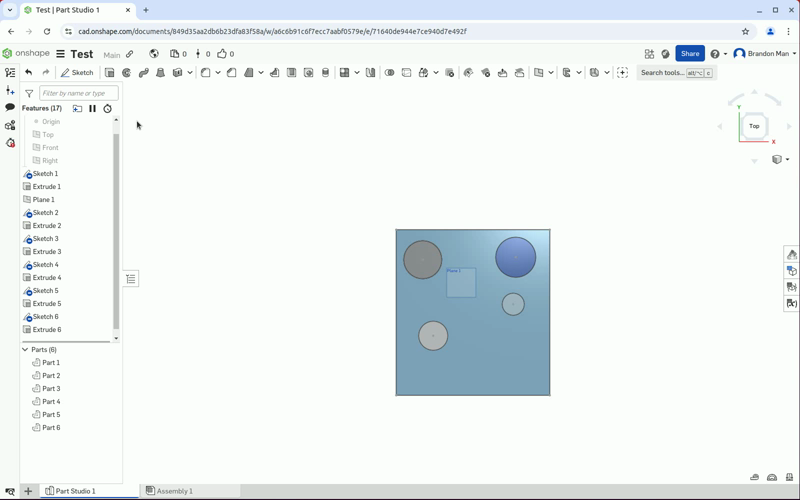
key(up, 3)
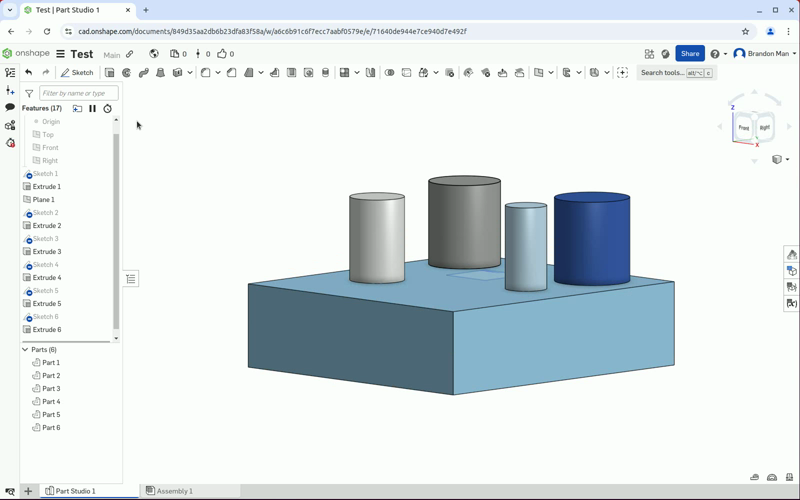
key(left, 3)
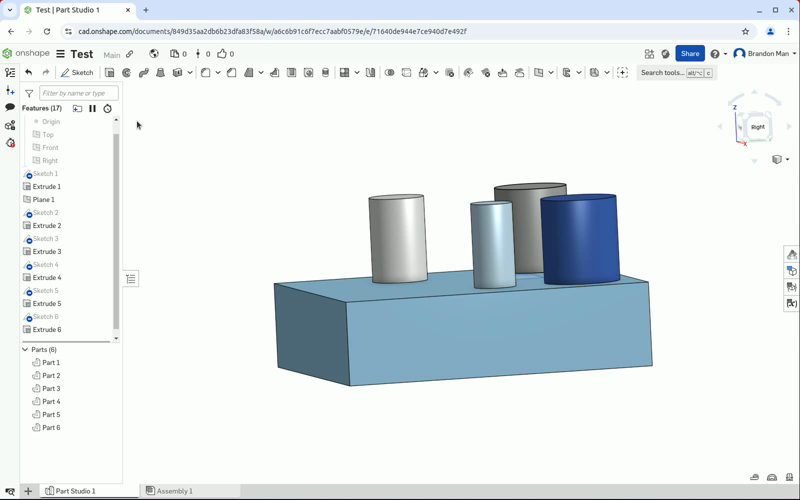
key(right, 3)
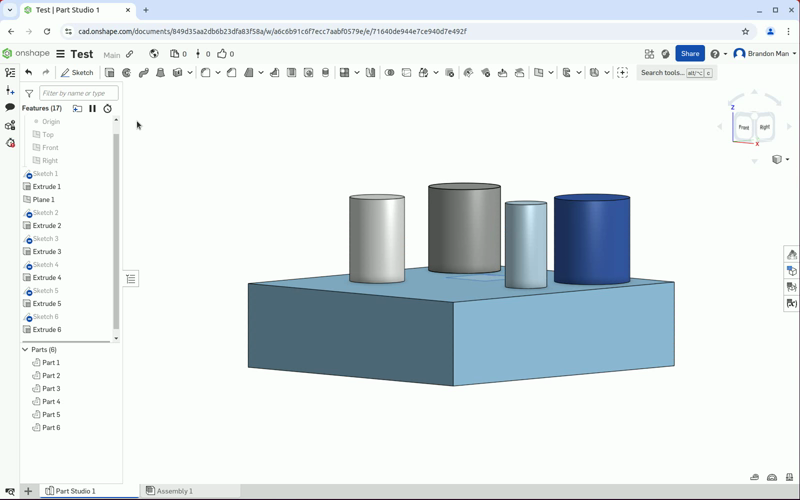
key(down, 3)
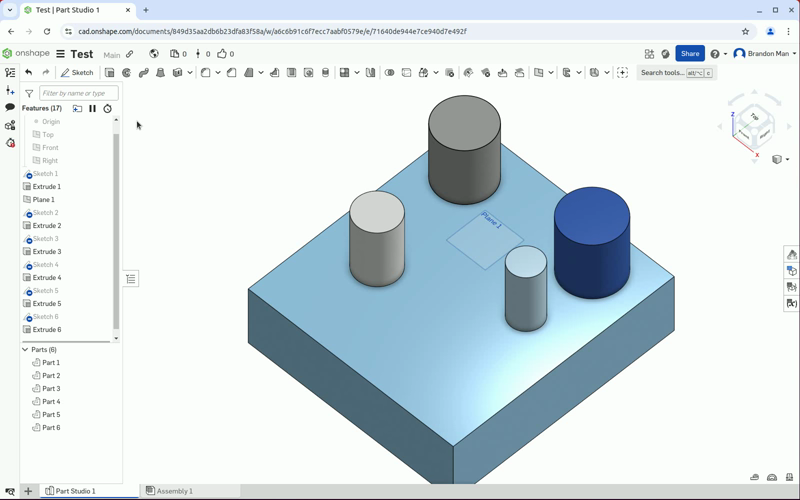
mouse_move(69, 176)
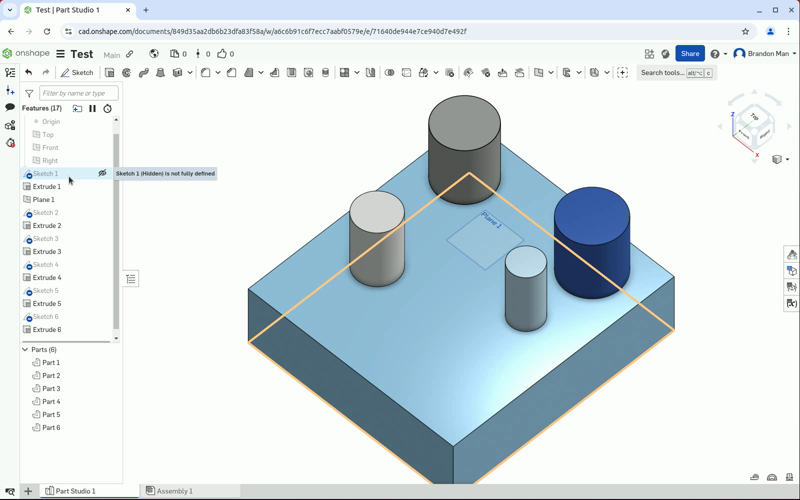
click(69, 176)